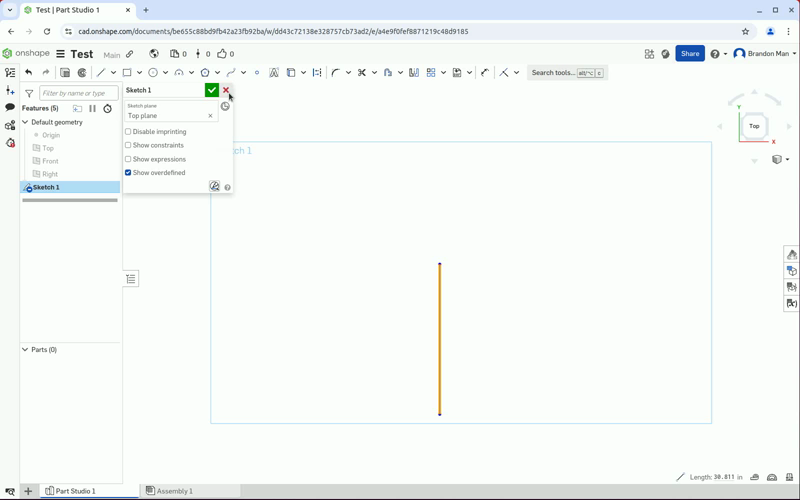
key(shift+h)
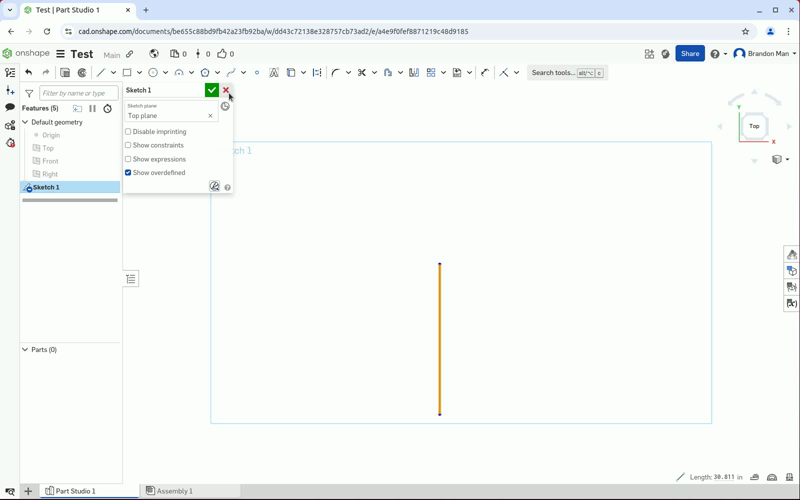
key(shift+s)
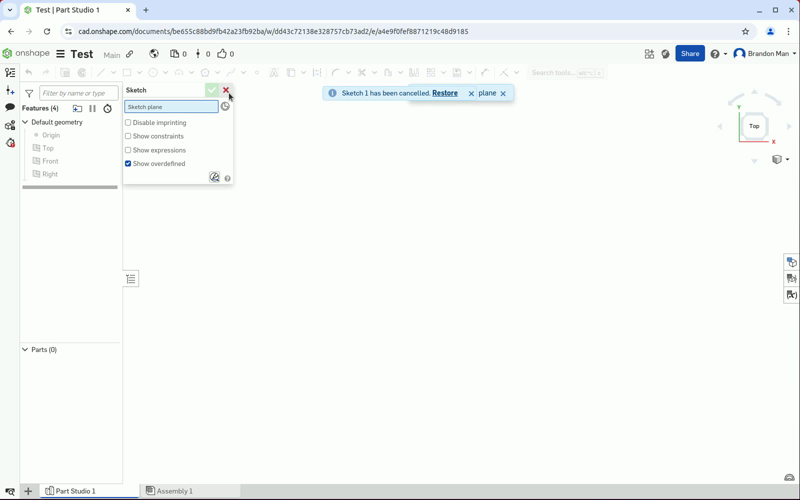
mouse_move(73, 150)
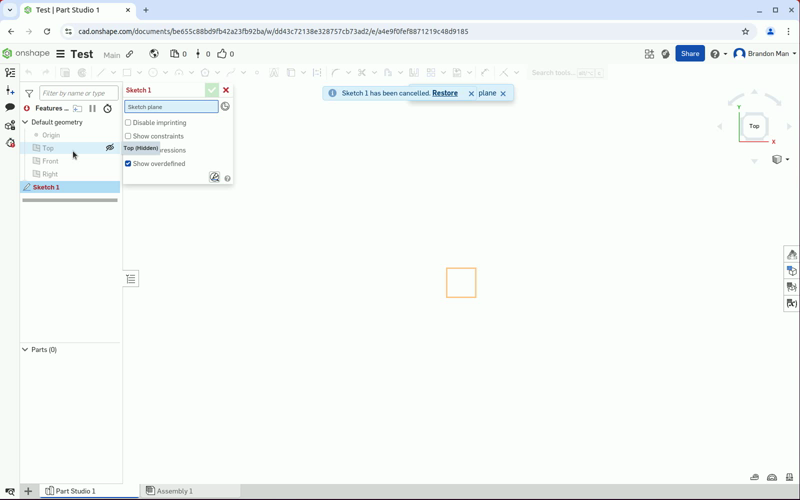
click(73, 150)
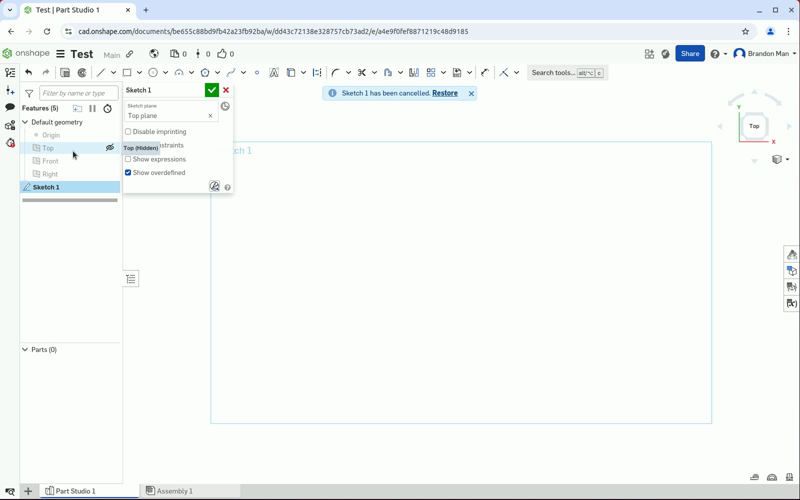
mouse_move(73, 352)
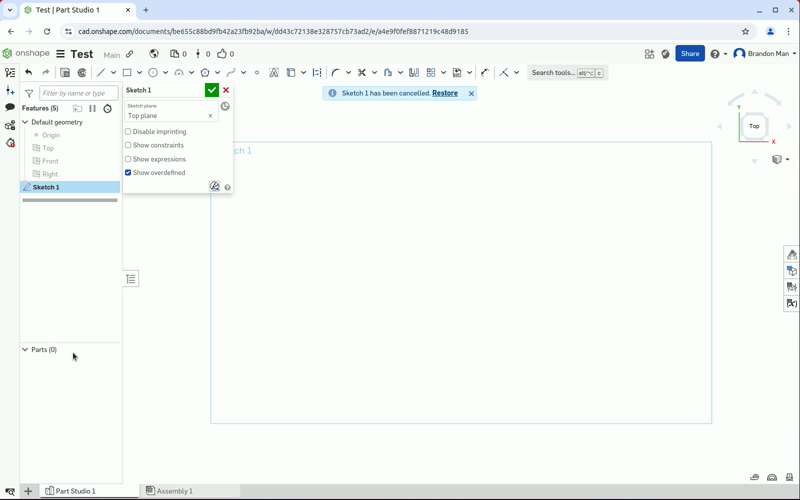
key(y)
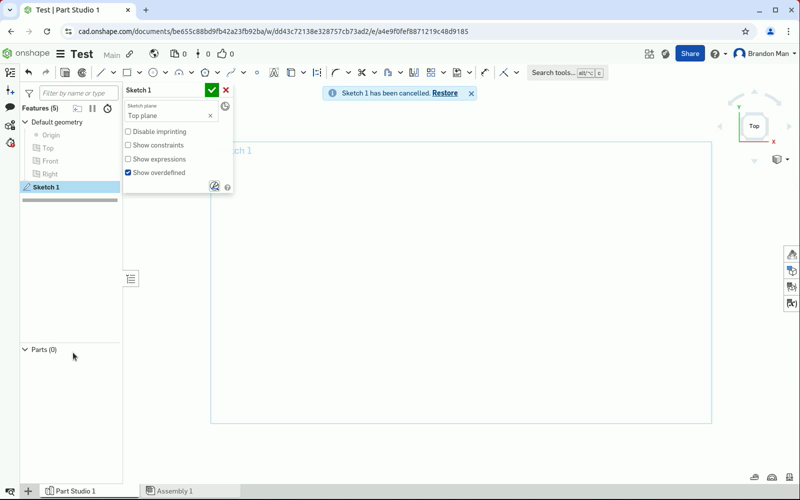
key(a)
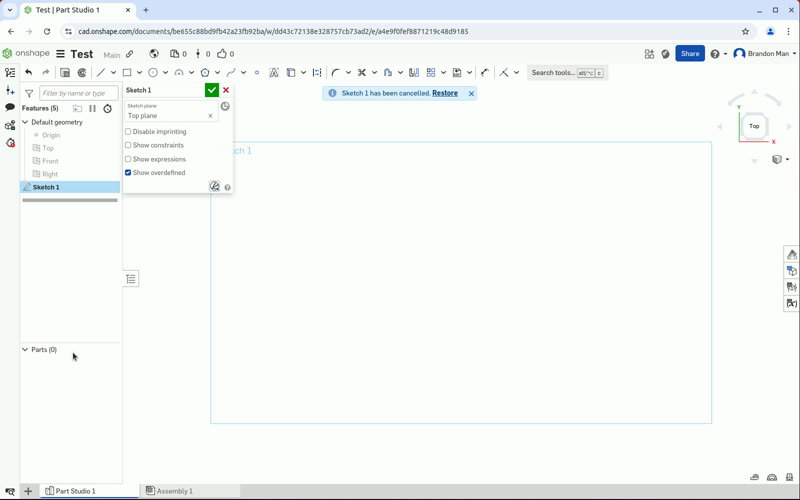
key_down(shift)
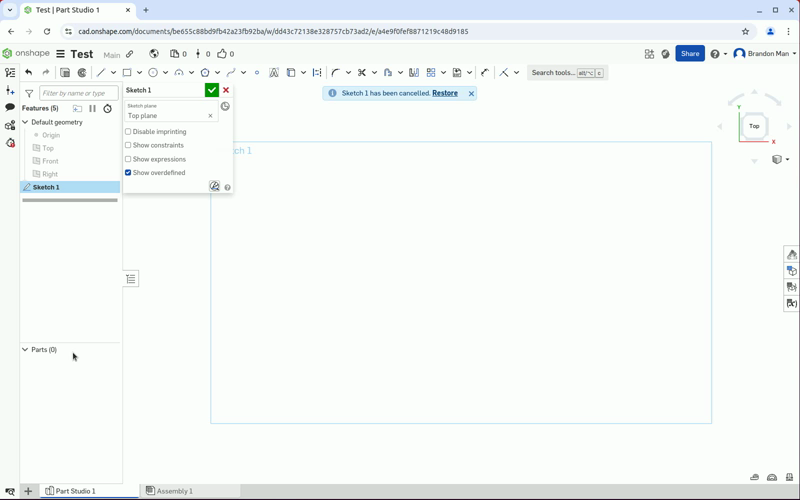
mouse_move(451, 282)
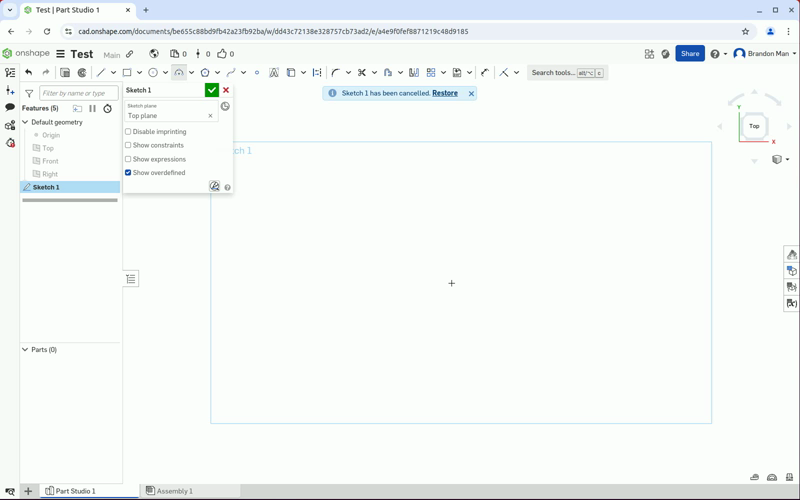
click(451, 282)
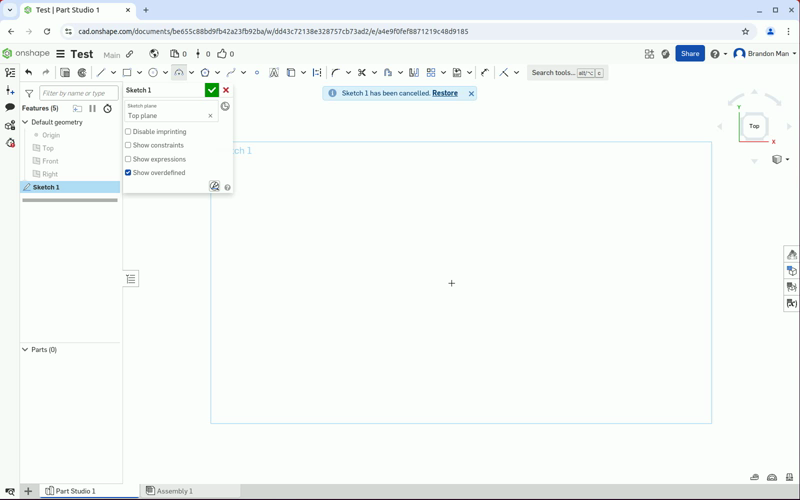
key_up(shift)
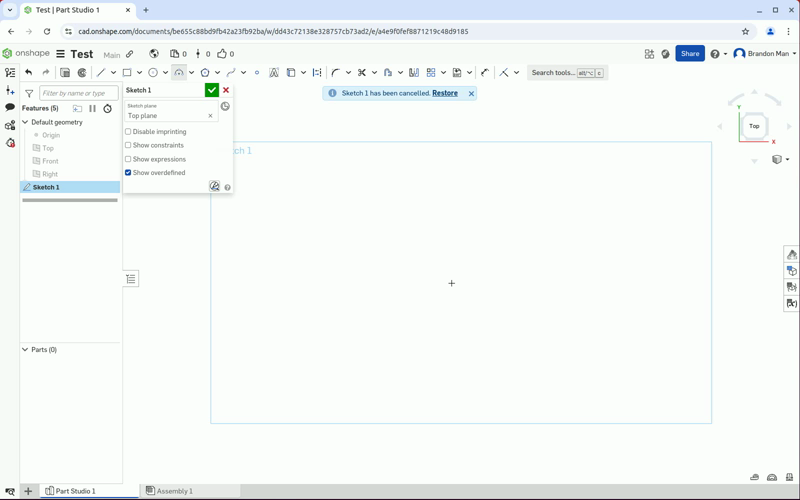
key_down(shift)
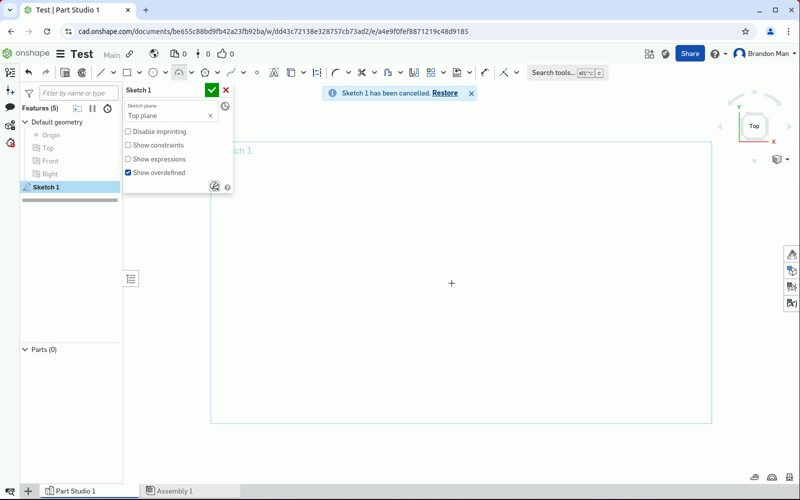
mouse_move(470, 282)
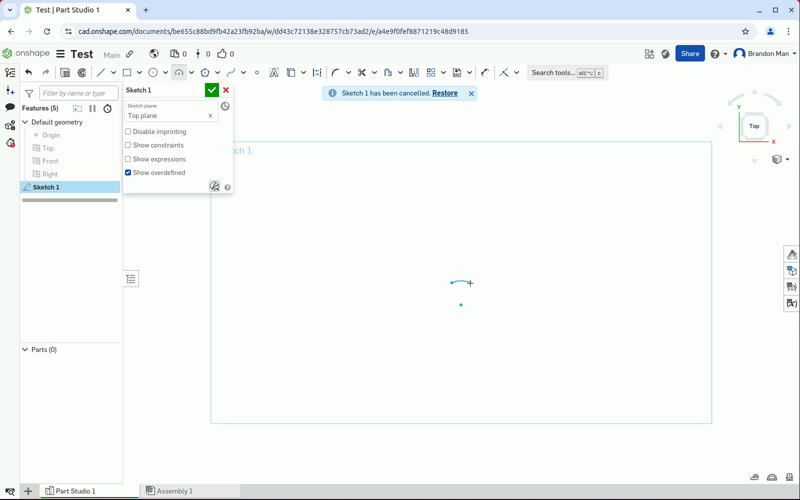
click(470, 282)
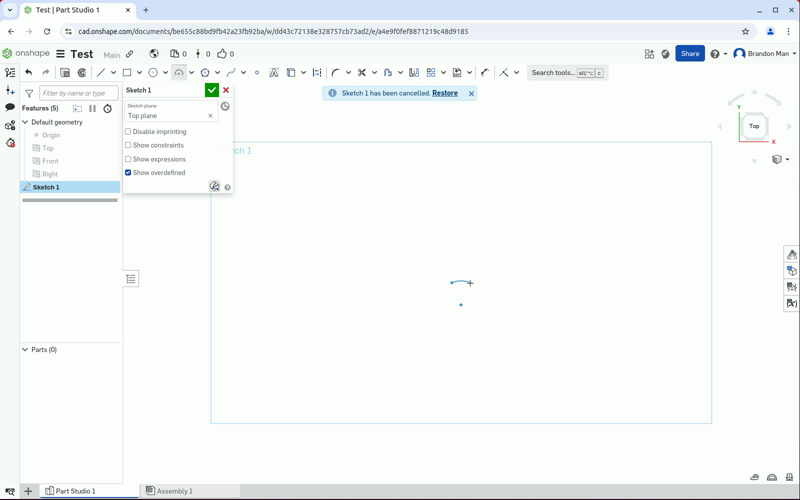
mouse_move(461, 292)
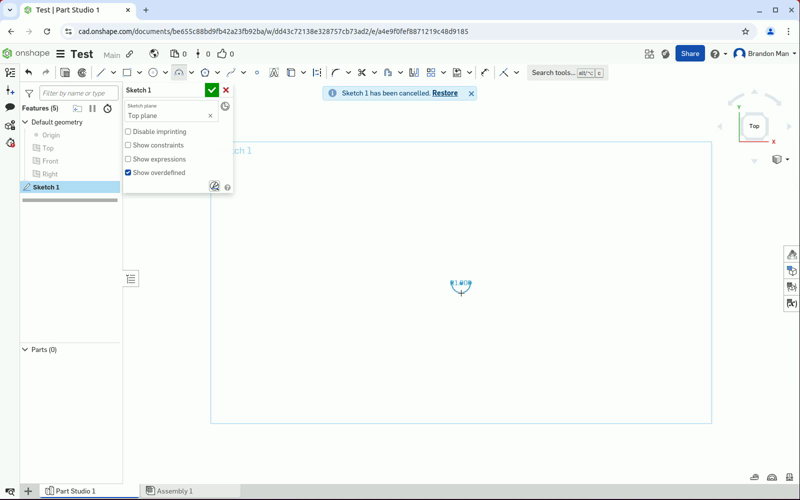
click(461, 292)
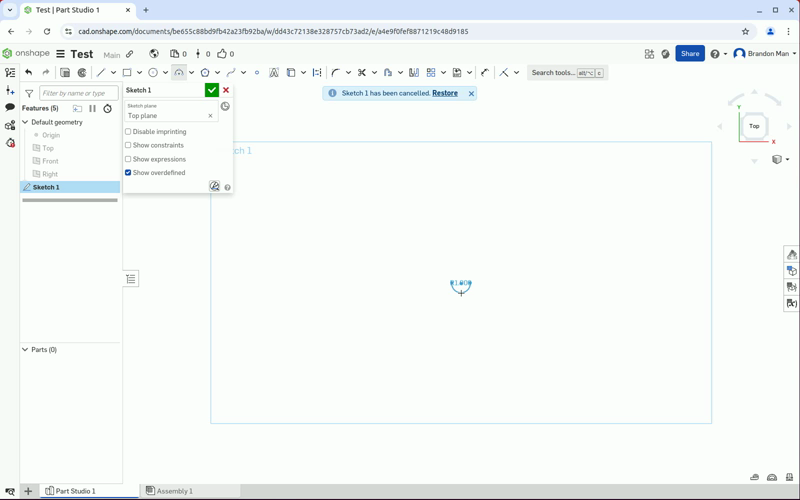
key_up(shift)
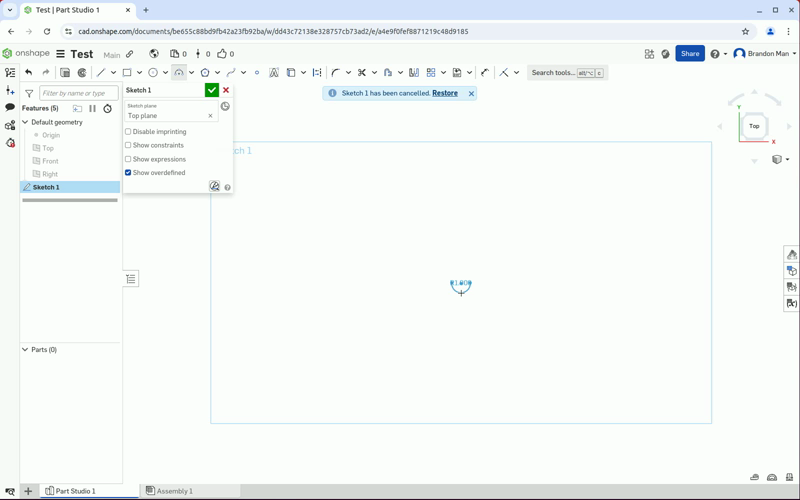
key(esc)
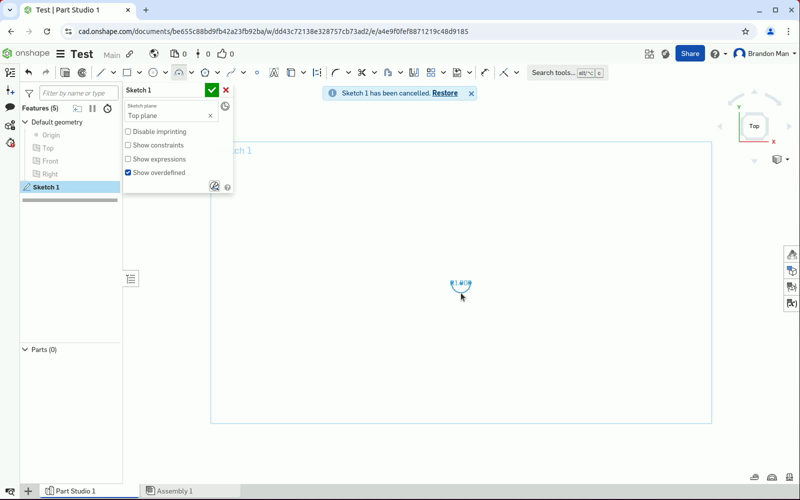
key(l)
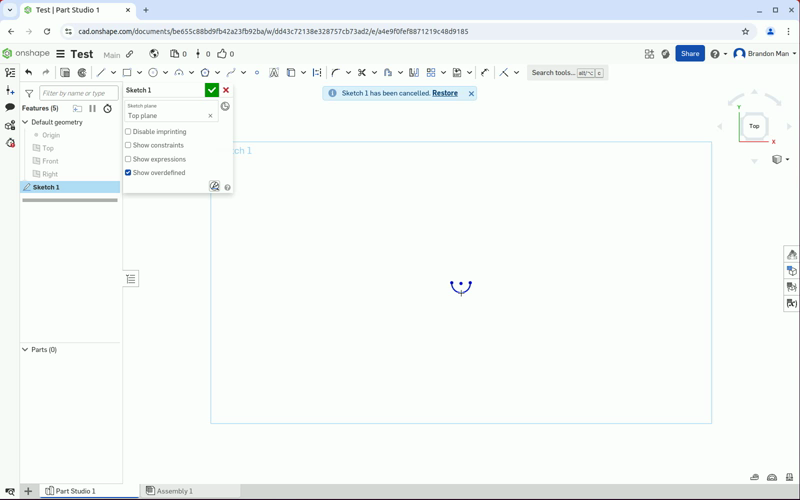
mouse_move(470, 282)
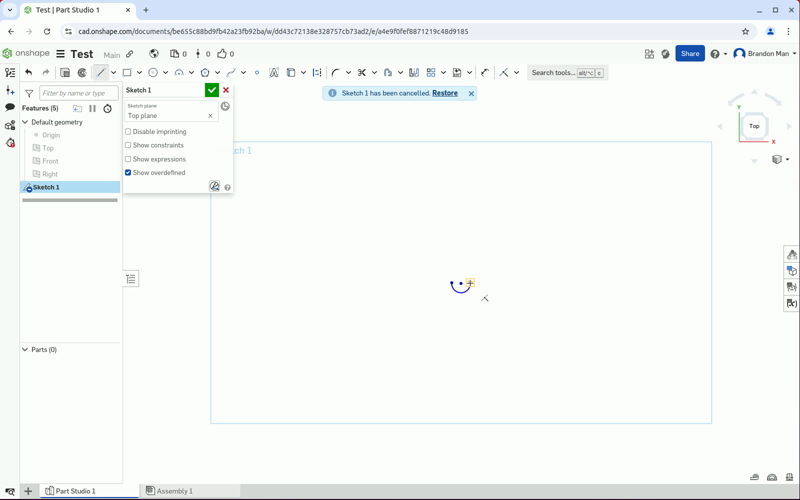
click(470, 282)
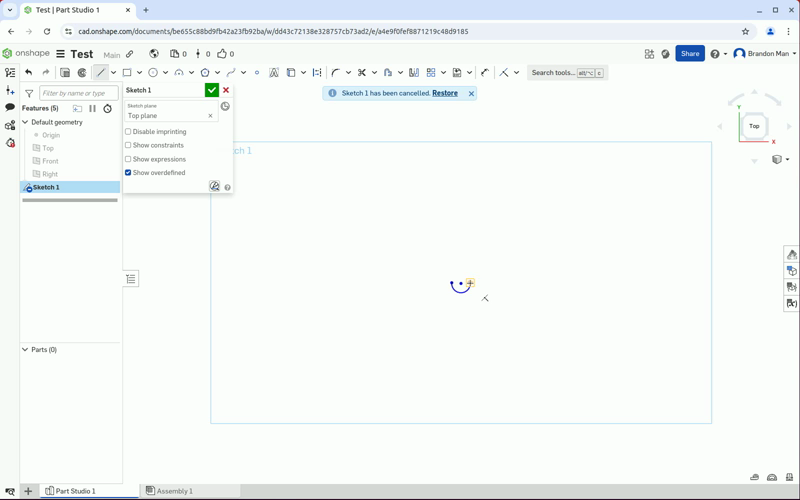
key_down(shift)
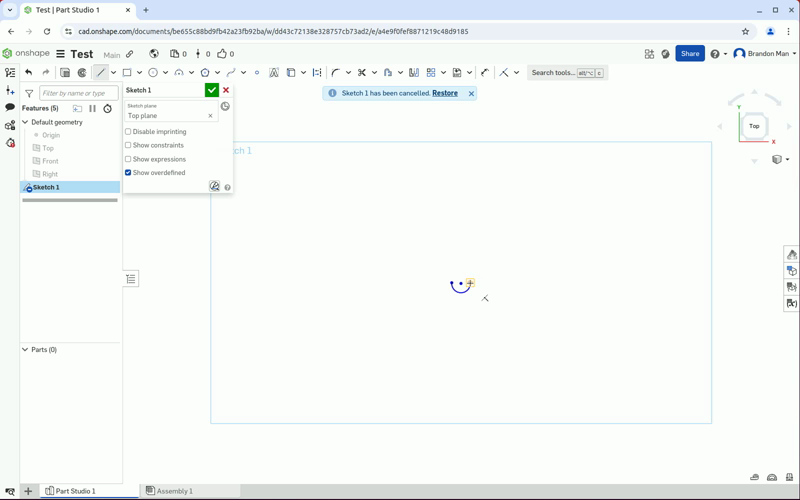
mouse_move(470, 180)
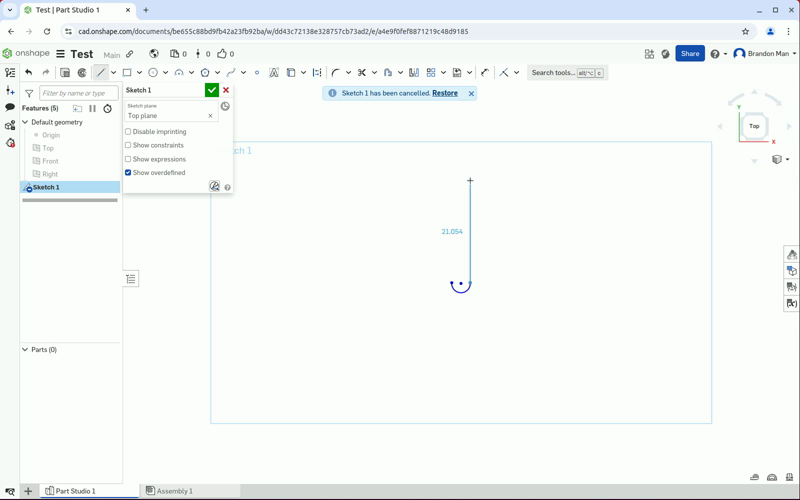
click(470, 180)
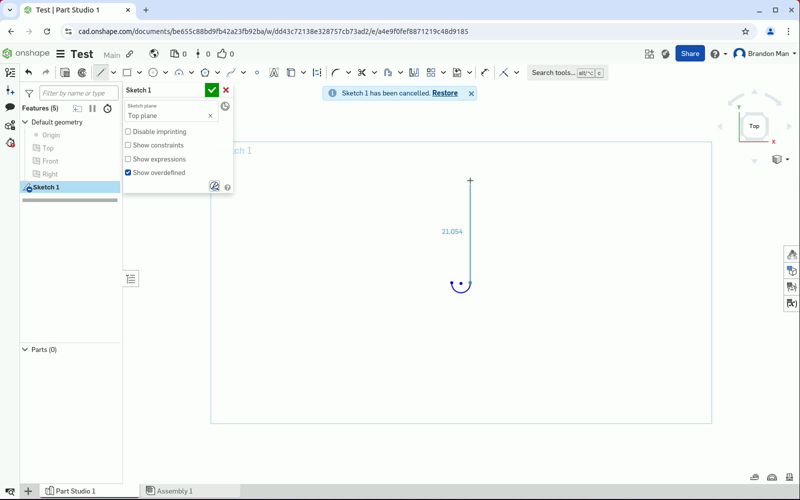
key_up(shift)
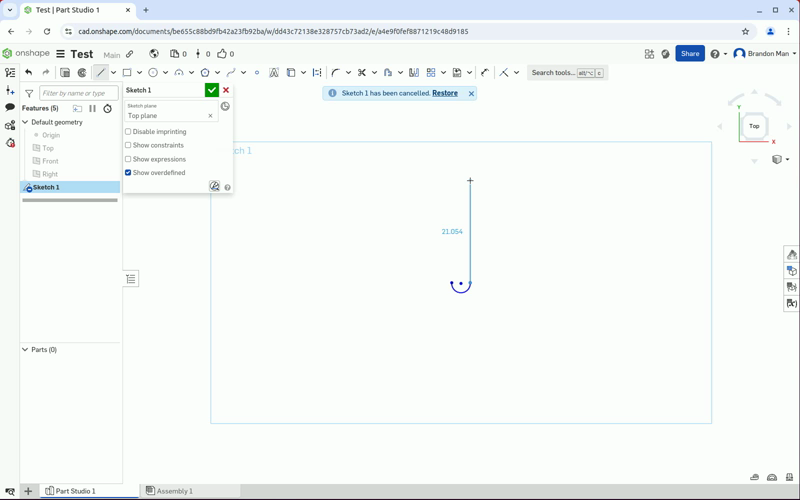
key(esc)
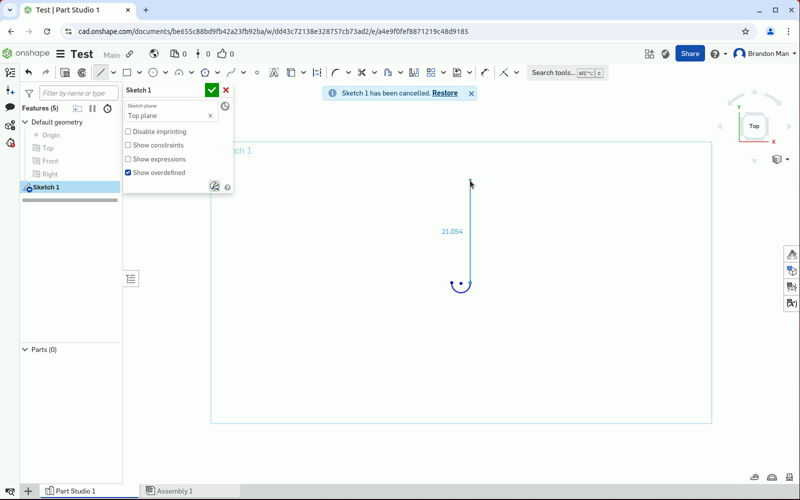
key(a)
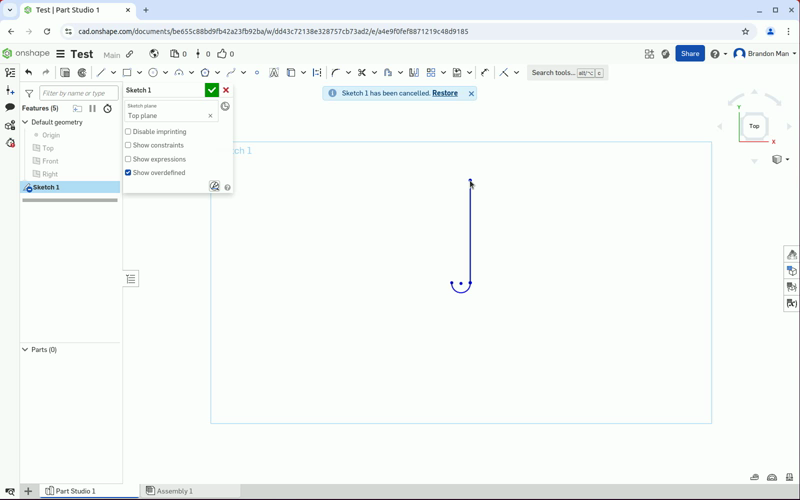
mouse_move(470, 180)
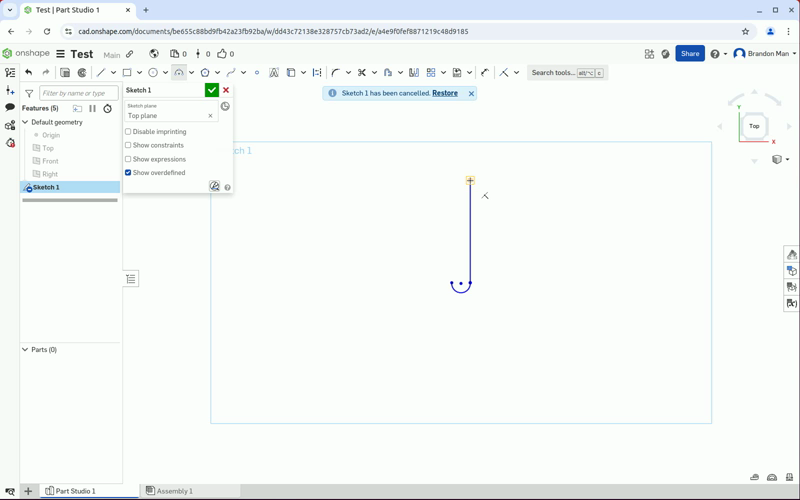
click(470, 180)
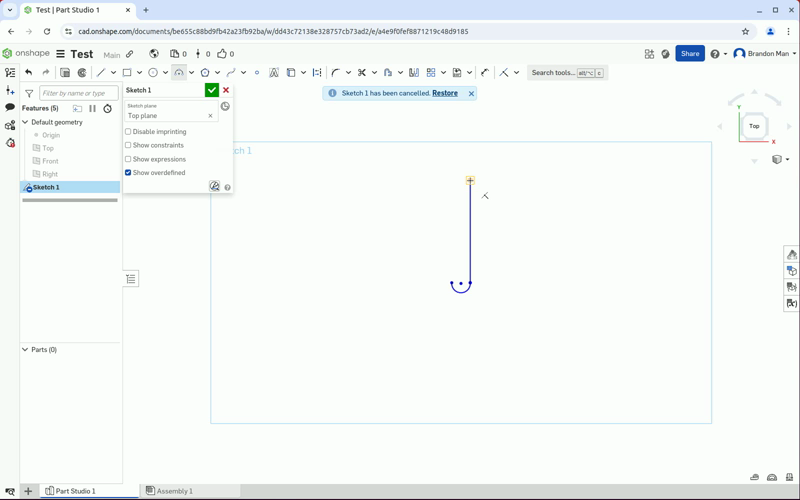
key_down(shift)
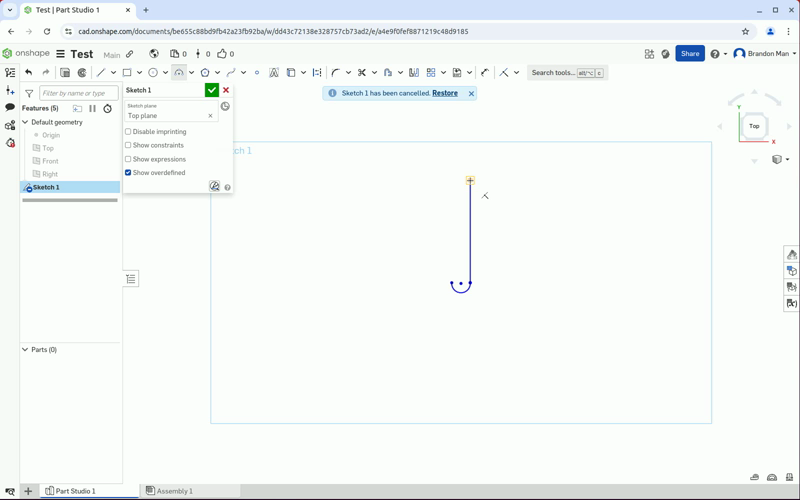
mouse_move(451, 180)
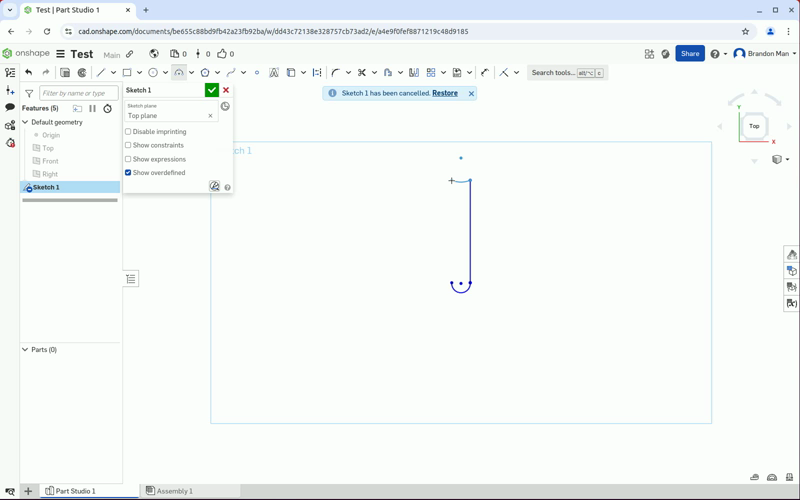
click(451, 180)
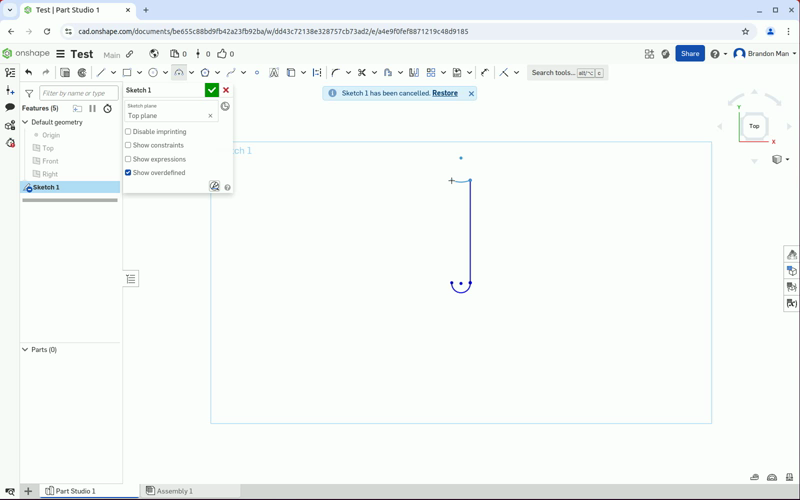
mouse_move(461, 170)
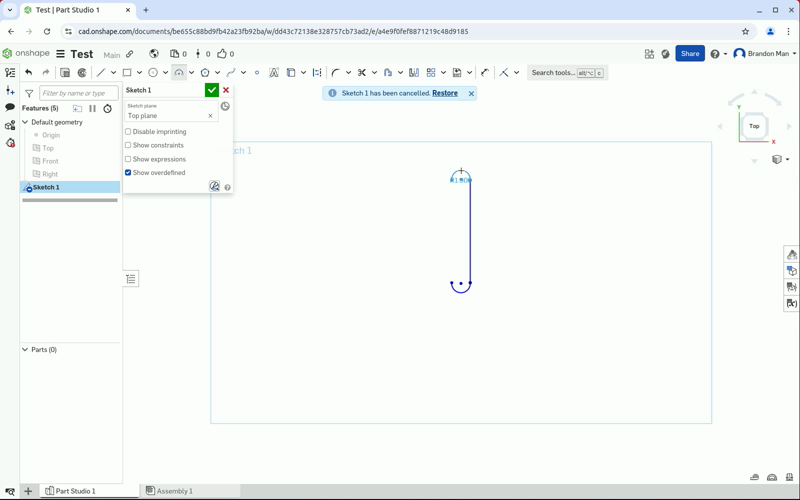
click(461, 170)
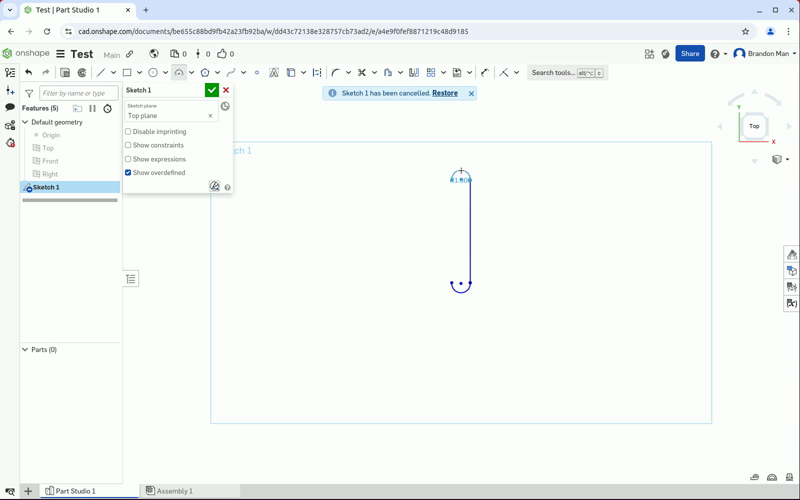
key_up(shift)
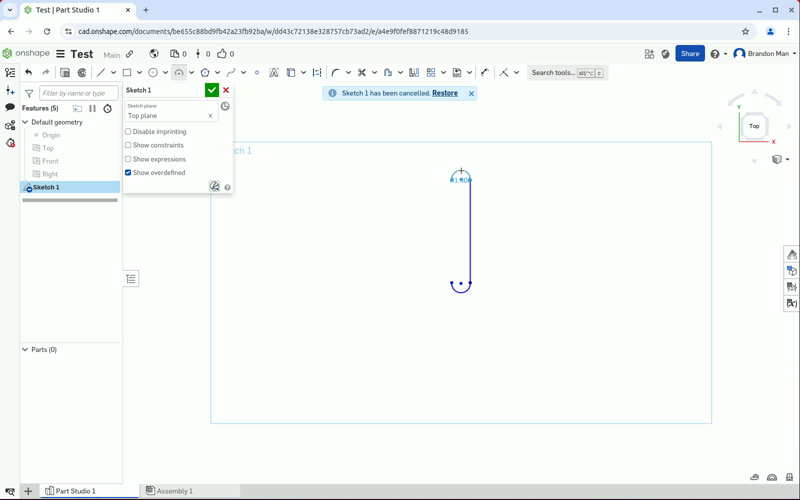
key(esc)
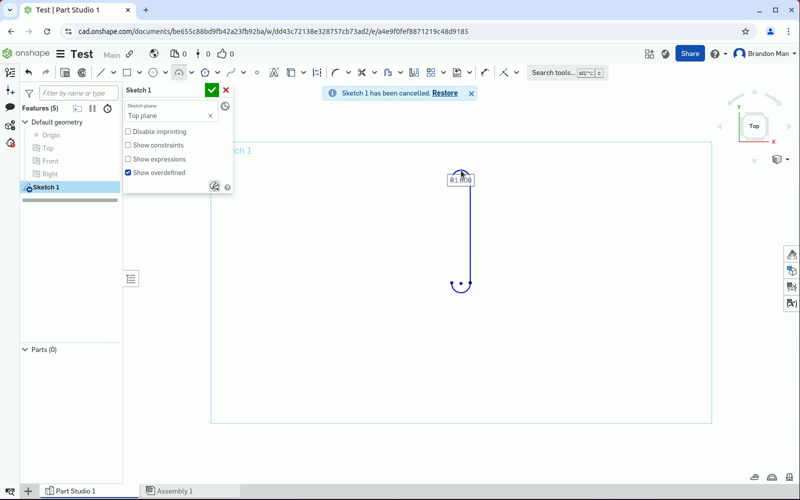
key(l)
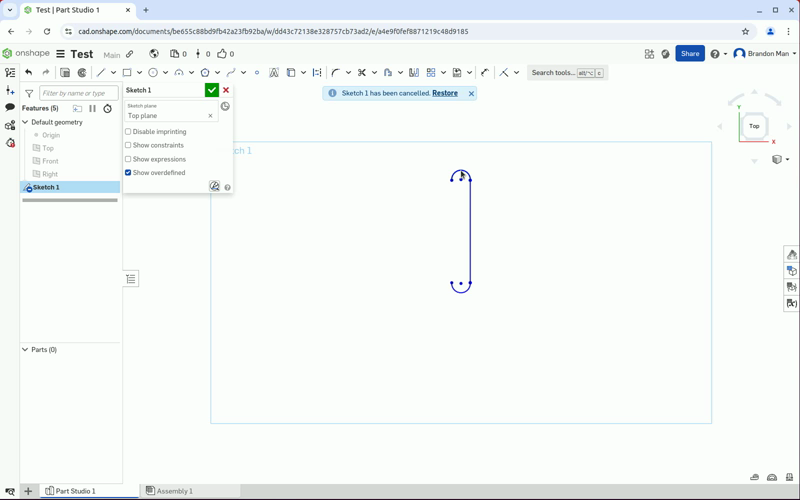
mouse_move(451, 180)
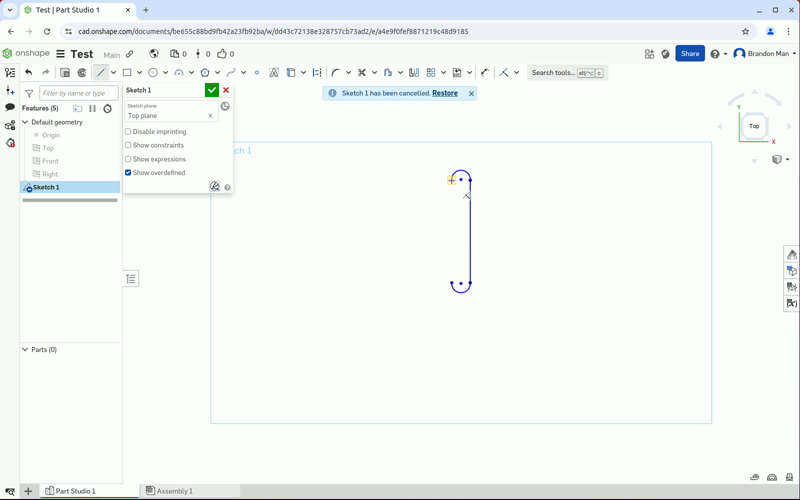
click(451, 180)
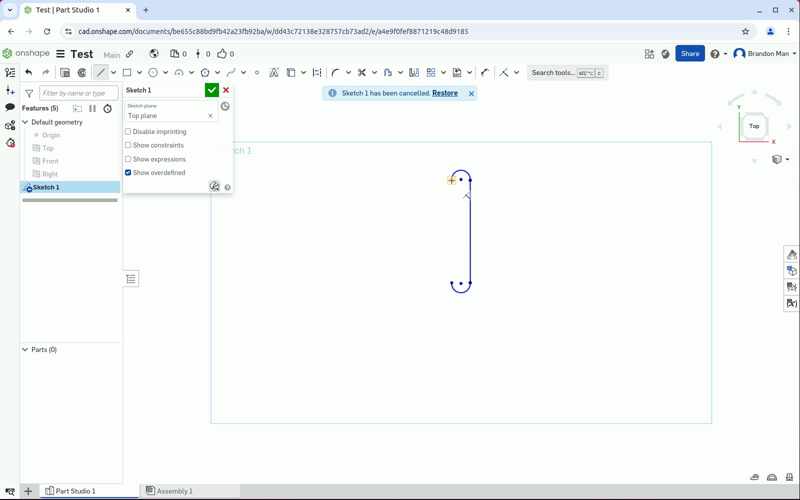
key_down(shift)
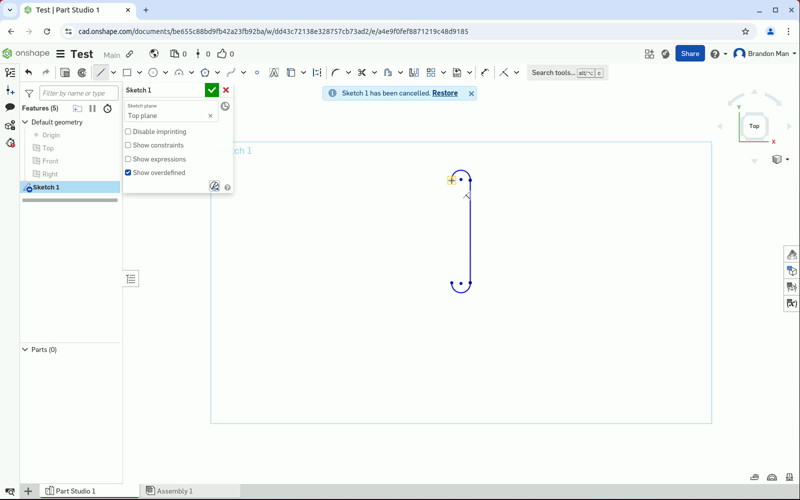
mouse_move(451, 282)
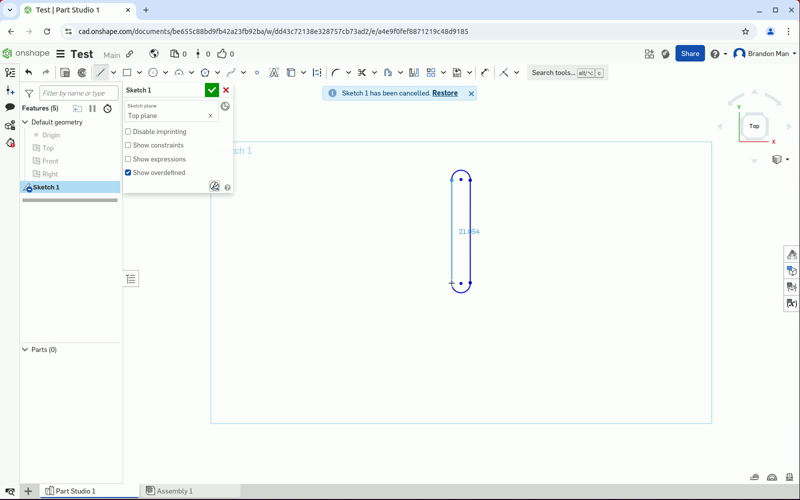
key_up(shift)
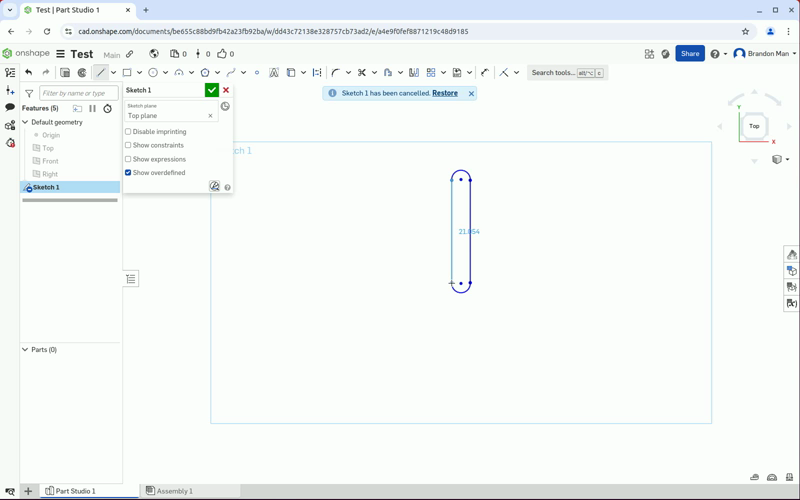
click(451, 282)
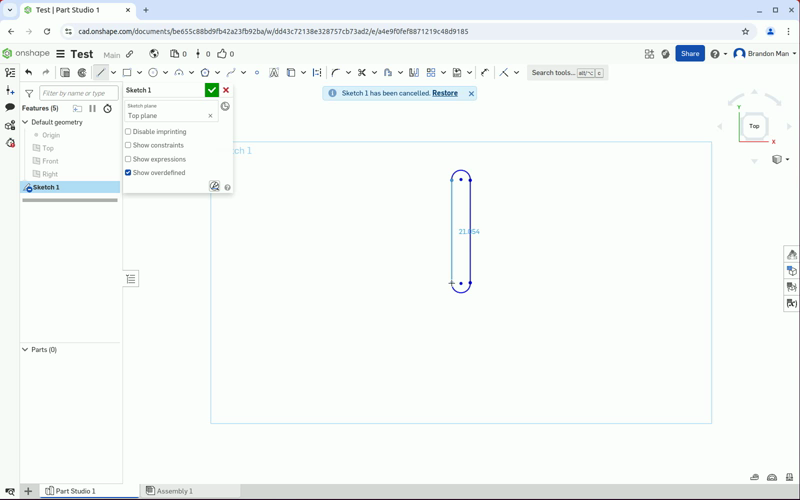
key(esc)
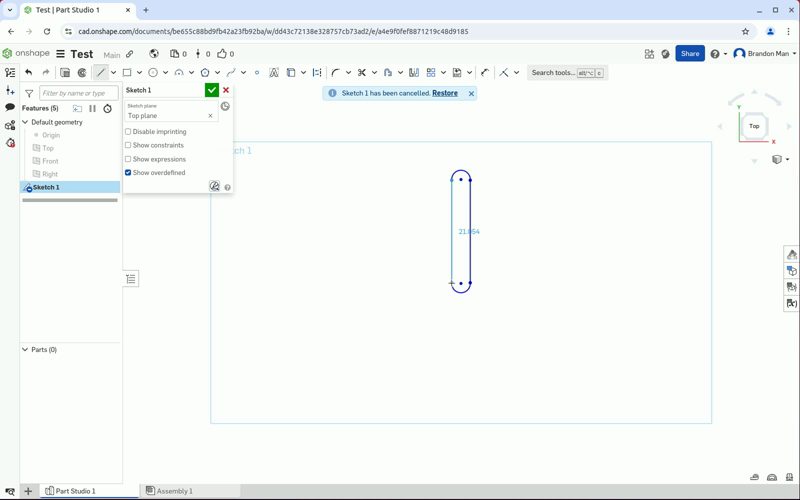
key(c)
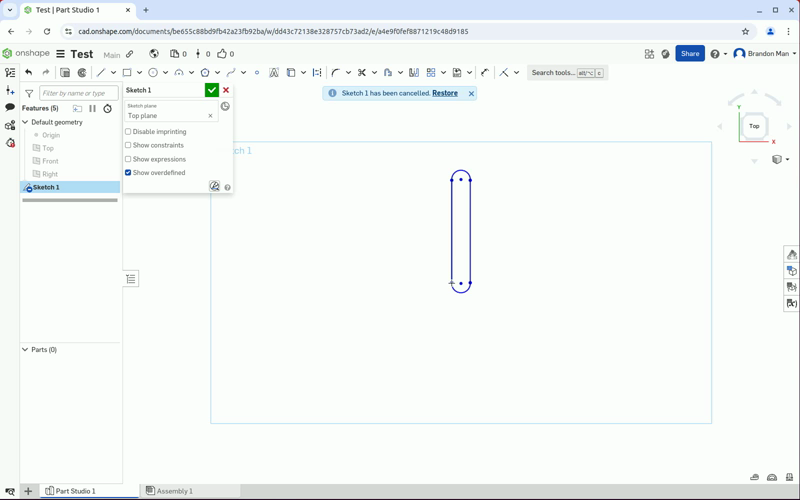
key_down(shift)
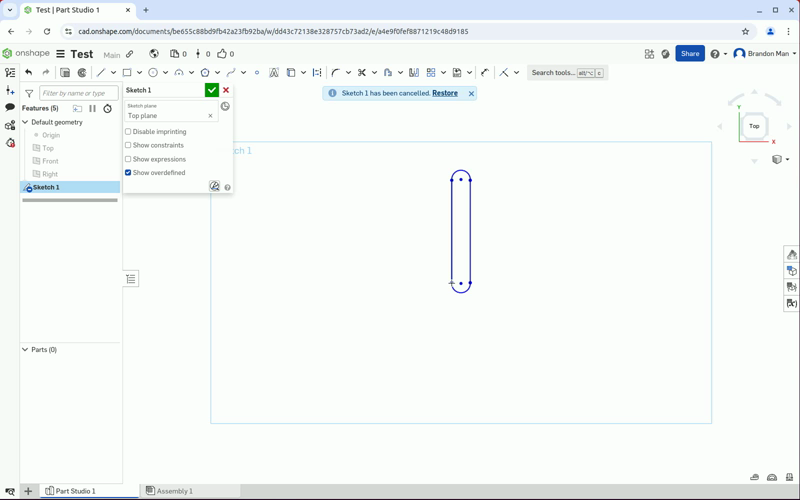
mouse_move(461, 282)
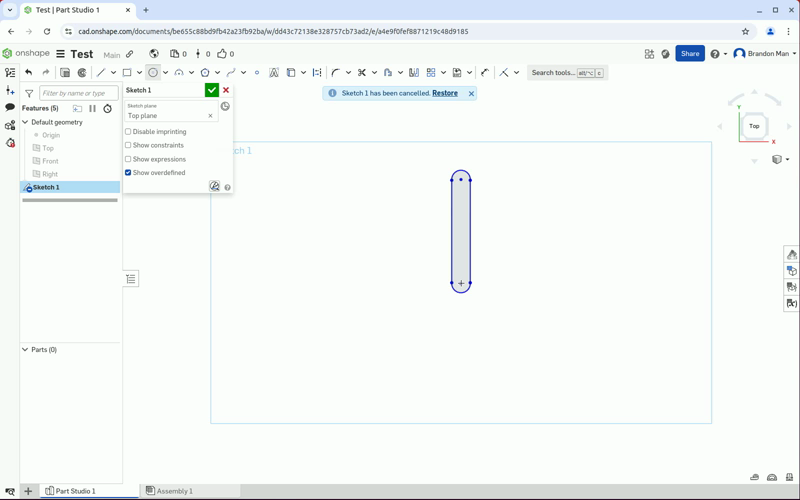
click(461, 282)
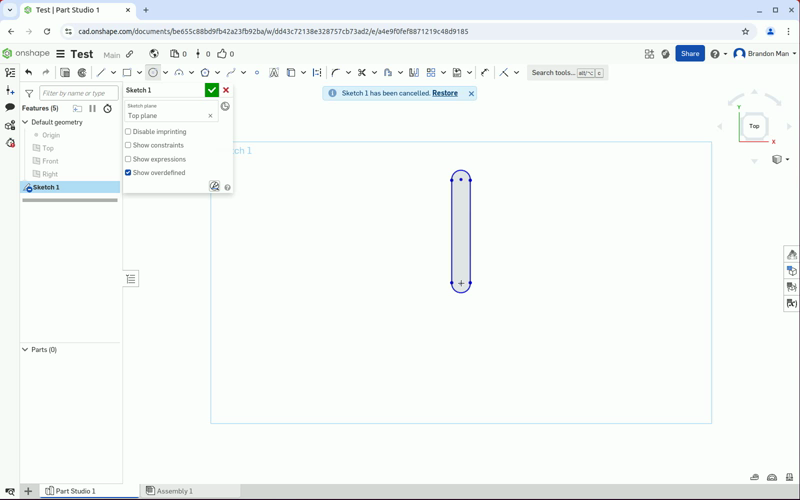
key_up(shift)
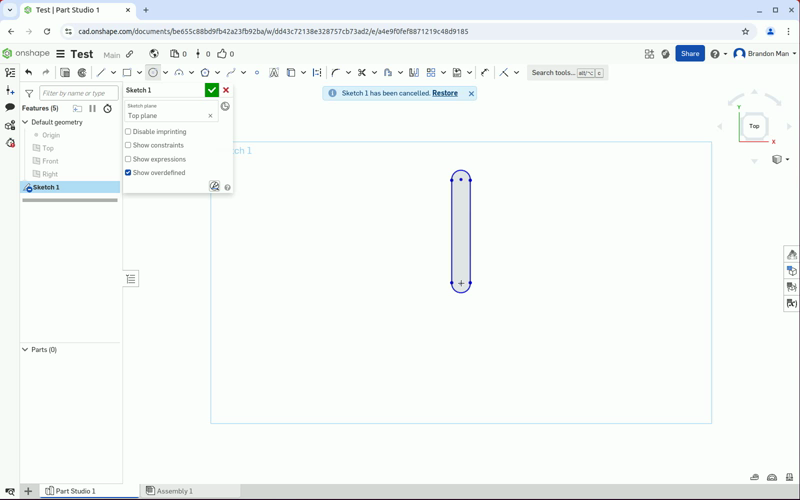
mouse_move(465, 282)
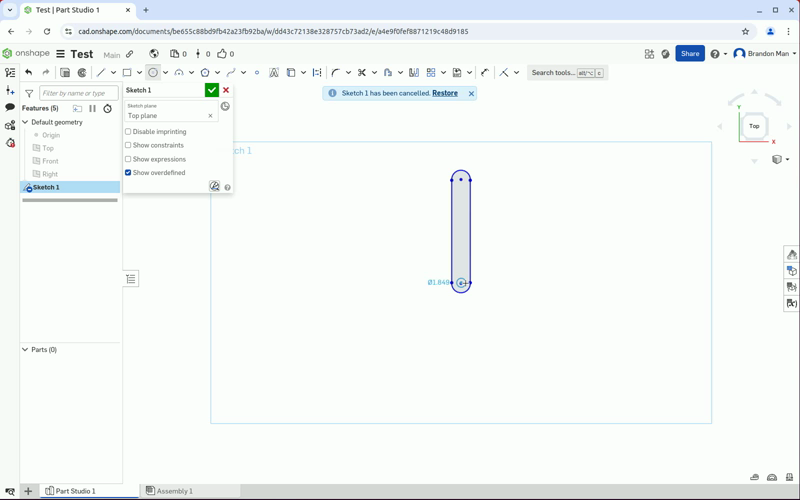
click(465, 282)
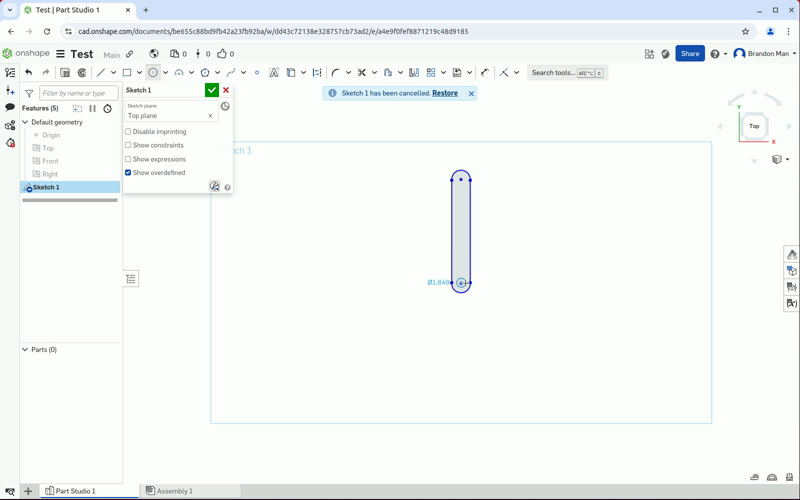
key(esc)
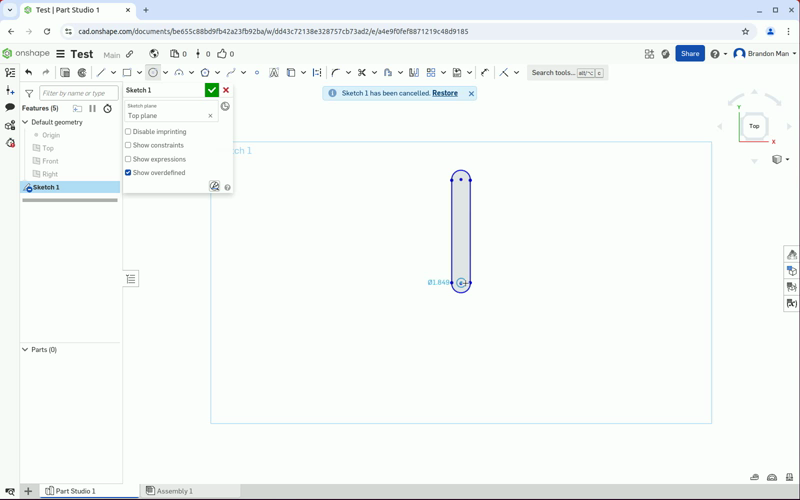
mouse_move(458, 173)
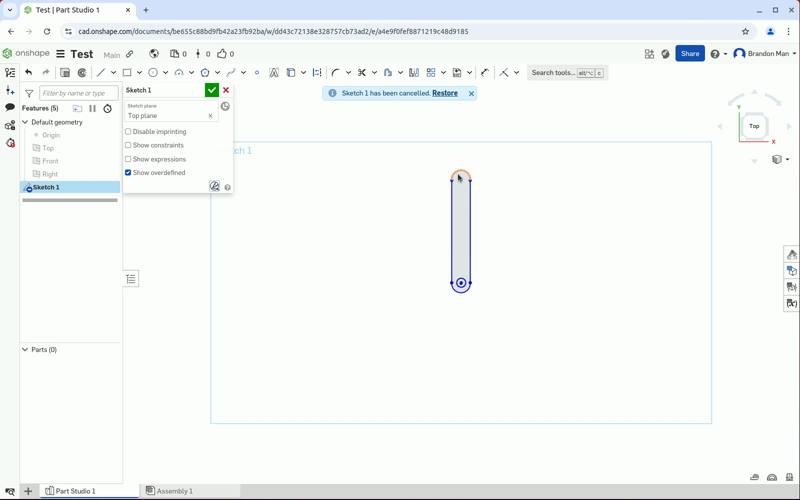
click(458, 173)
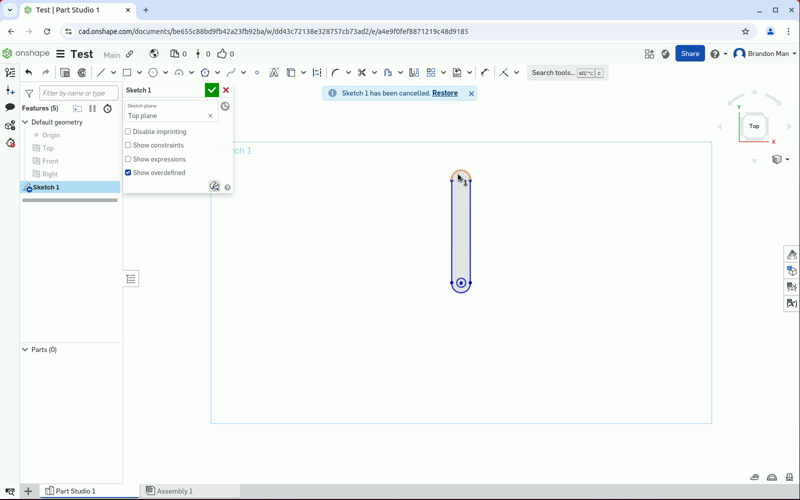
mouse_move(73, 352)
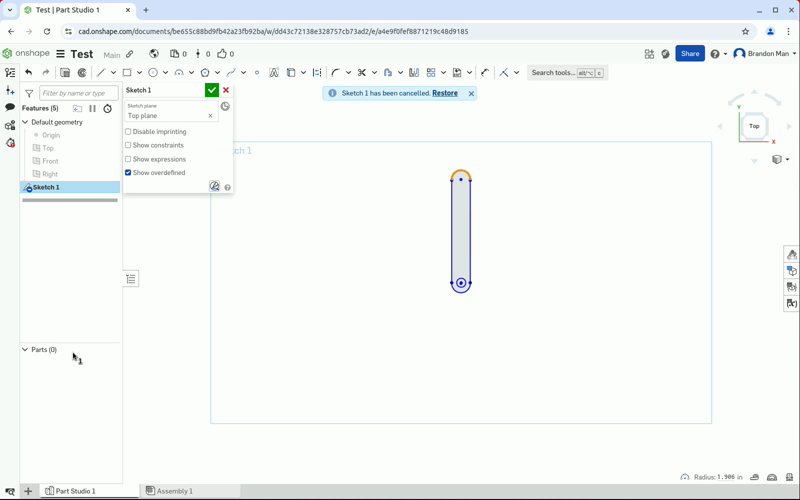
key(shift+y)
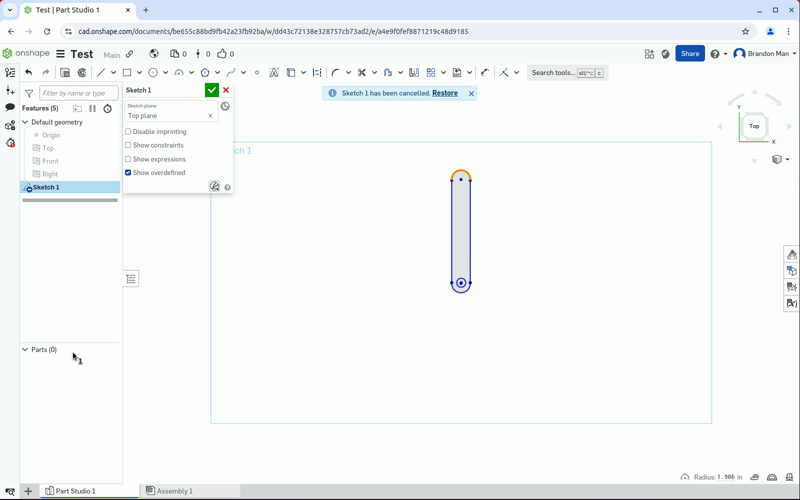
key(shift+e)
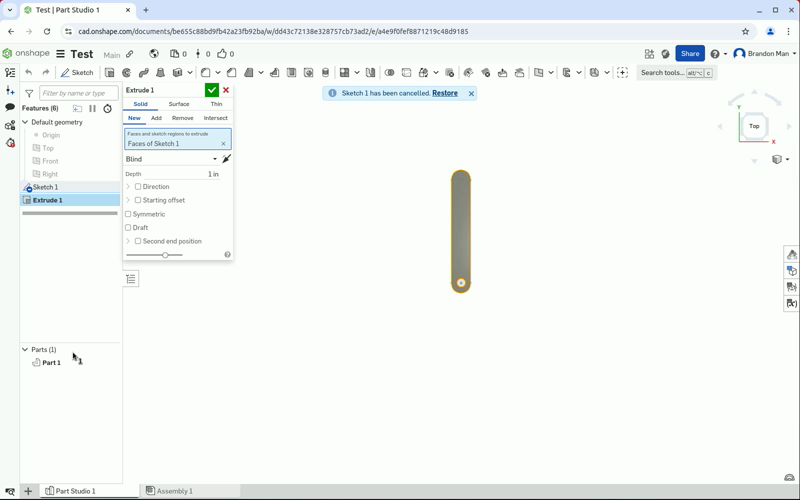
mouse_move(143, 106)
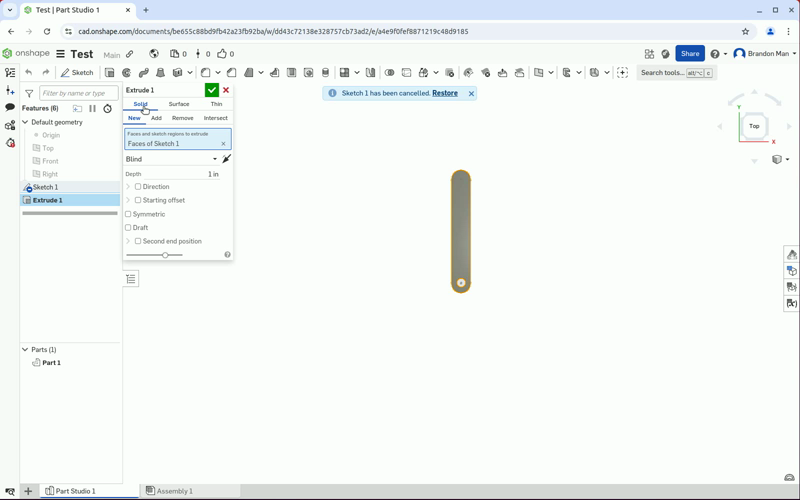
click(143, 106)
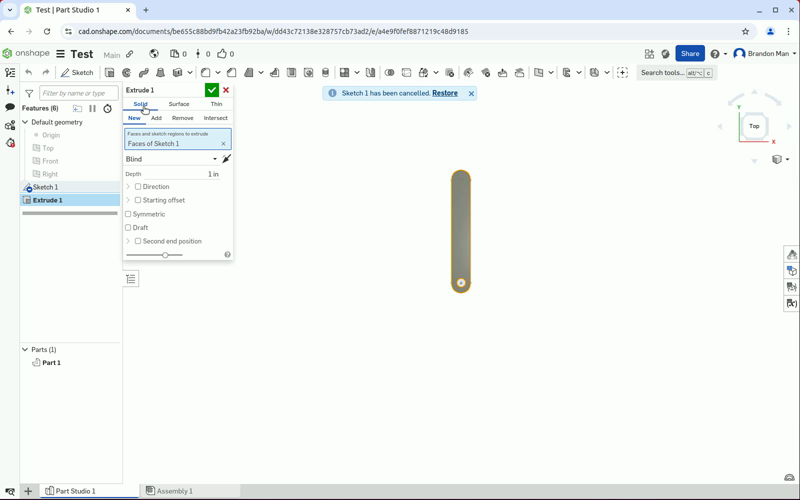
mouse_move(137, 120)
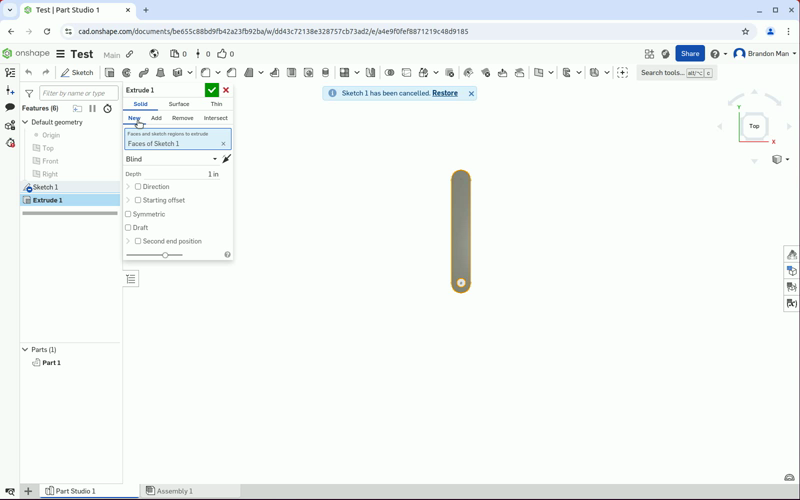
click(137, 120)
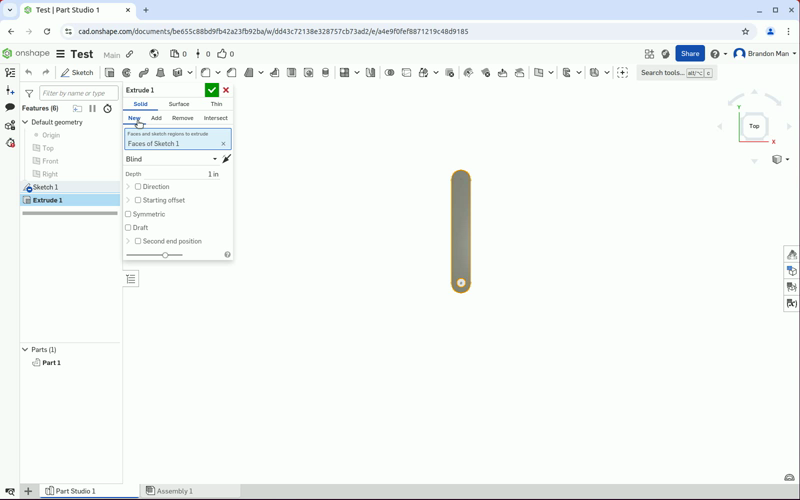
key(tab, 4)
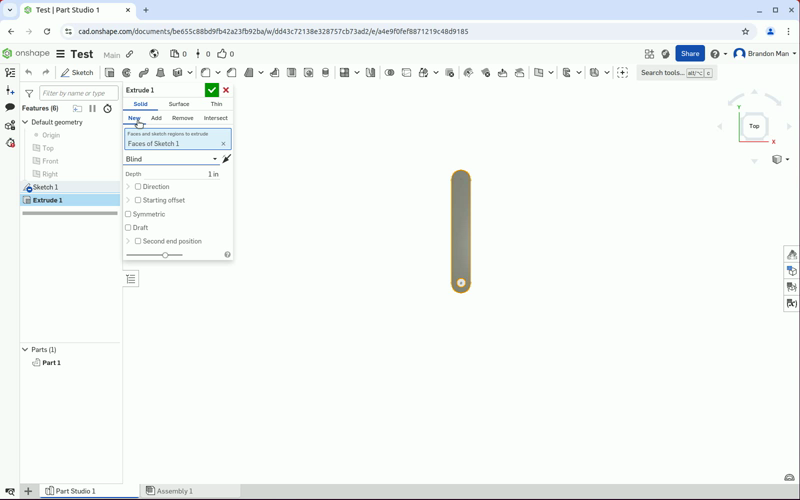
text(1.444)
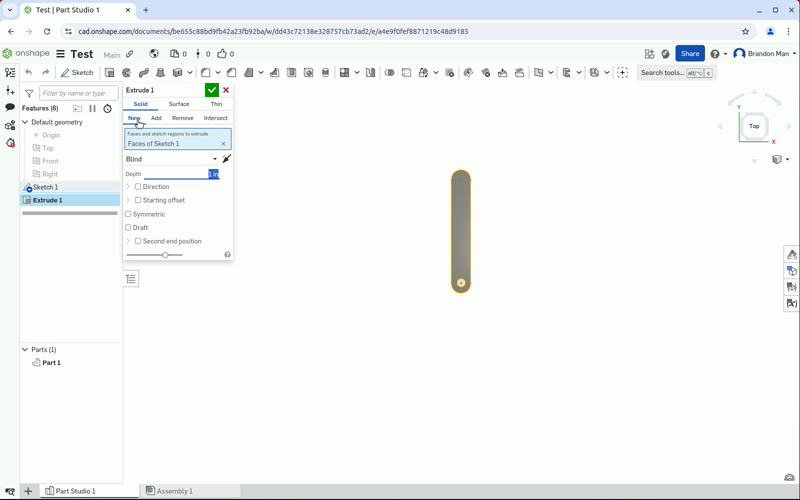
key(enter)
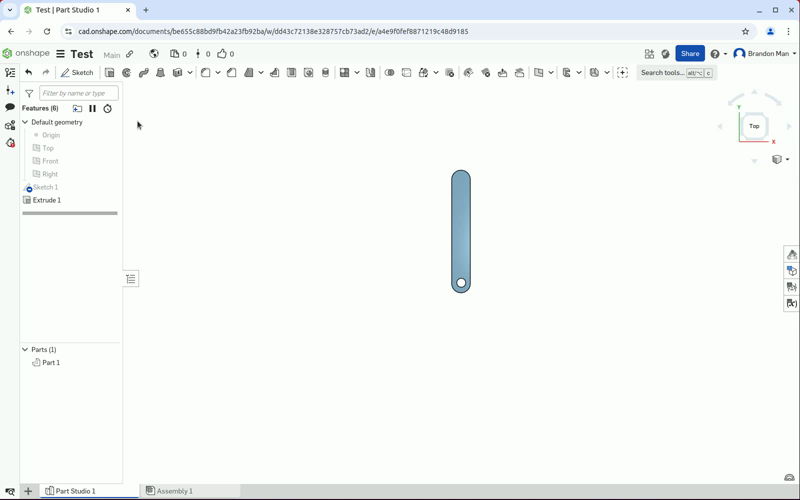
key(shift+h)
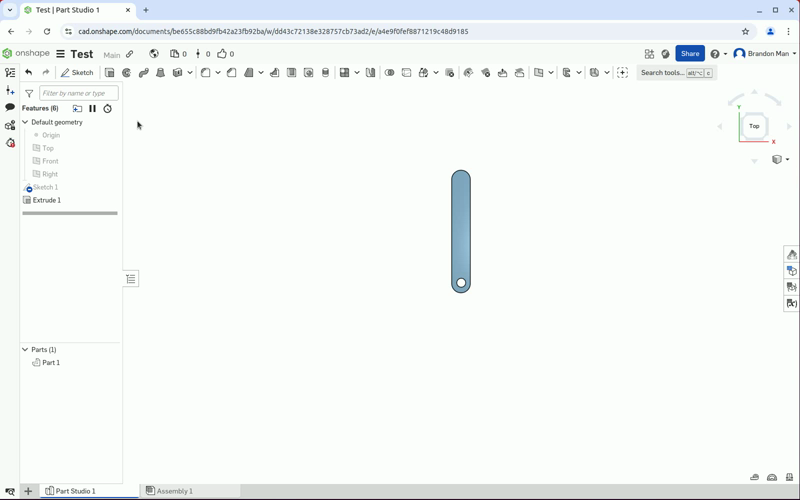
key(shift+h)
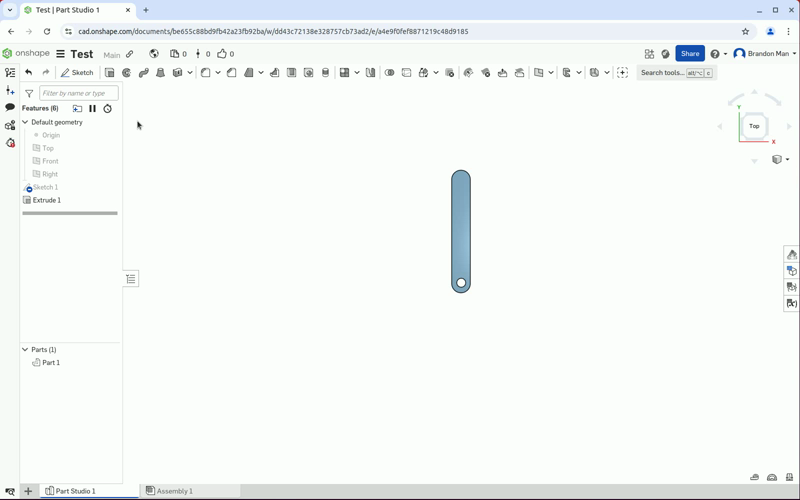
mouse_move(73, 189)
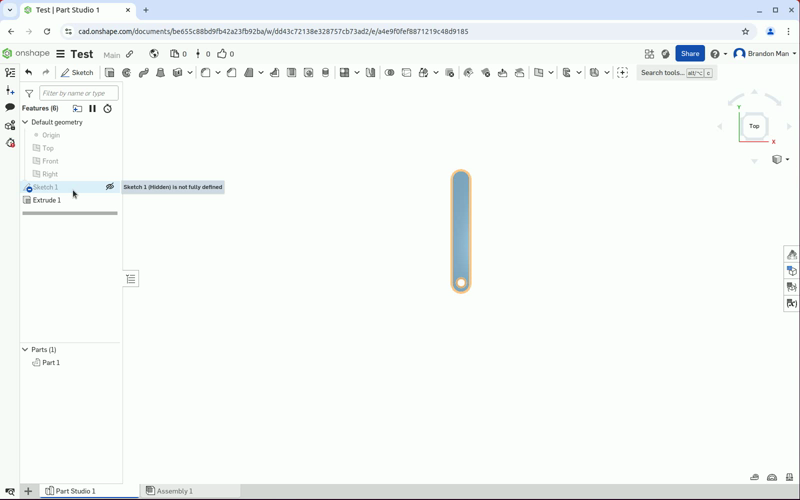
click(73, 189)
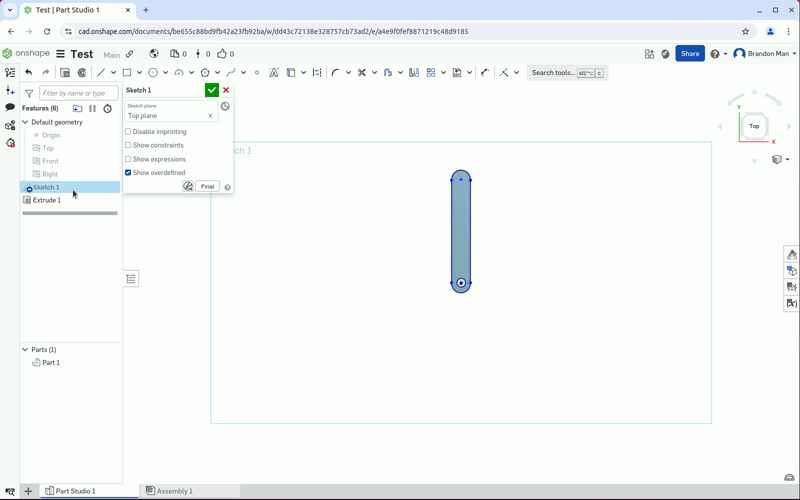
mouse_move(229, 92)
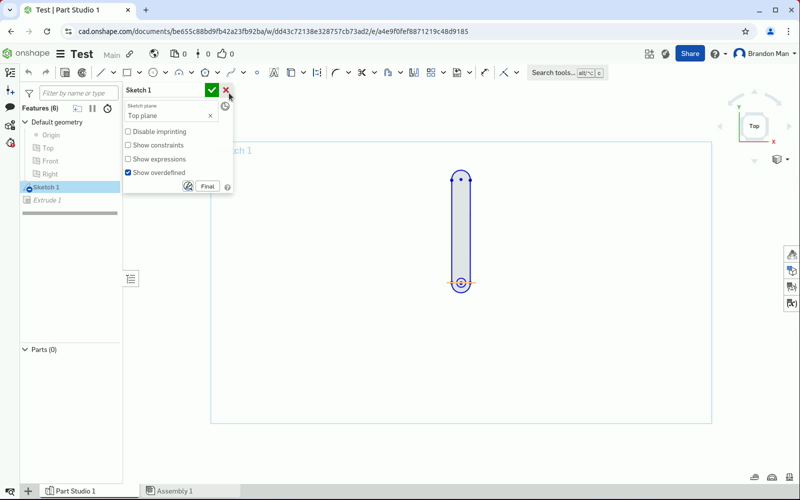
click(229, 92)
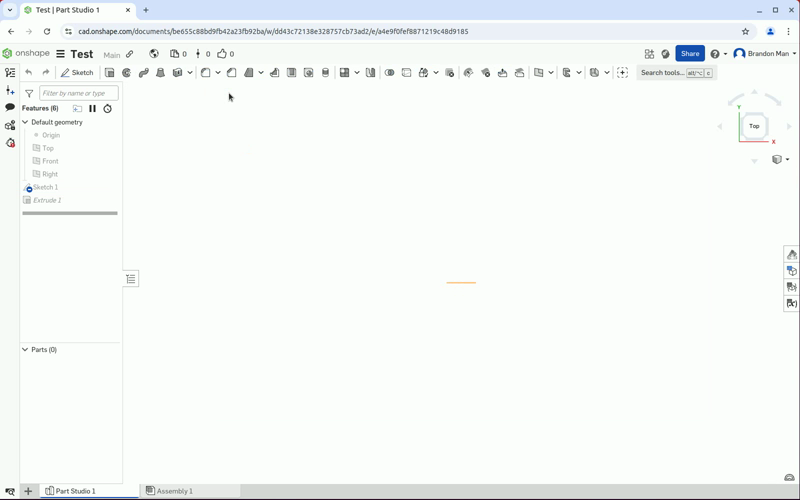
mouse_move(73, 352)
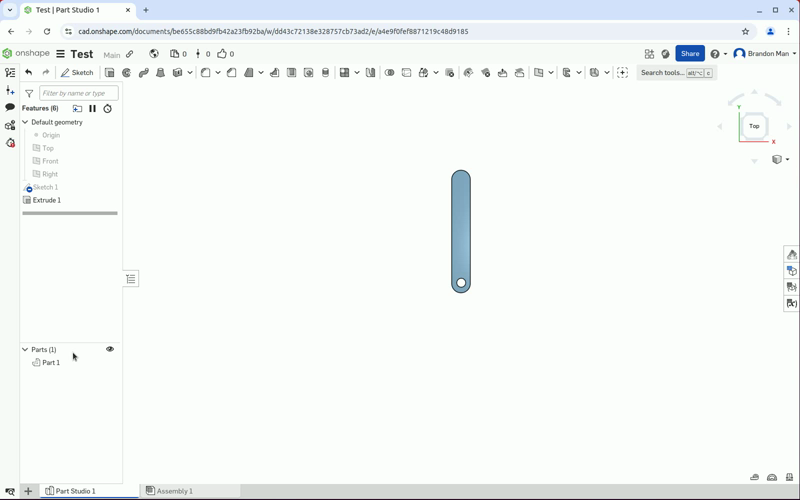
key(y)
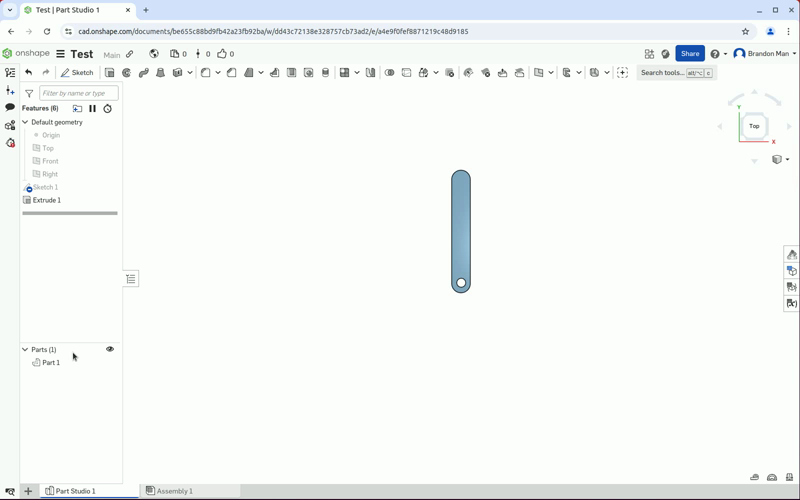
key(shift+p)
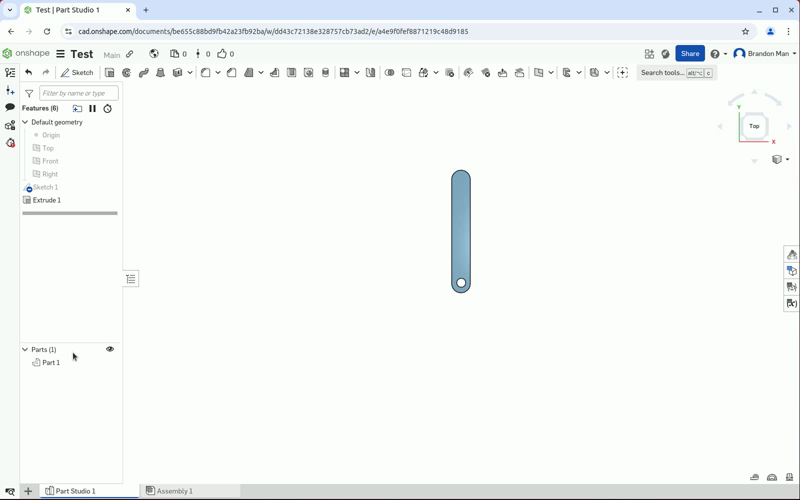
key(space)
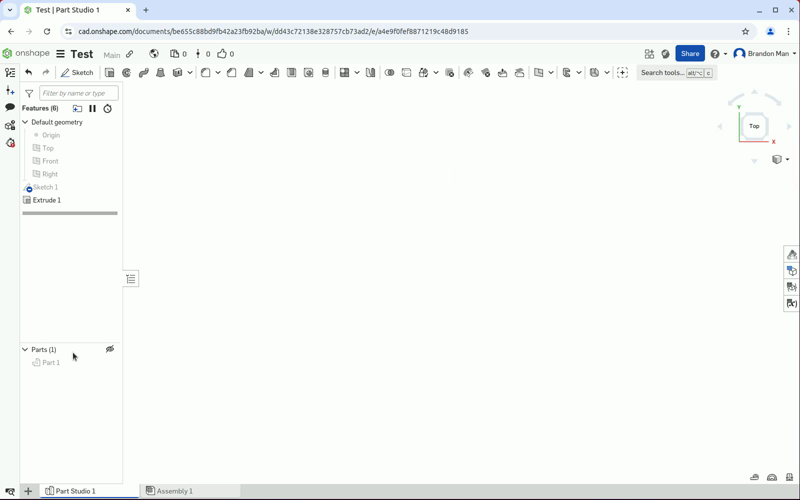
key_down(shift)
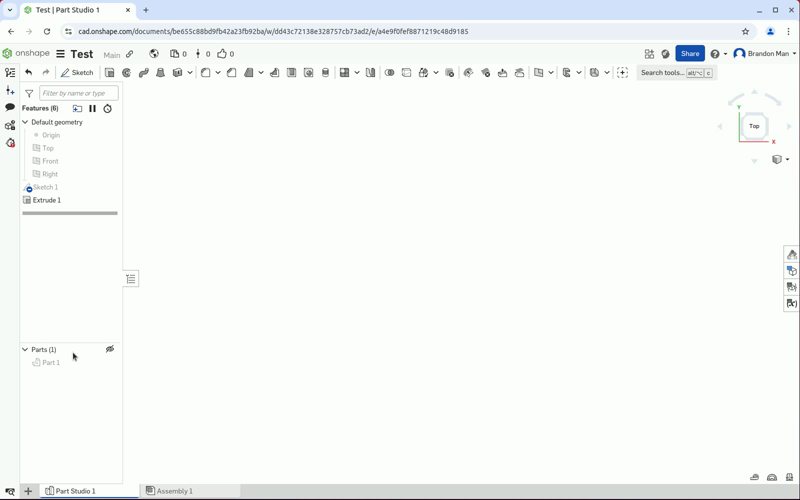
key(up)
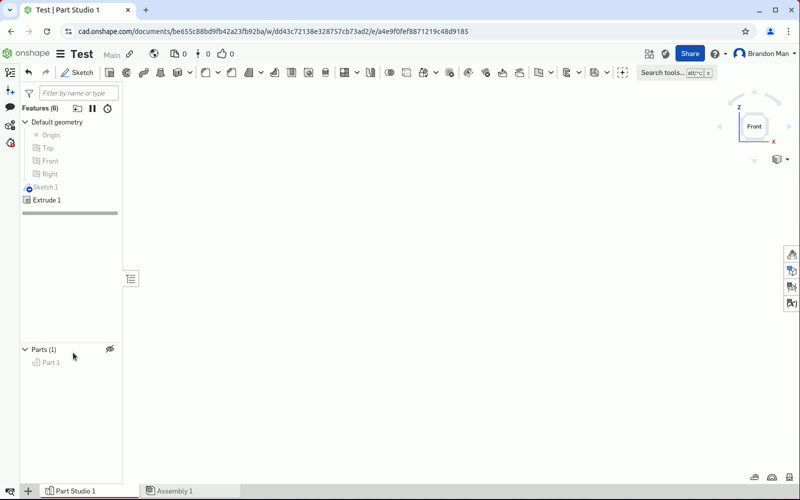
key_up(shift)
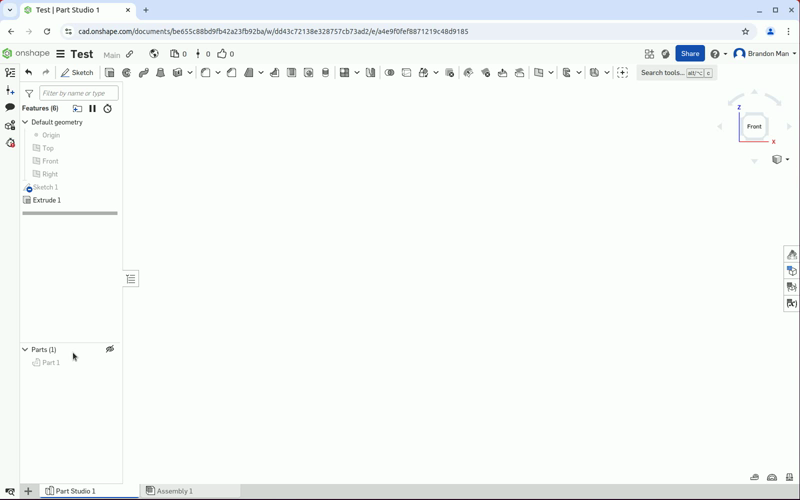
key(space)
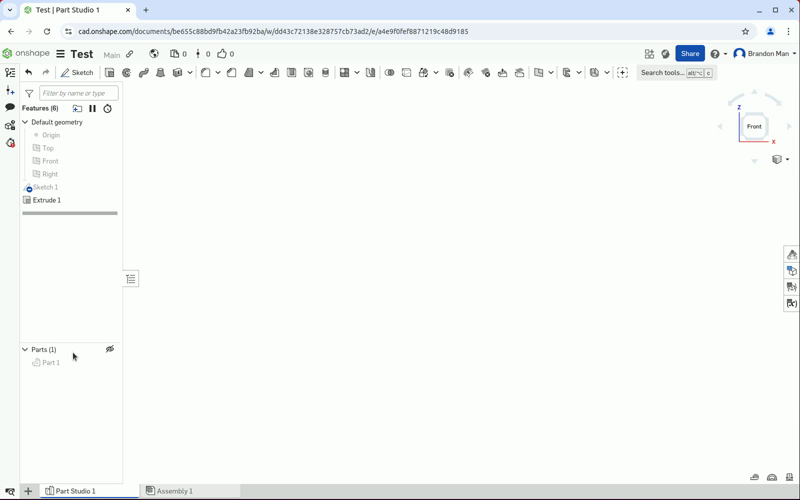
key_down(shift)
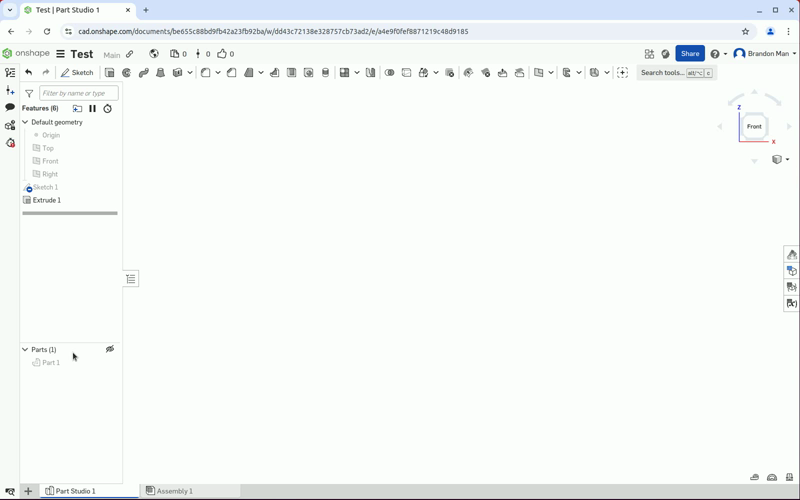
key(left)
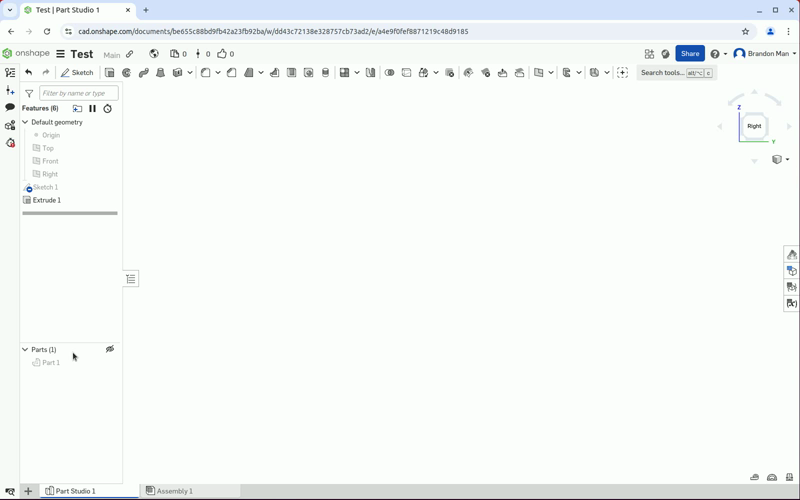
key_up(shift)
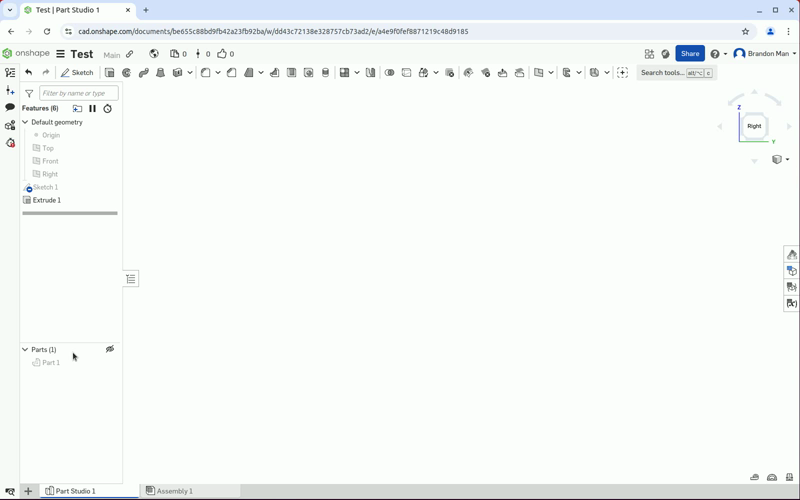
mouse_move(73, 352)
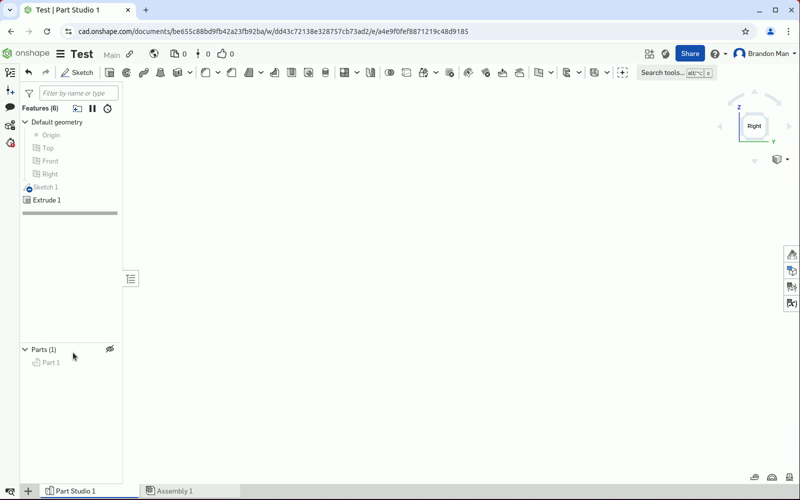
key(shift+y)
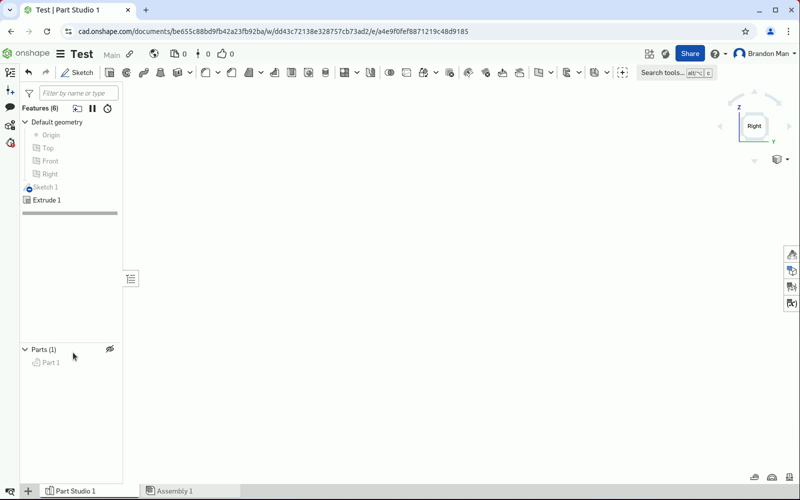
key(shift+s)
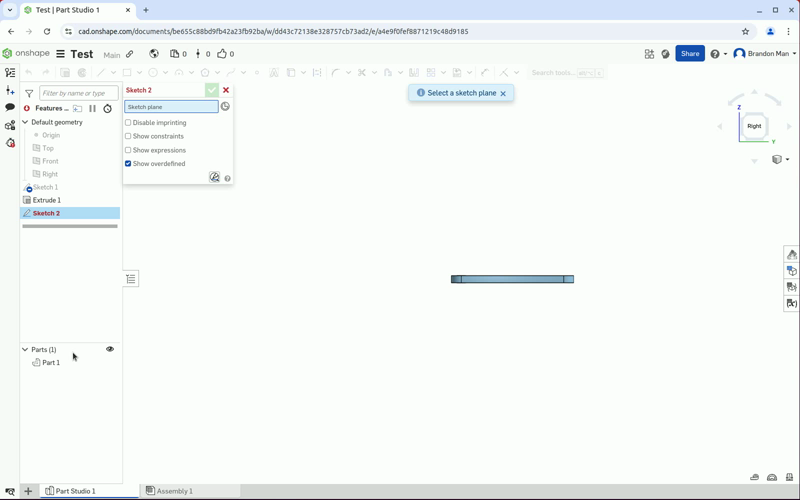
mouse_move(73, 176)
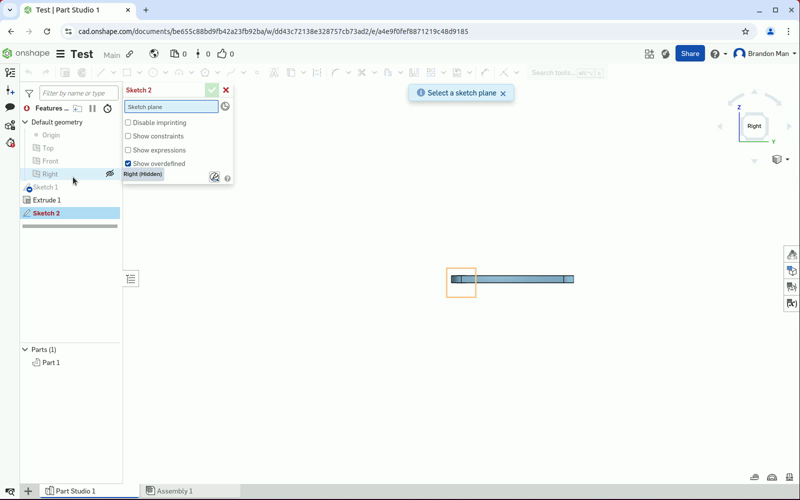
click(73, 176)
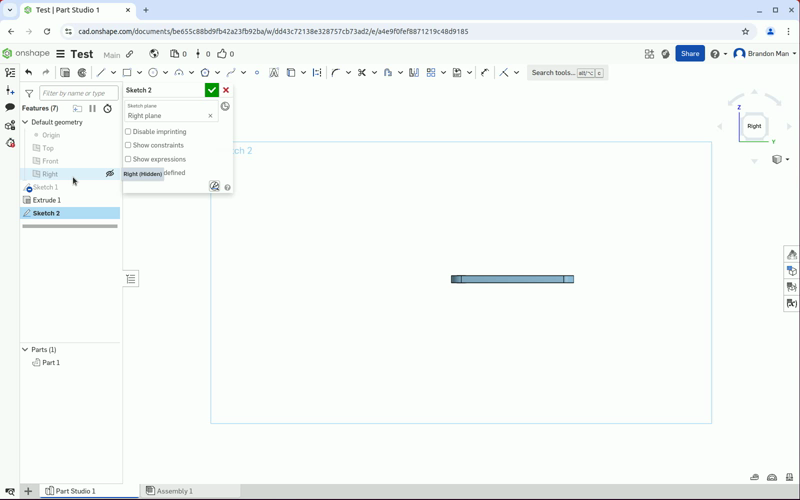
mouse_move(73, 352)
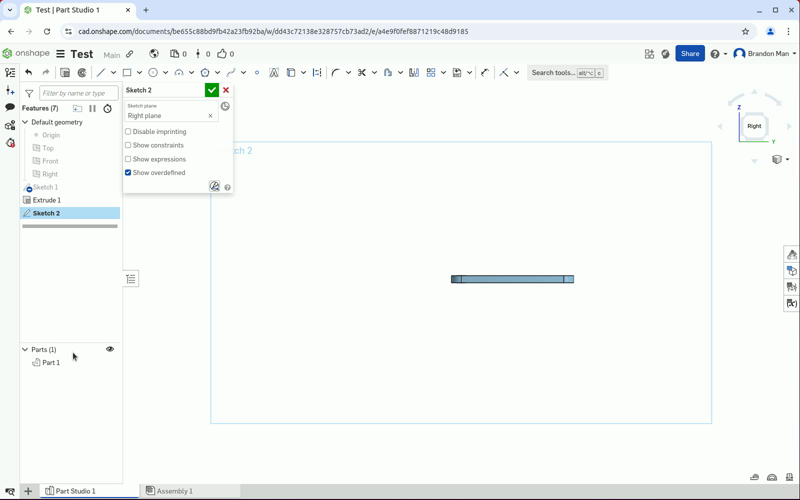
key(y)
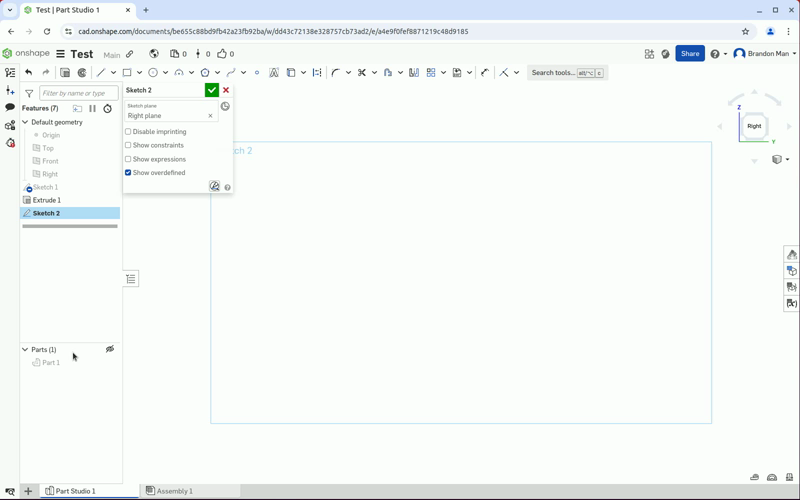
key(l)
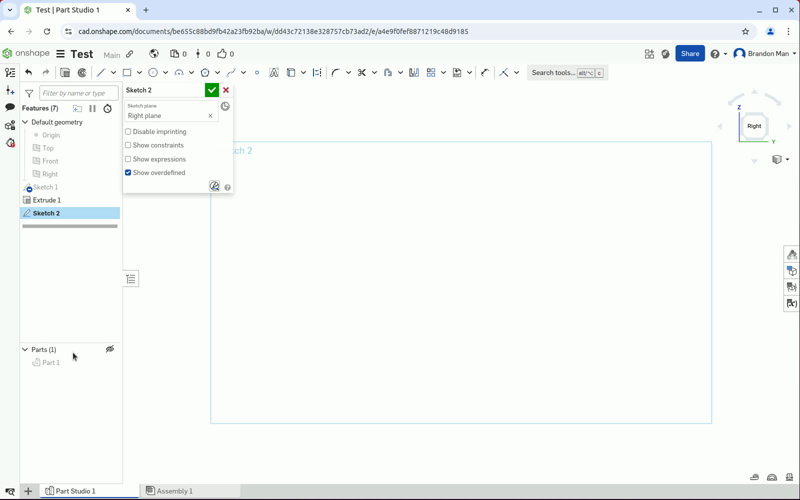
key_down(shift)
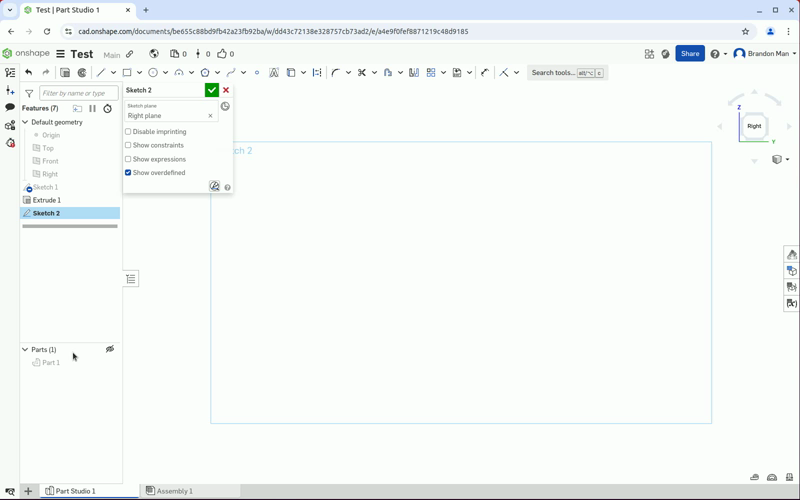
mouse_move(451, 278)
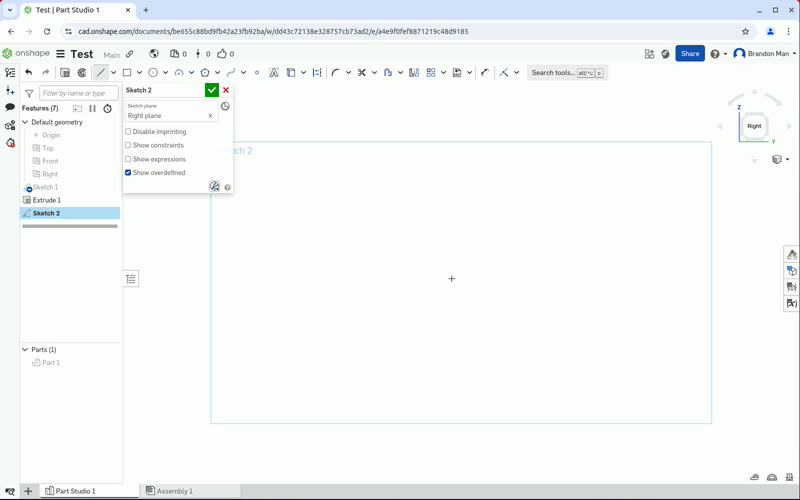
click(451, 278)
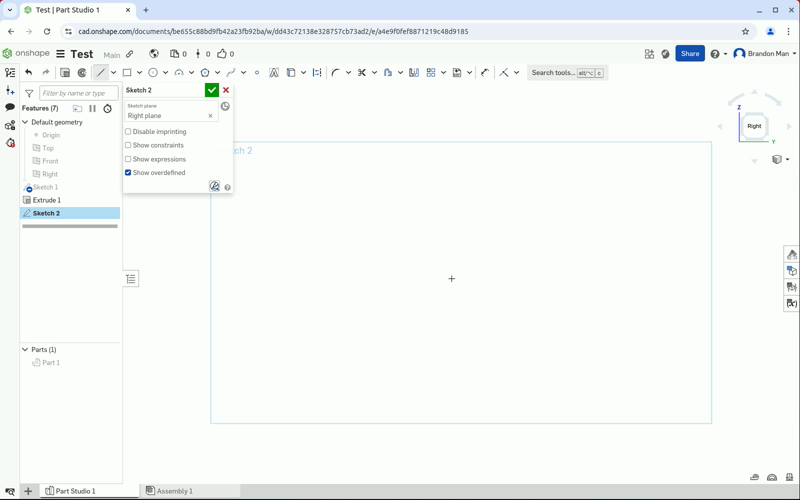
key_up(shift)
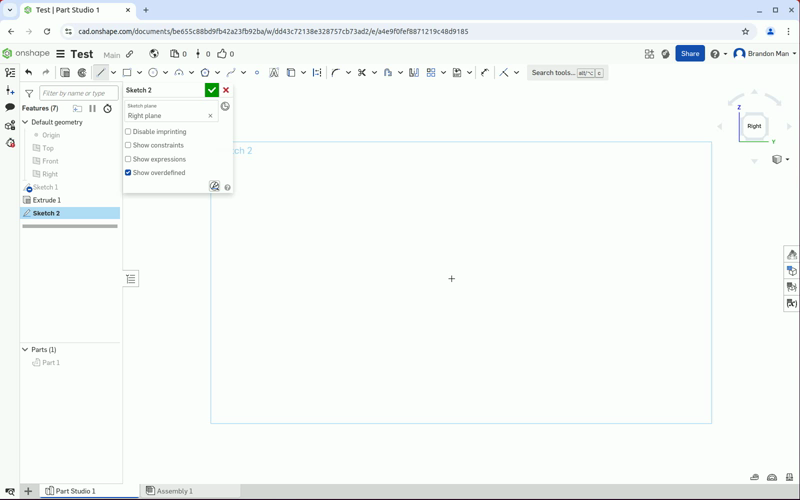
key_down(shift)
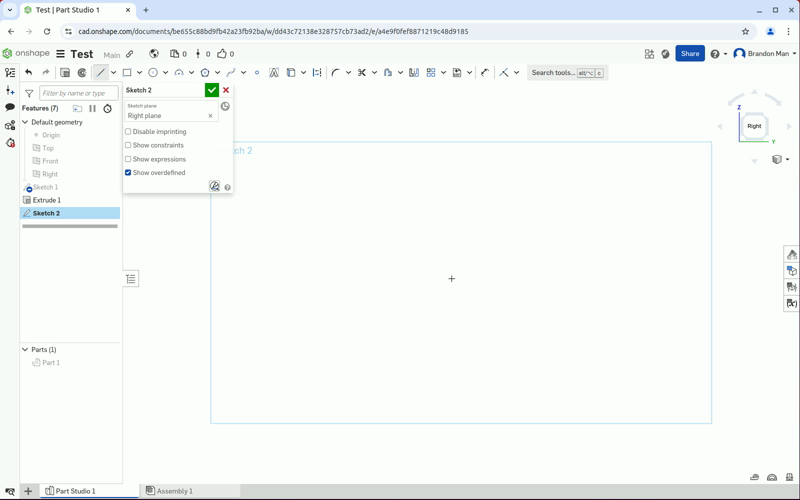
mouse_move(481, 278)
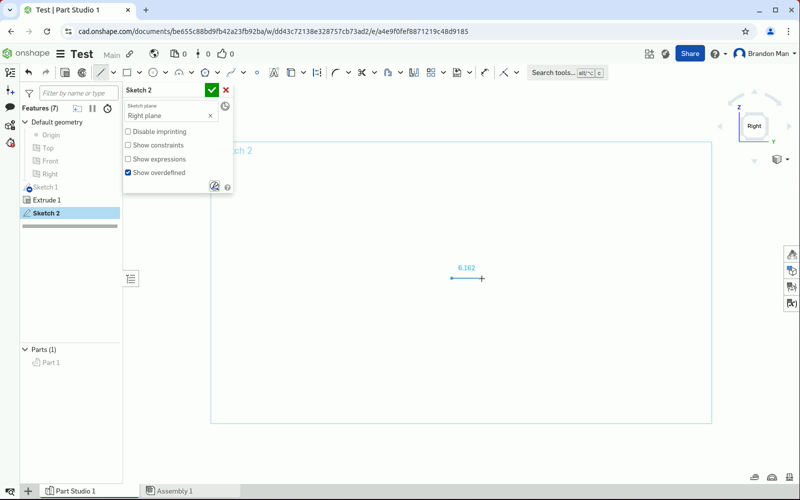
mouse_move(484, 278)
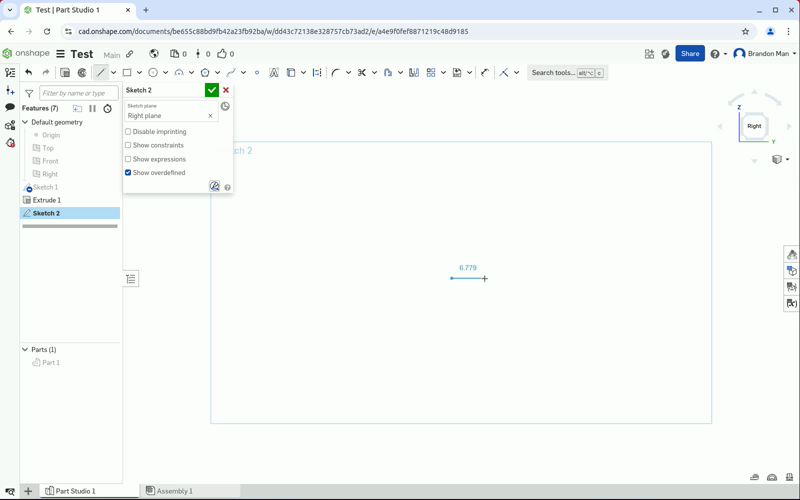
click(484, 278)
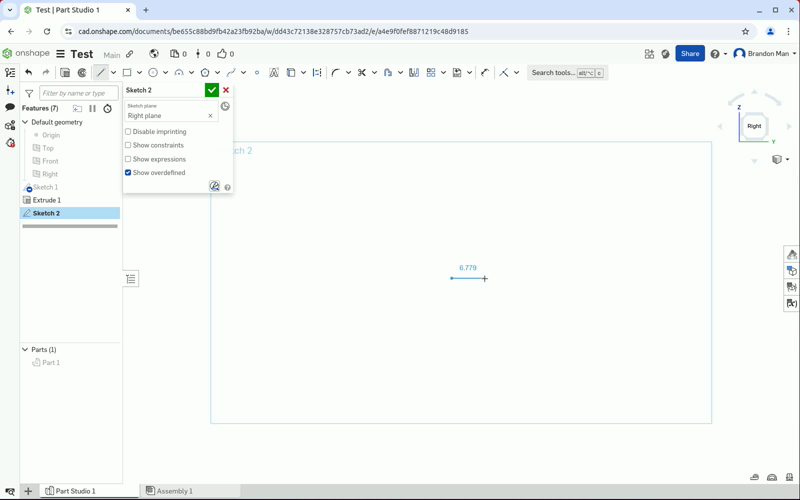
key_up(shift)
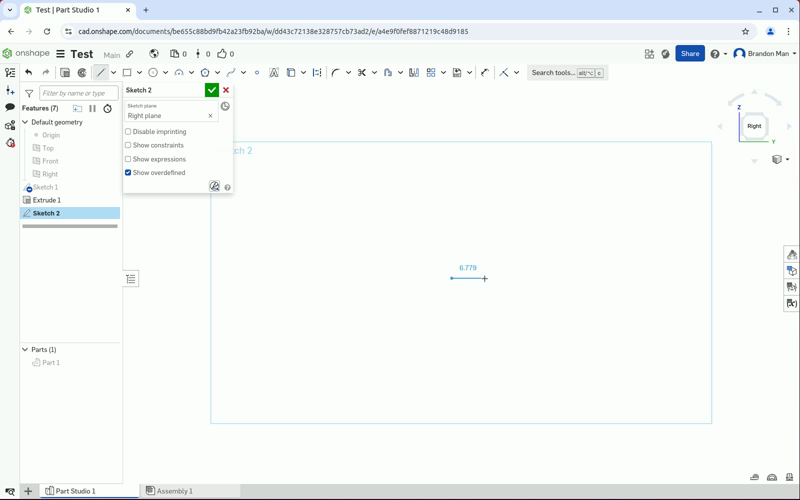
key_down(shift)
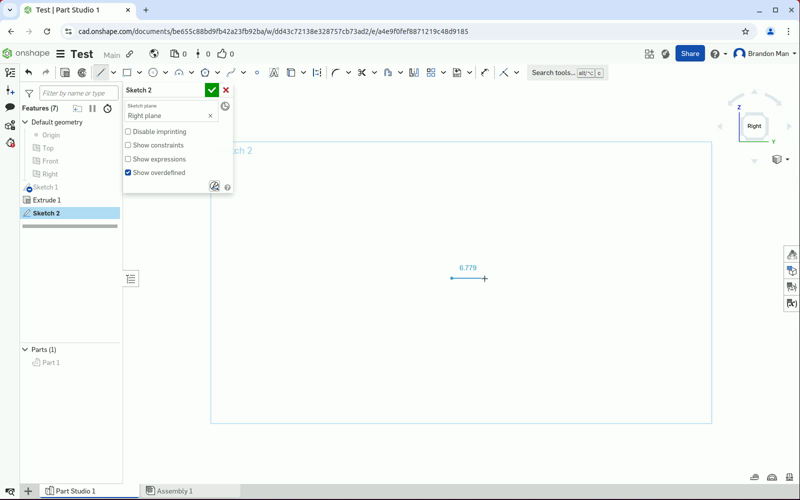
mouse_move(514, 278)
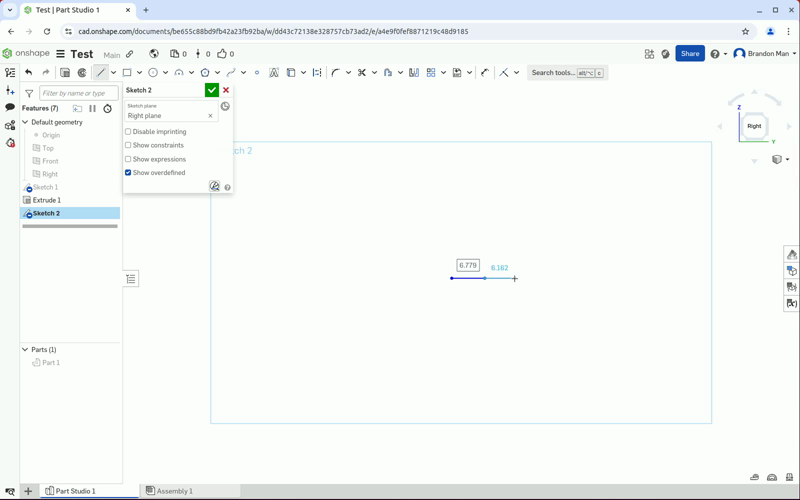
mouse_move(501, 283)
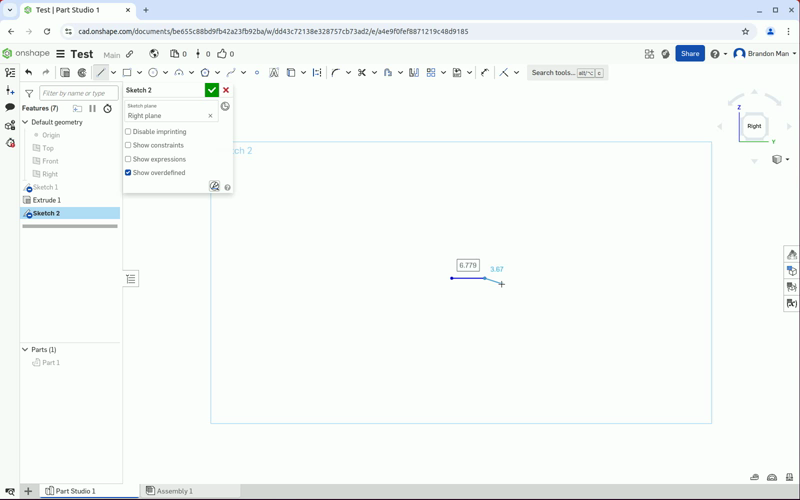
click(501, 283)
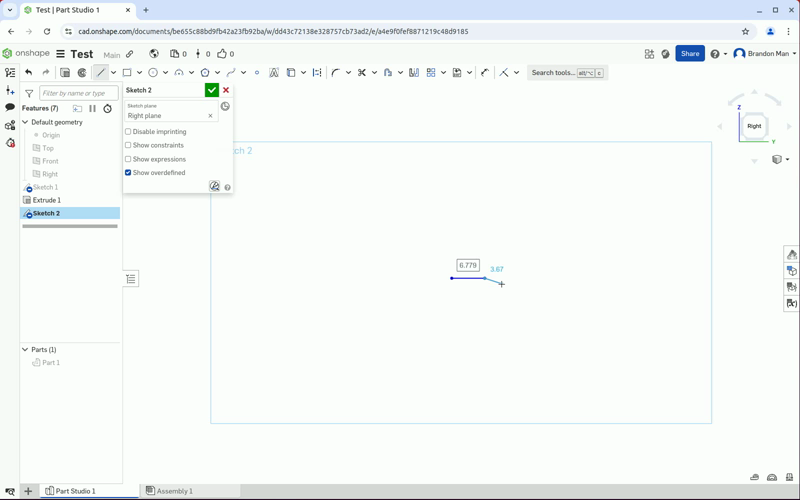
key_up(shift)
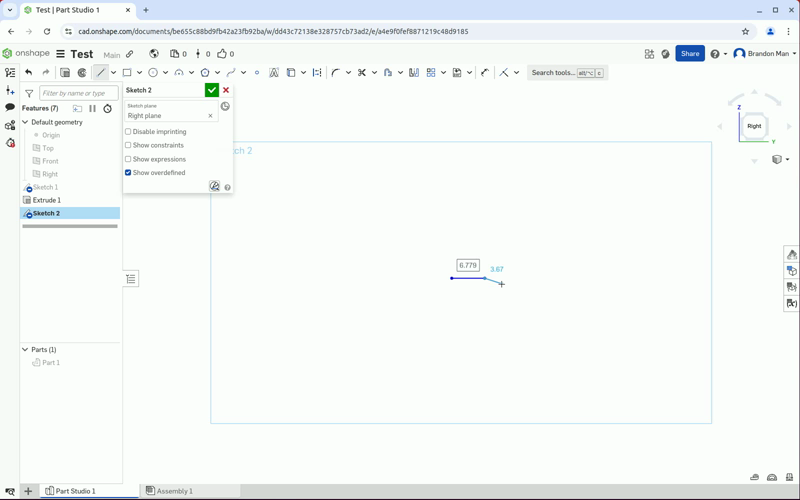
key_down(shift)
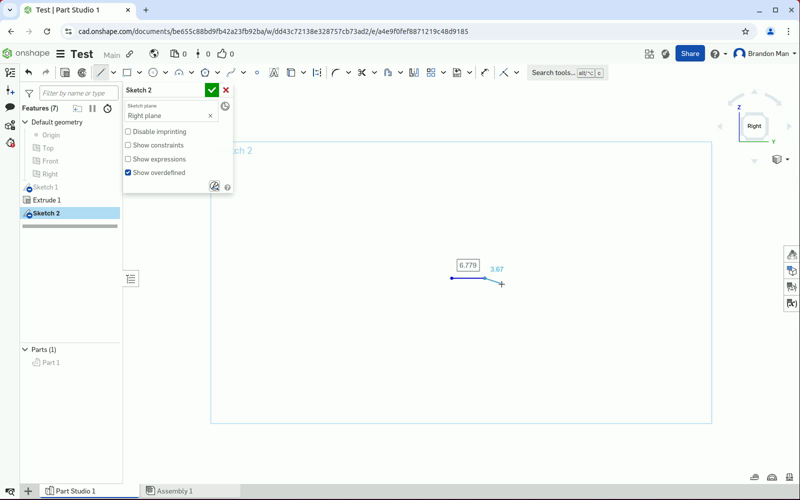
mouse_move(573, 283)
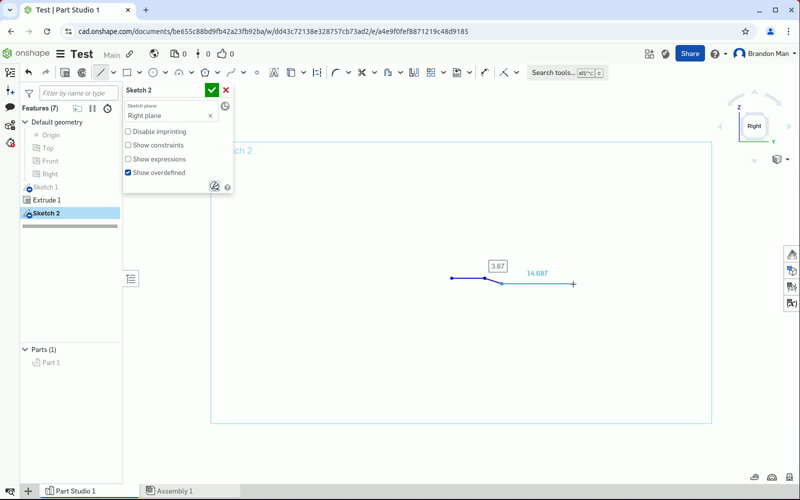
click(573, 283)
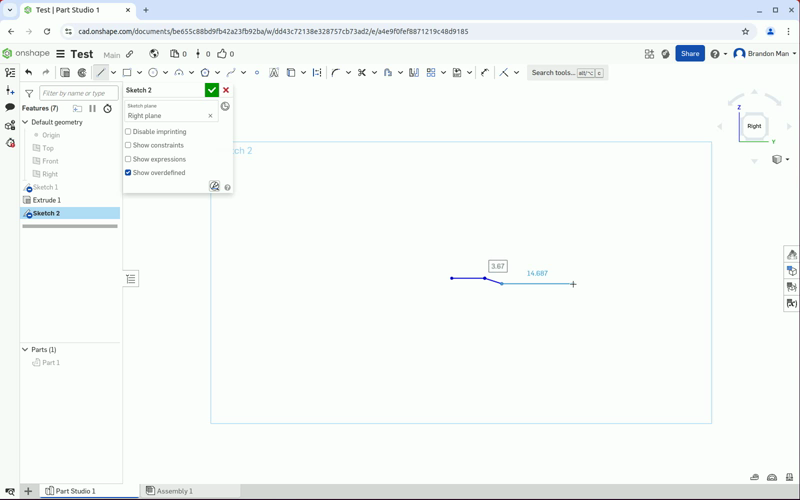
key_up(shift)
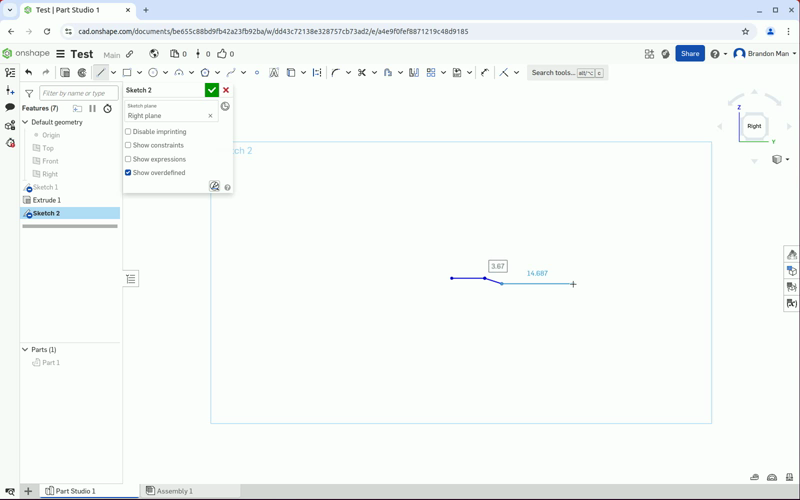
key_down(shift)
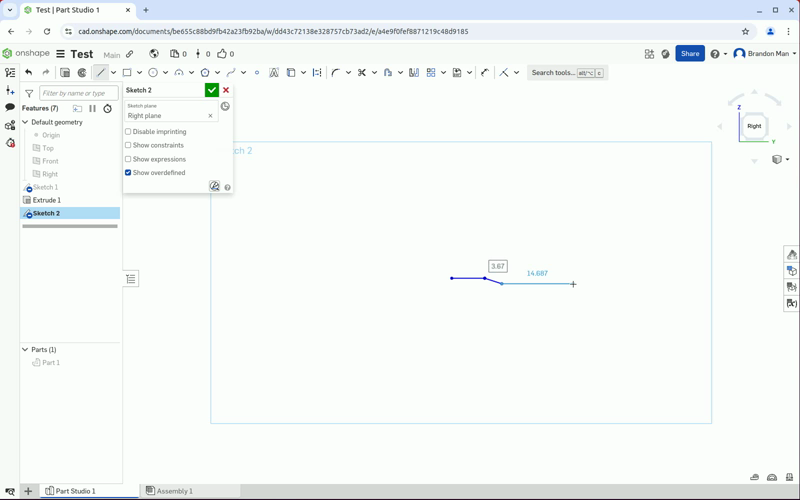
mouse_move(589, 283)
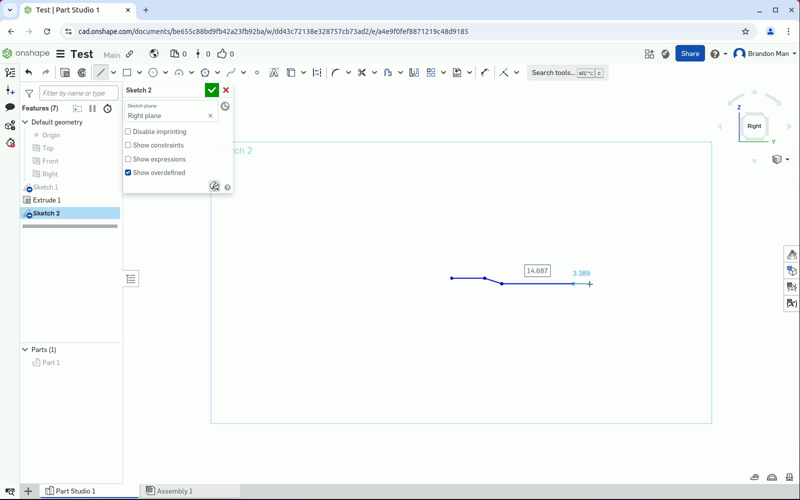
mouse_move(573, 280)
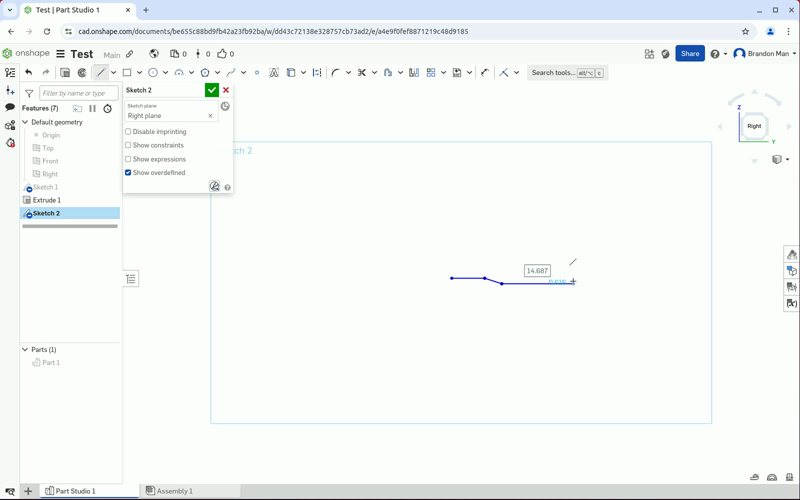
scroll(6)
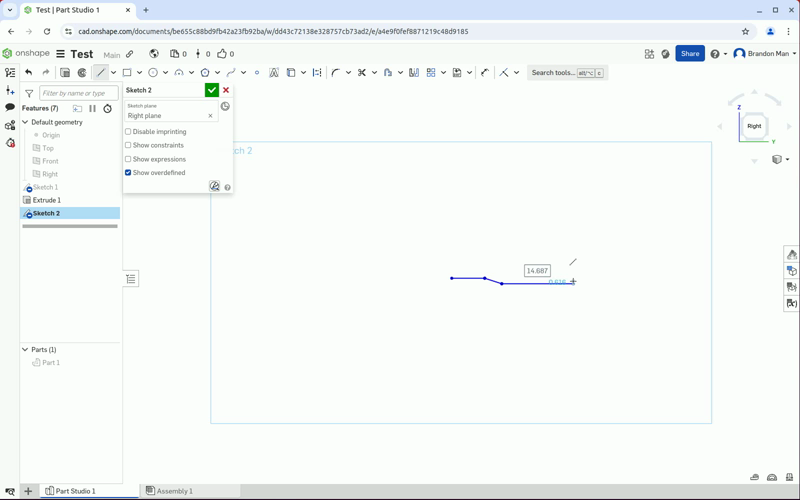
scroll(6)
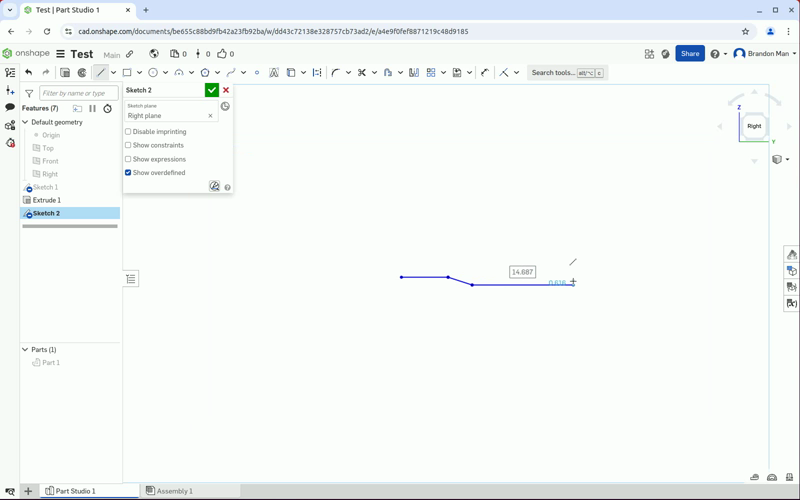
scroll(6)
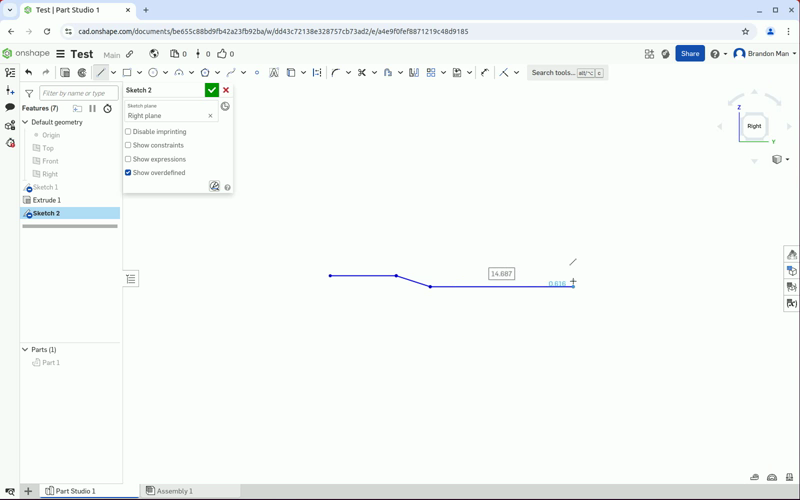
scroll(6)
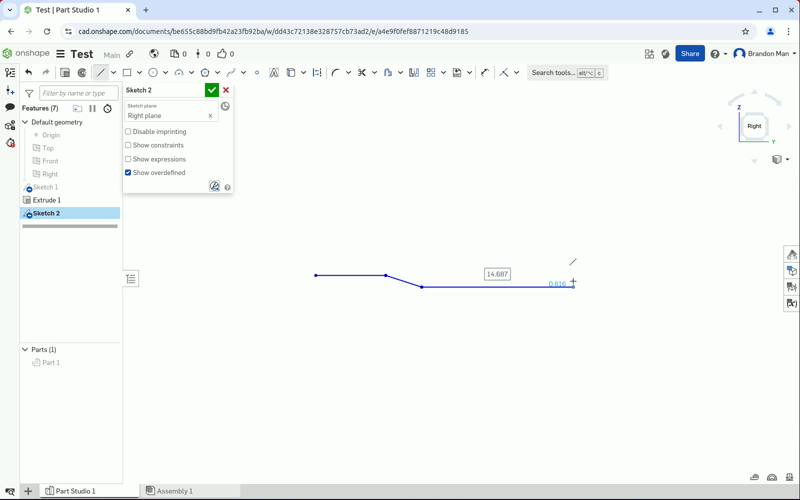
scroll(6)
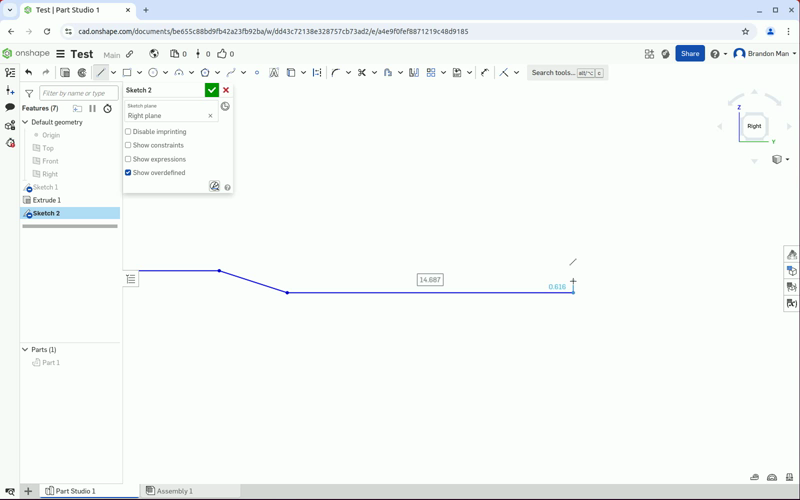
scroll(6)
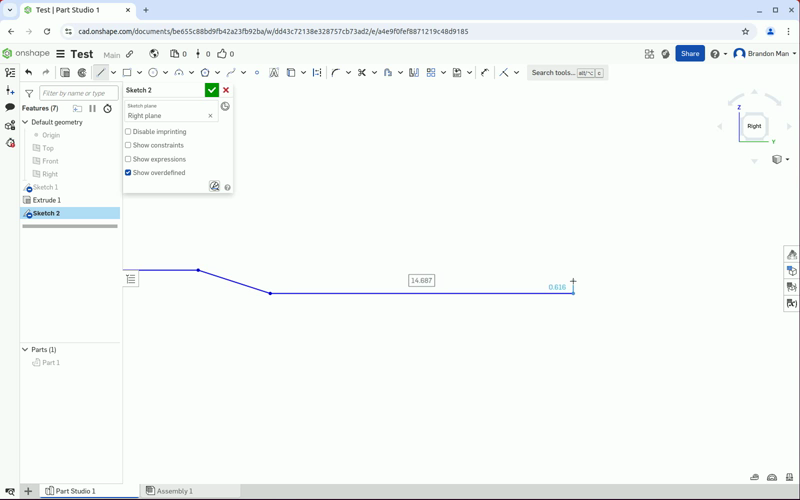
scroll(6)
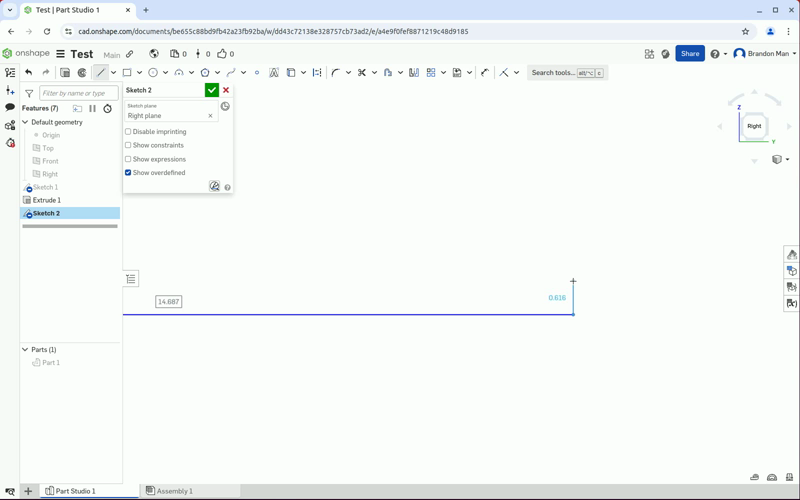
click(573, 280)
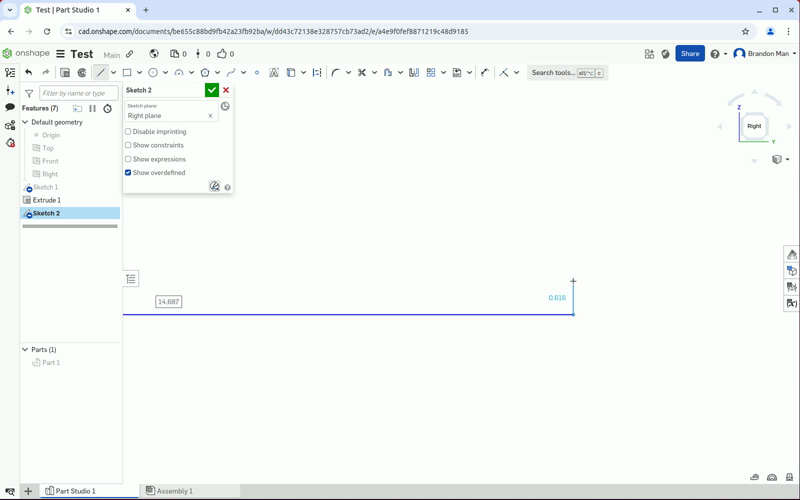
scroll(-6)
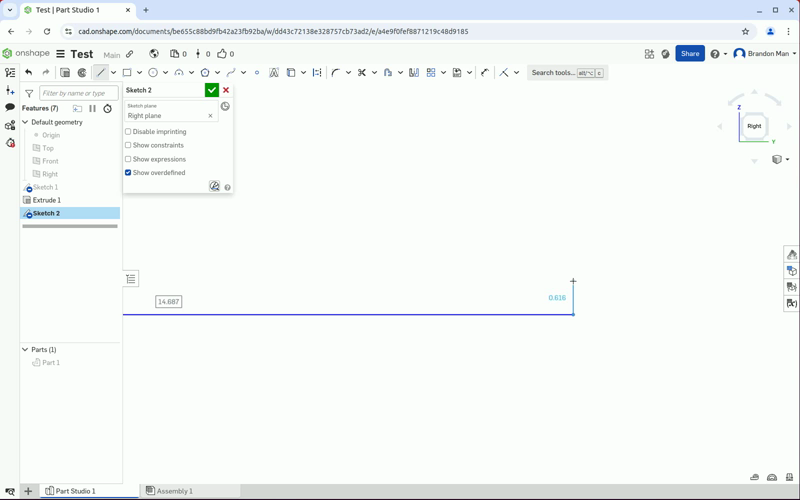
scroll(-6)
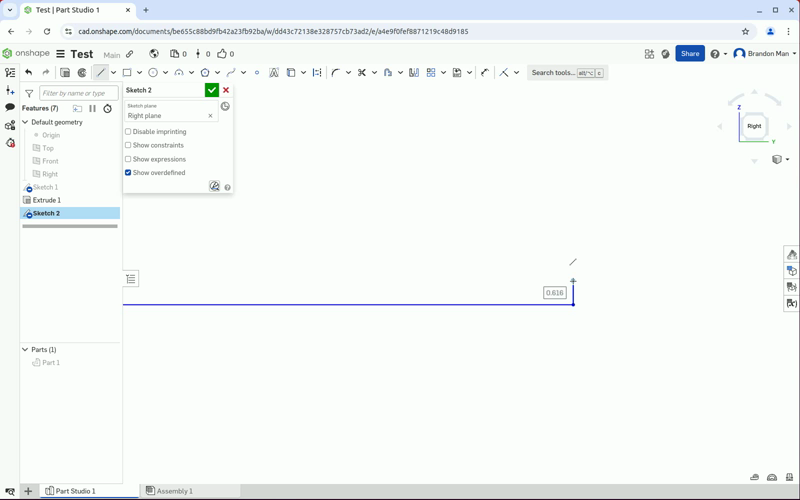
scroll(-6)
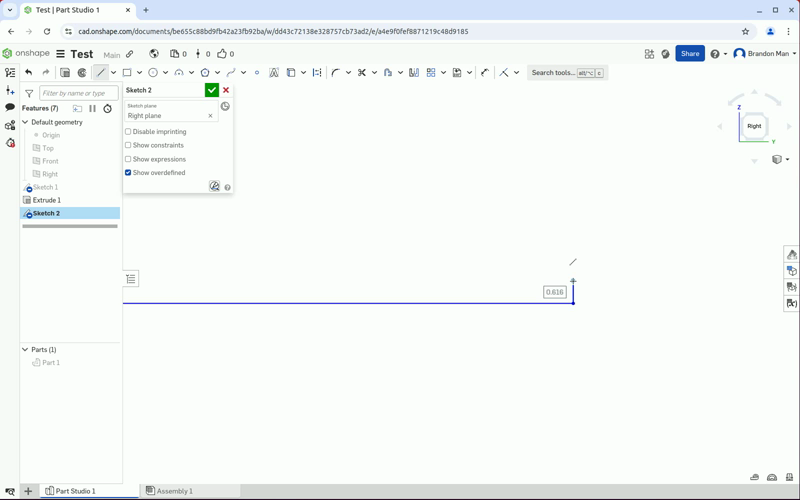
scroll(-6)
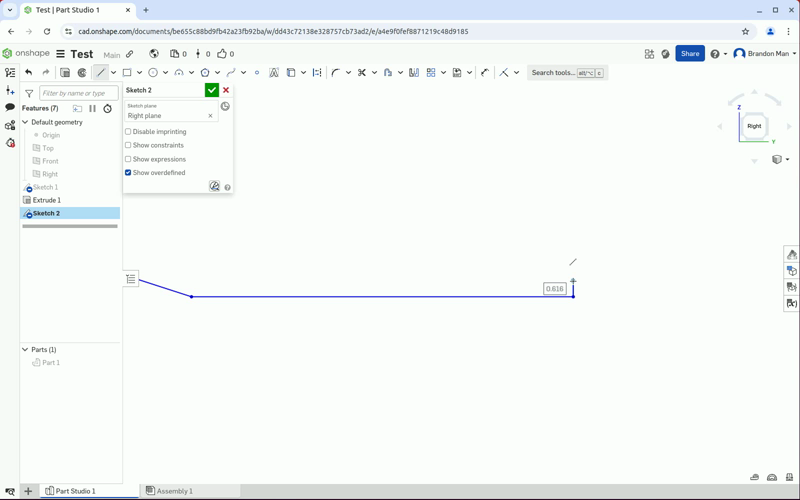
scroll(-6)
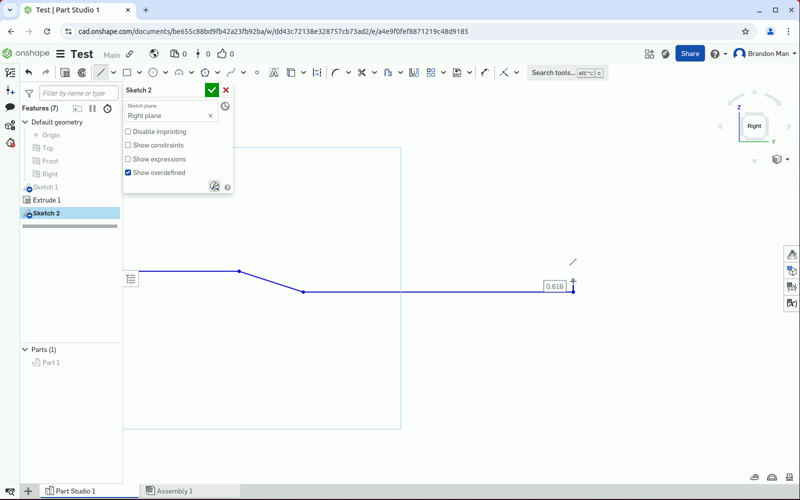
scroll(-6)
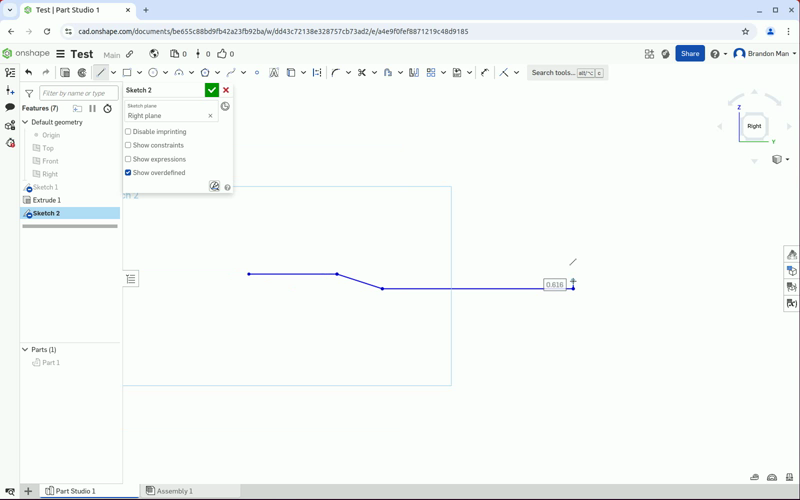
scroll(-6)
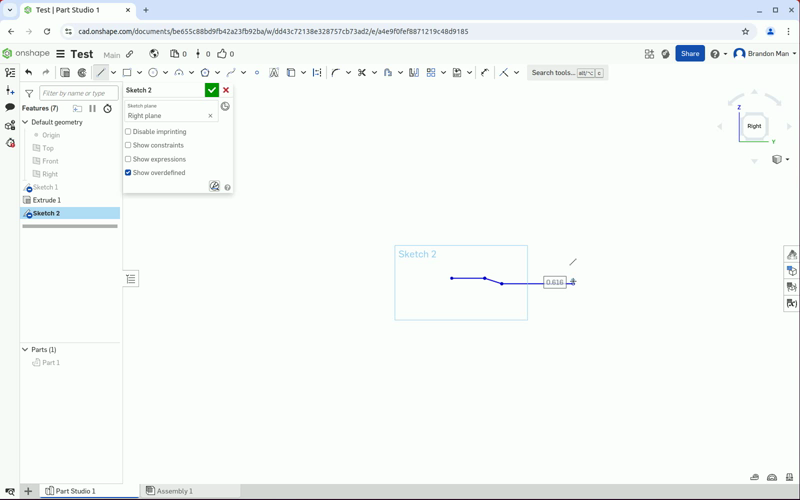
key_up(shift)
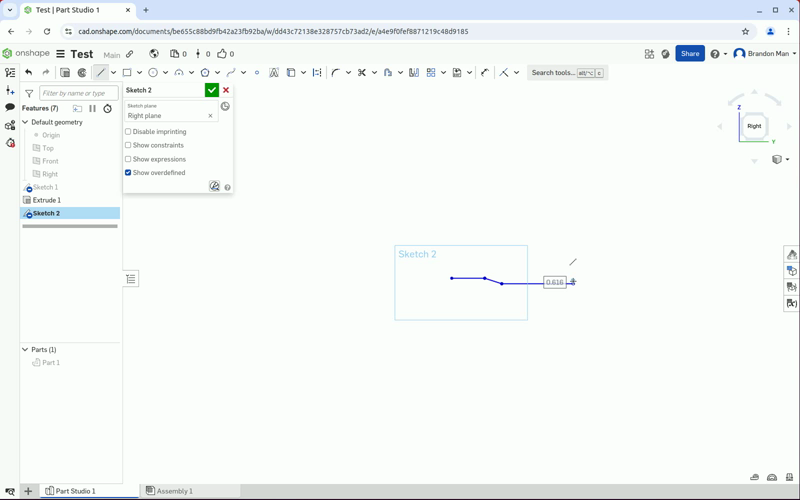
key_down(shift)
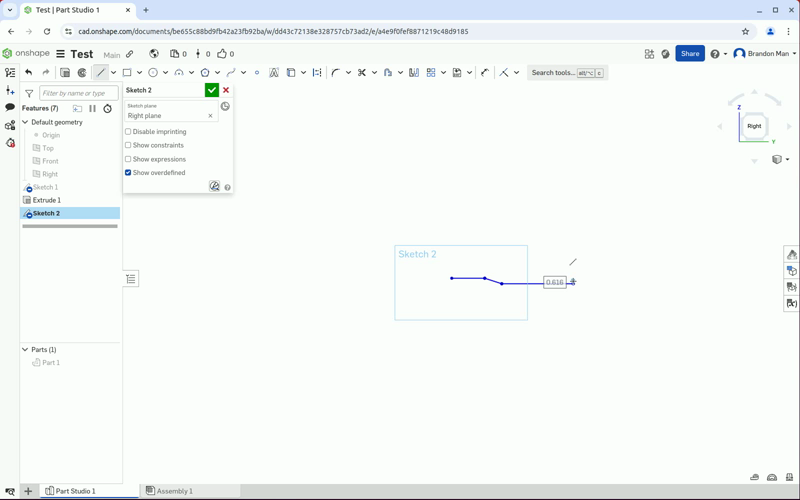
mouse_move(501, 280)
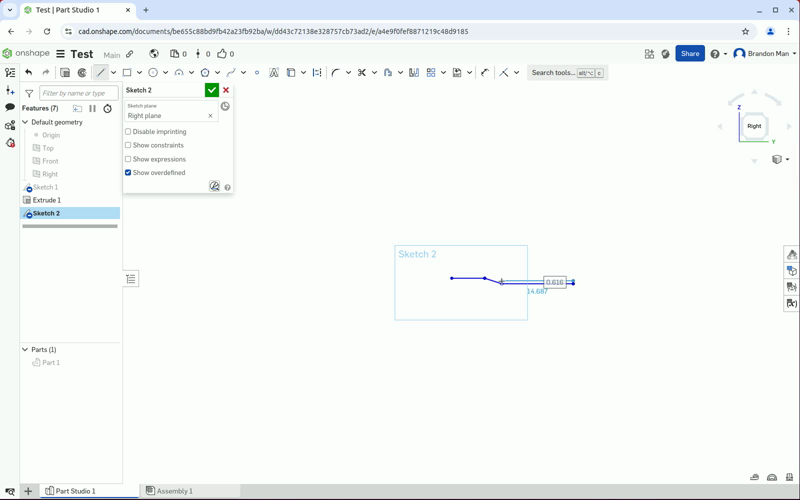
scroll(6)
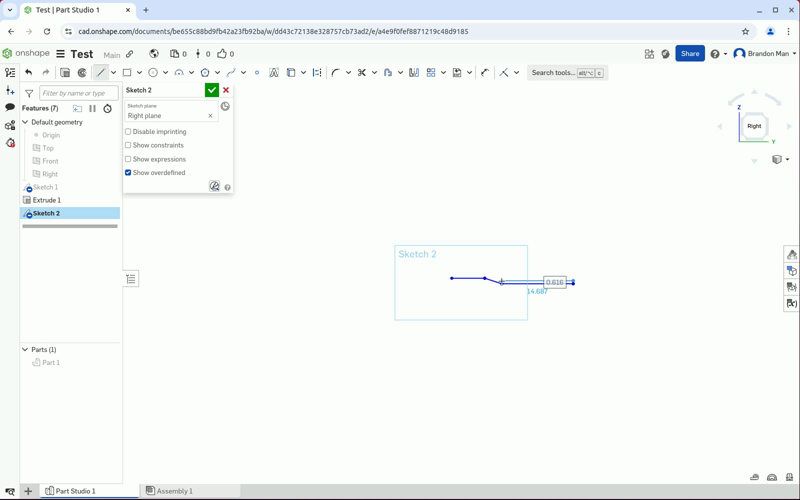
scroll(6)
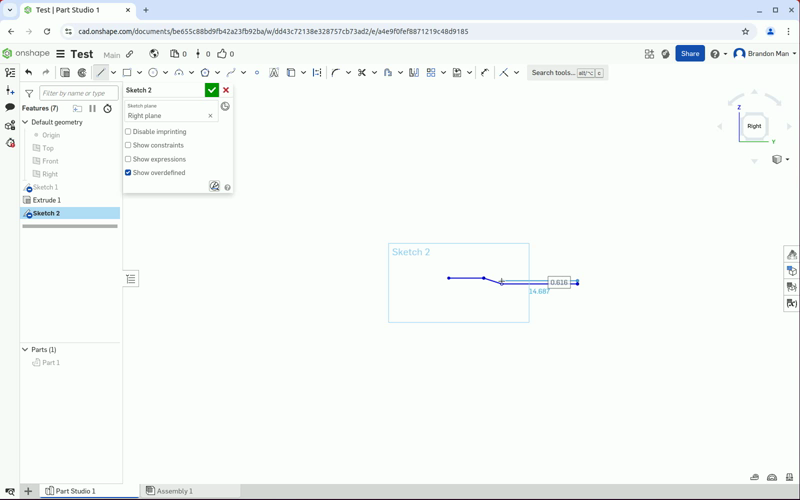
scroll(6)
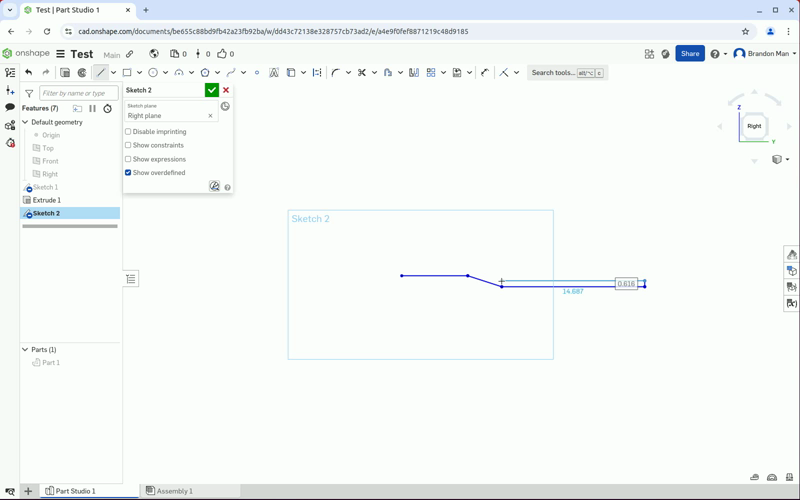
scroll(6)
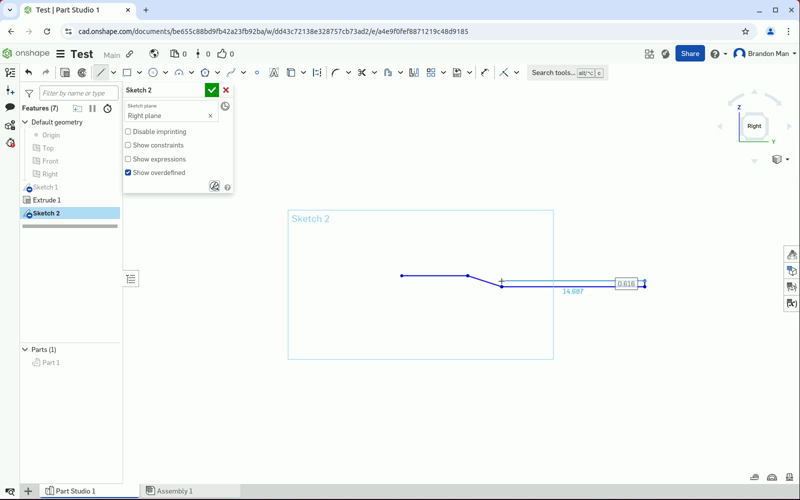
scroll(6)
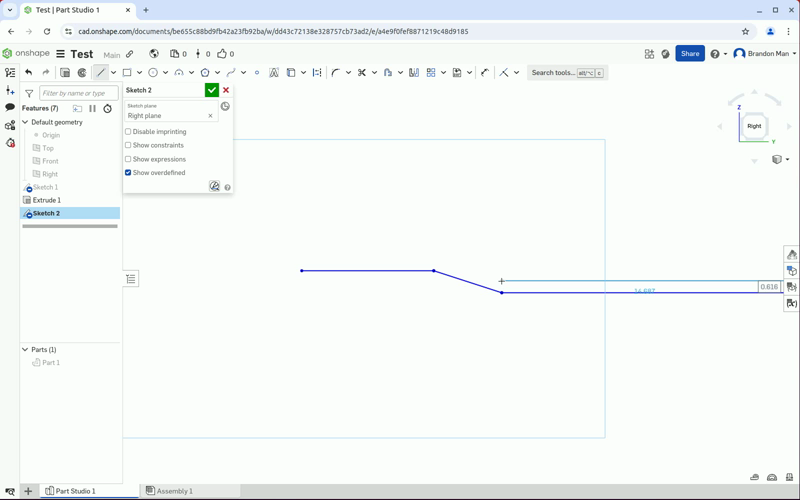
scroll(6)
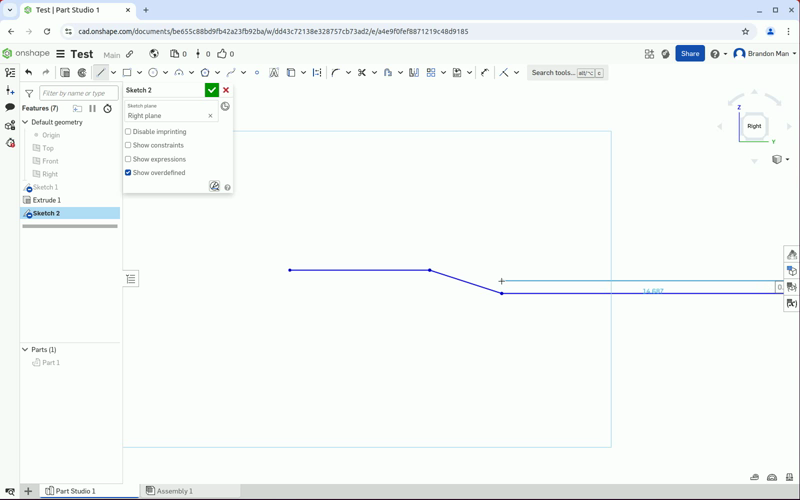
scroll(6)
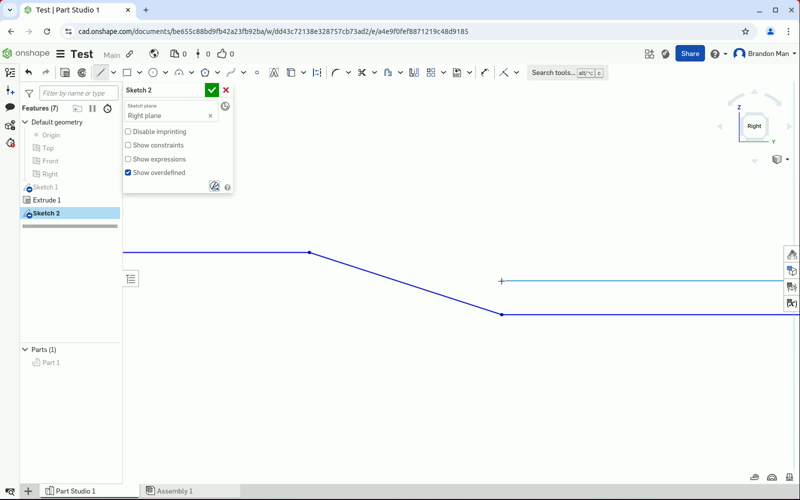
click(501, 280)
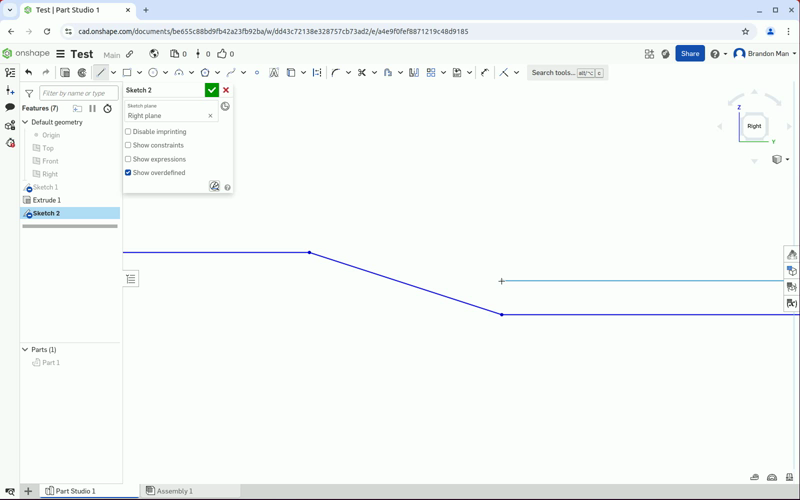
scroll(-6)
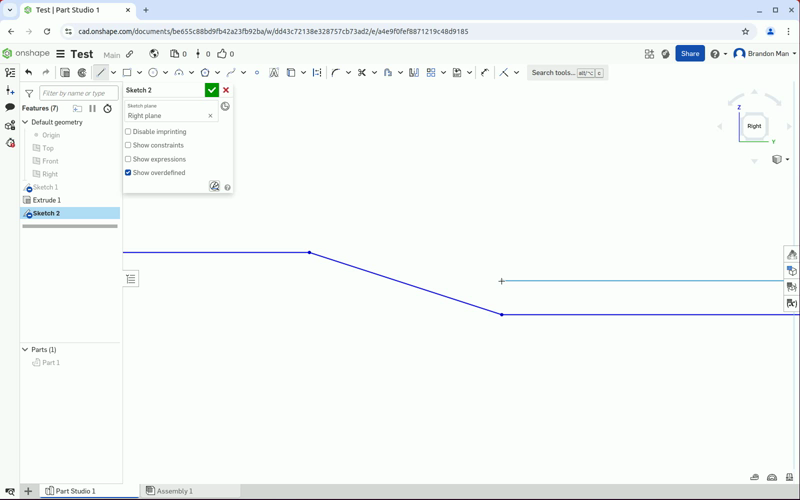
scroll(-6)
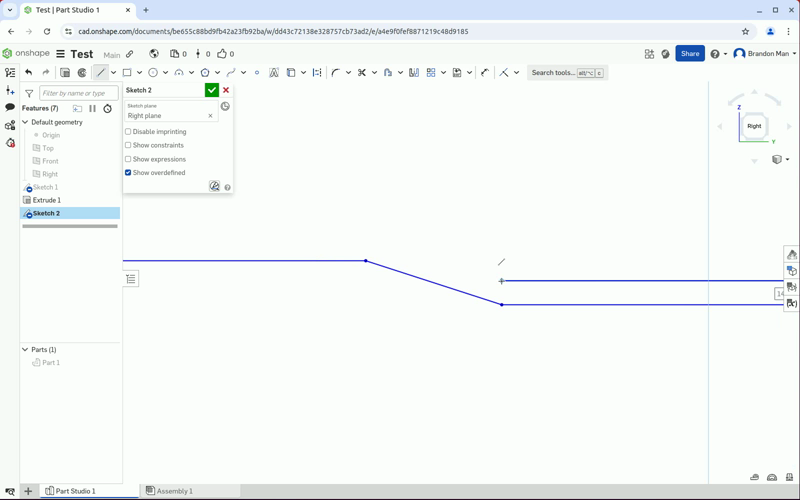
scroll(-6)
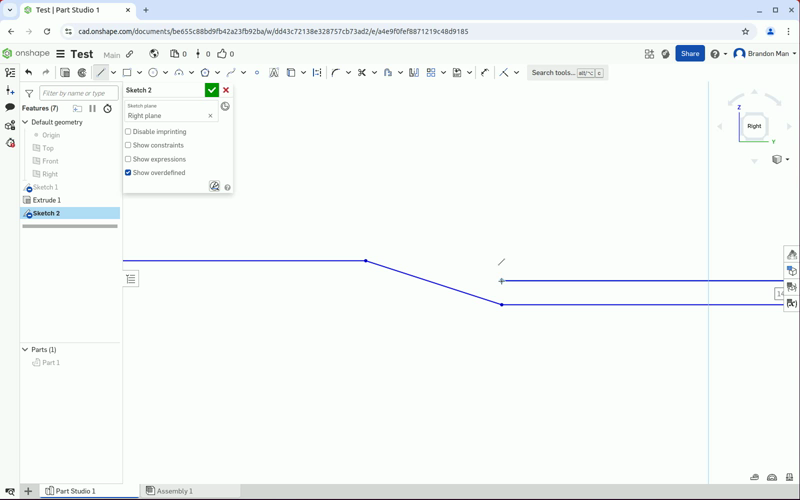
scroll(-6)
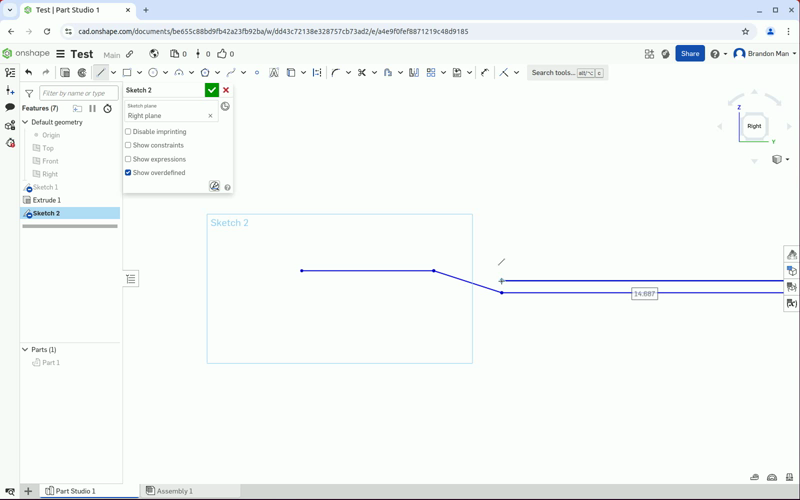
scroll(-6)
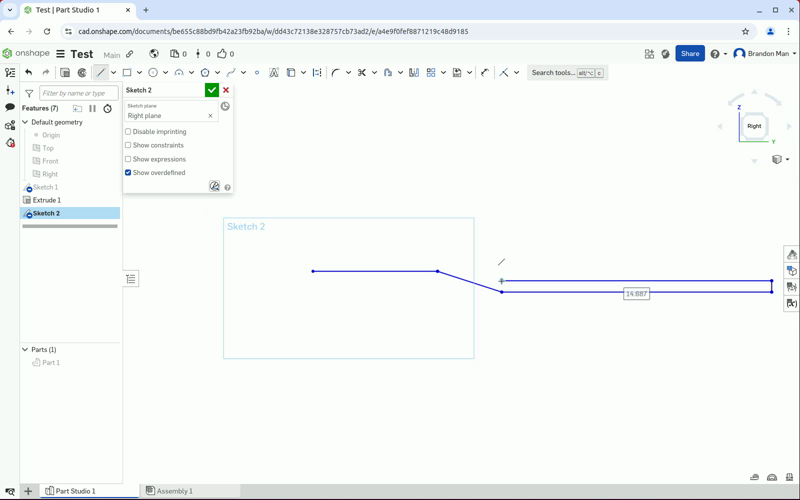
scroll(-6)
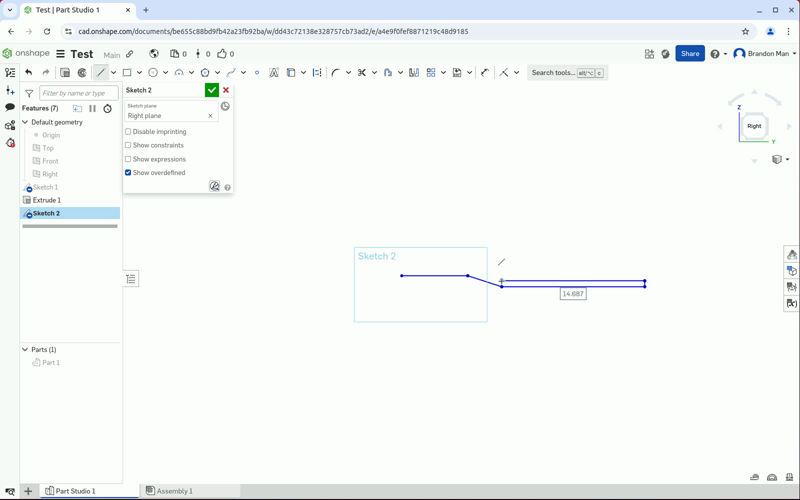
scroll(-6)
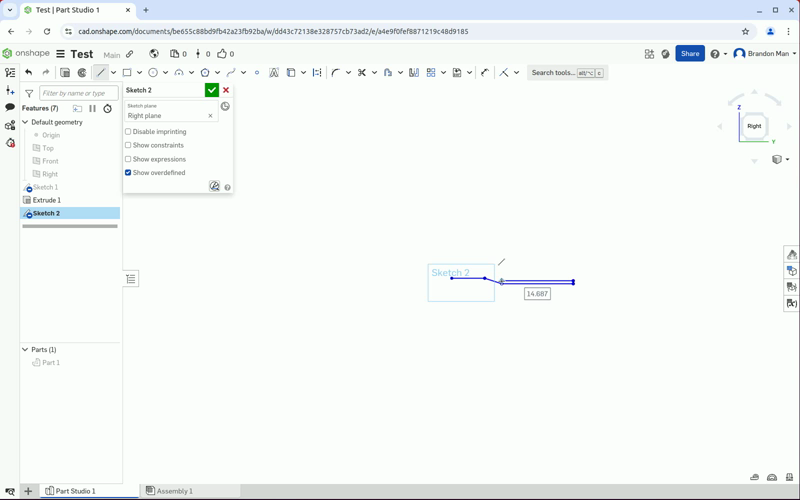
key_up(shift)
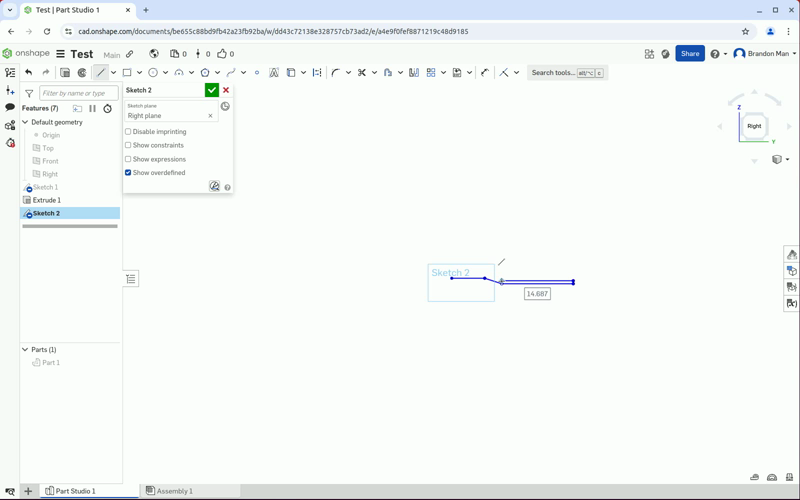
key_down(shift)
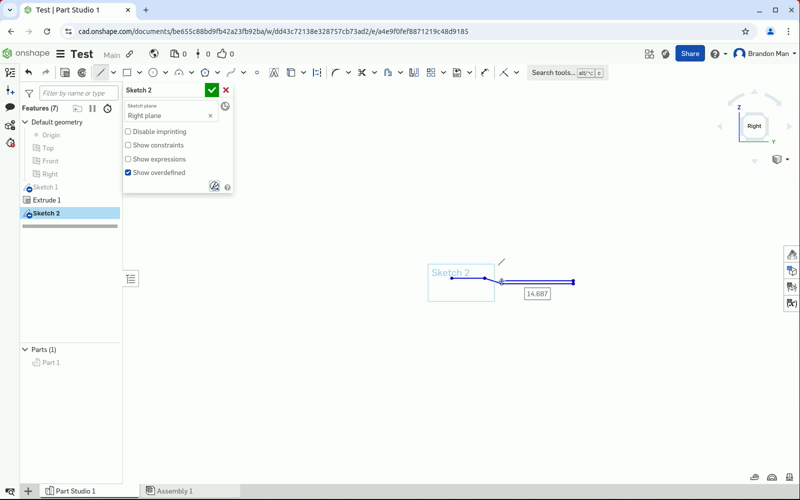
mouse_move(531, 280)
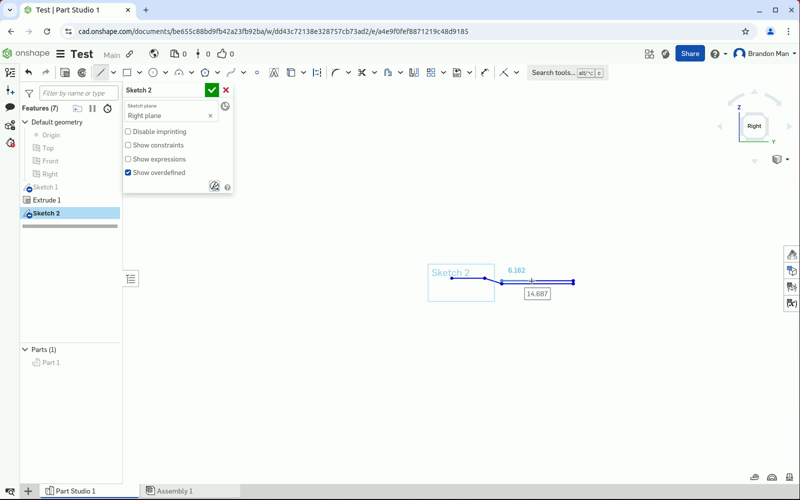
mouse_move(484, 276)
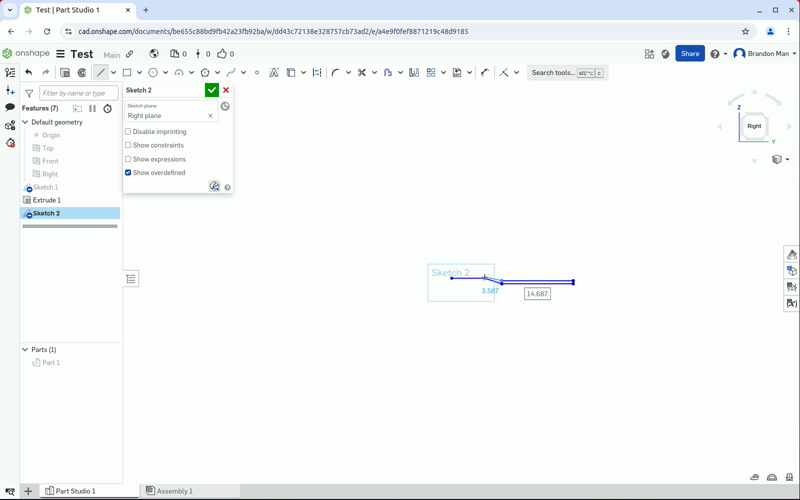
scroll(6)
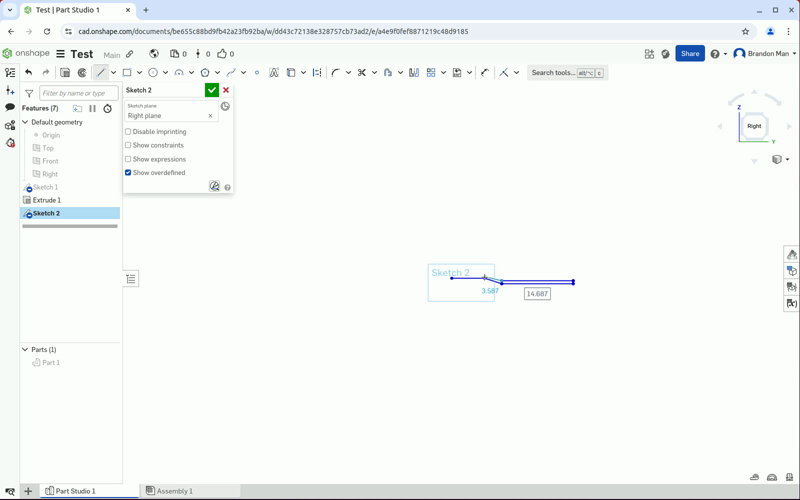
scroll(6)
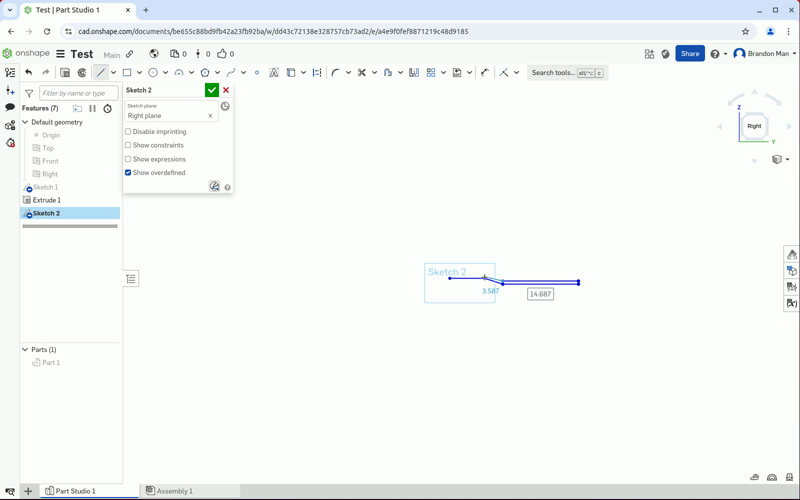
scroll(6)
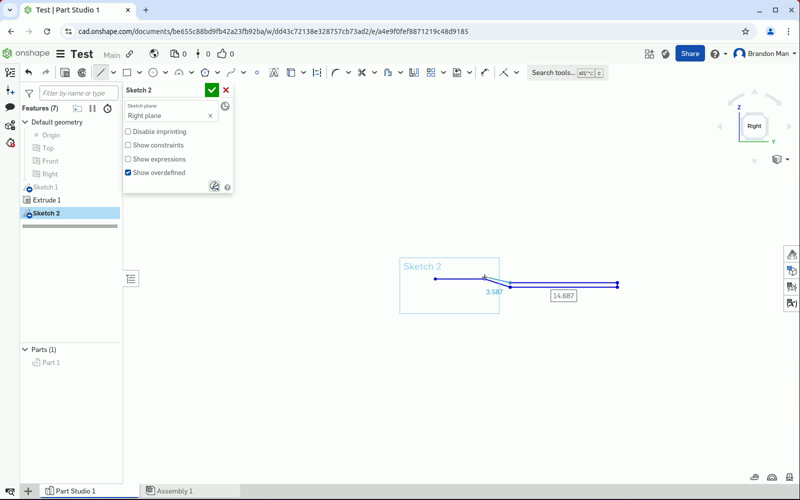
scroll(6)
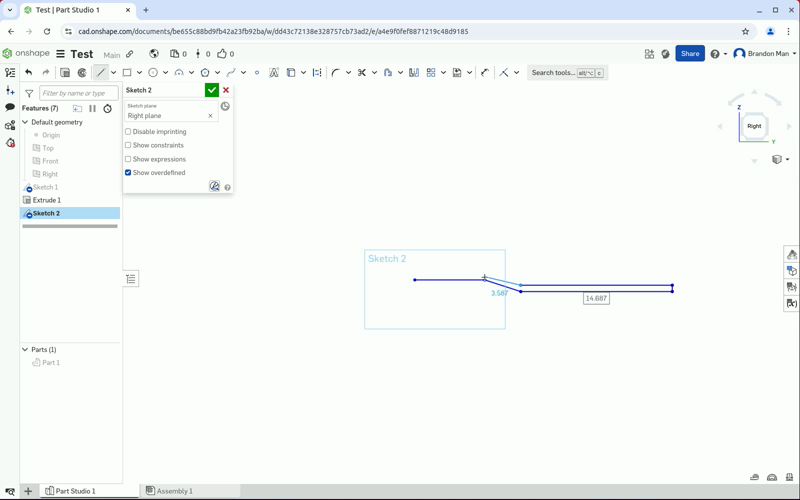
scroll(6)
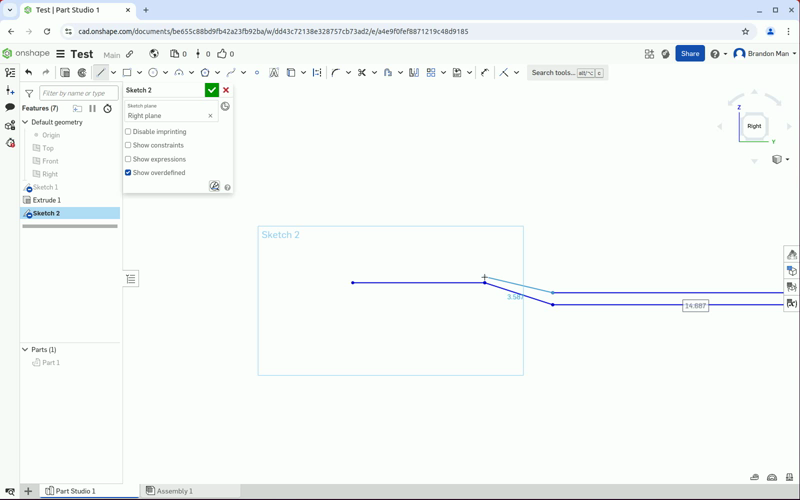
scroll(6)
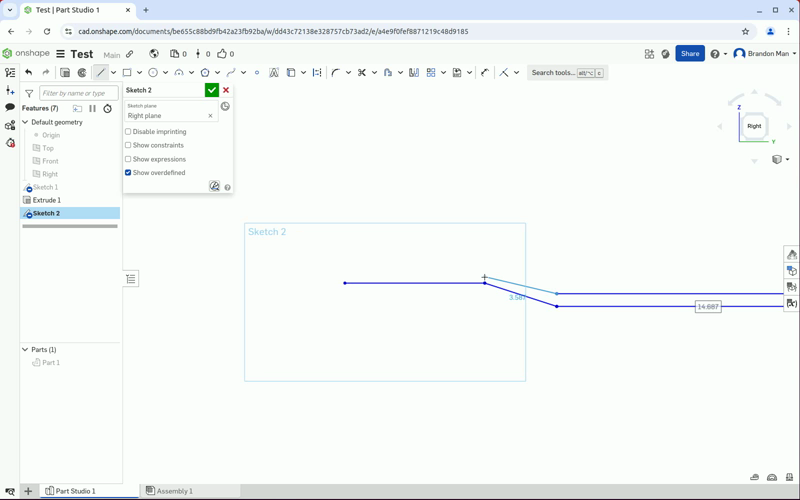
scroll(6)
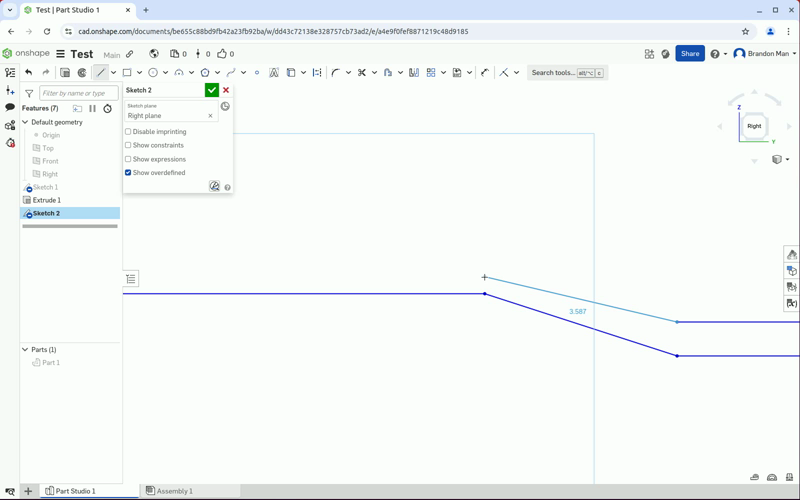
click(484, 276)
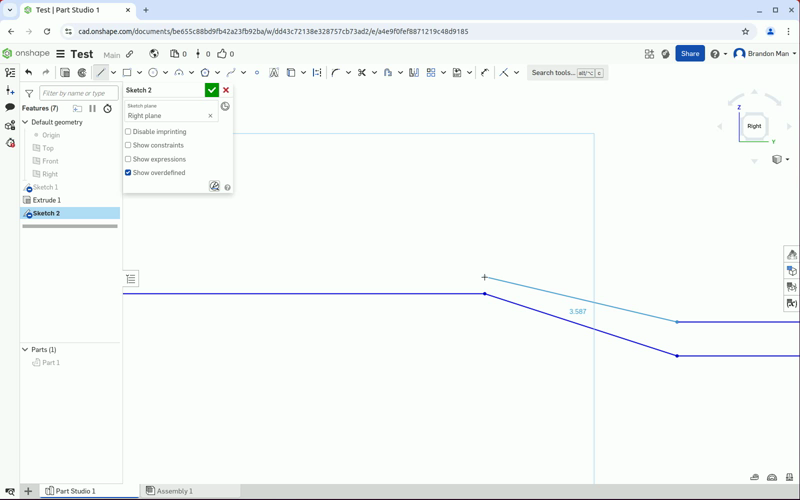
scroll(-6)
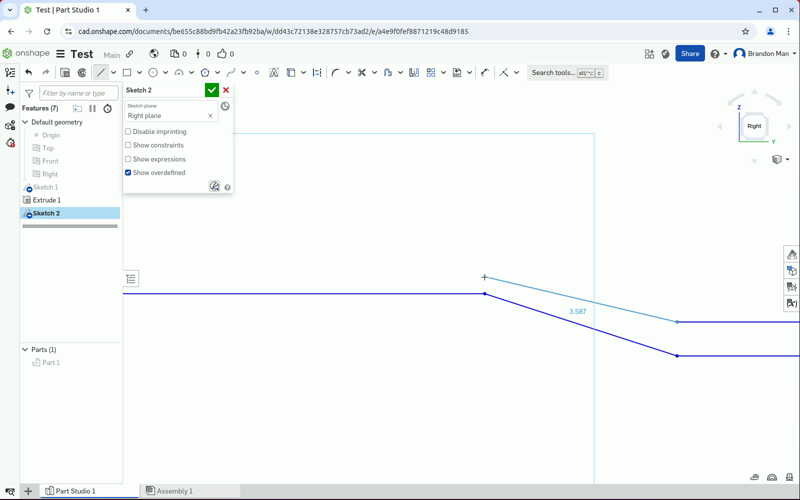
scroll(-6)
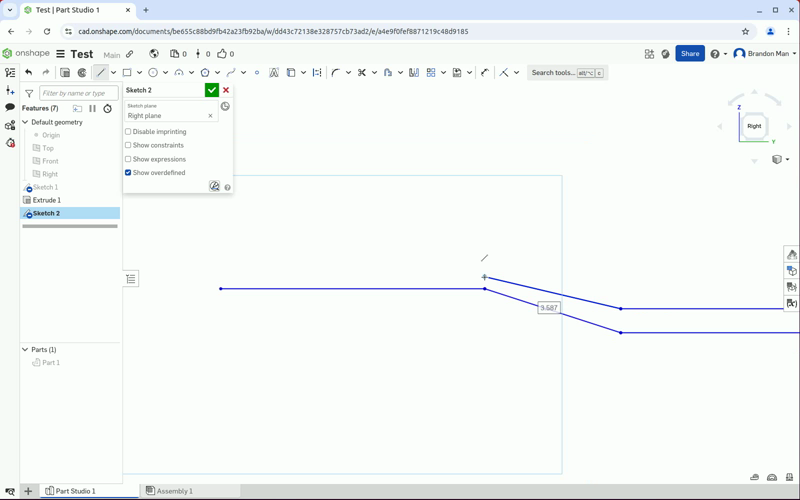
scroll(-6)
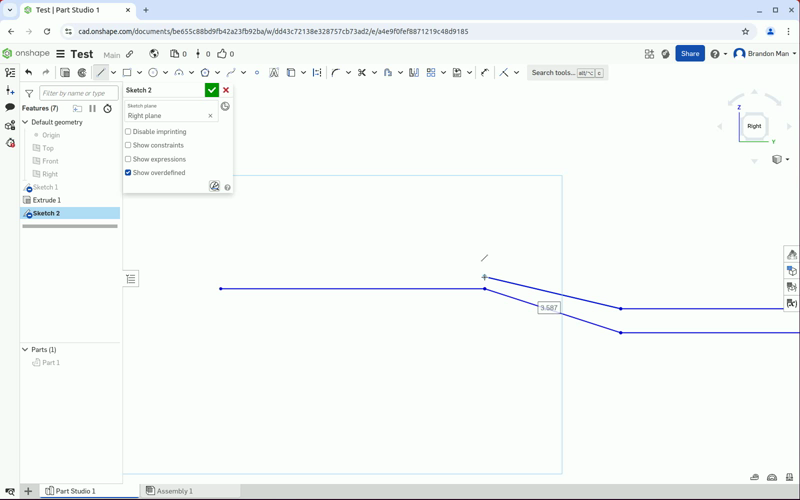
scroll(-6)
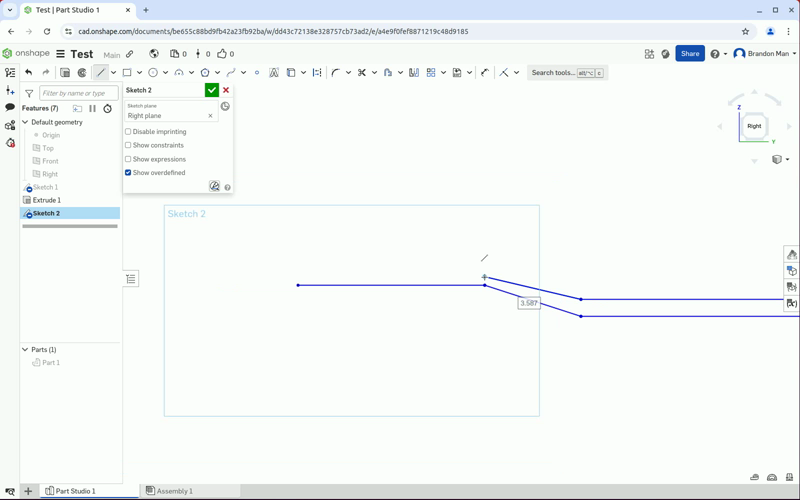
scroll(-6)
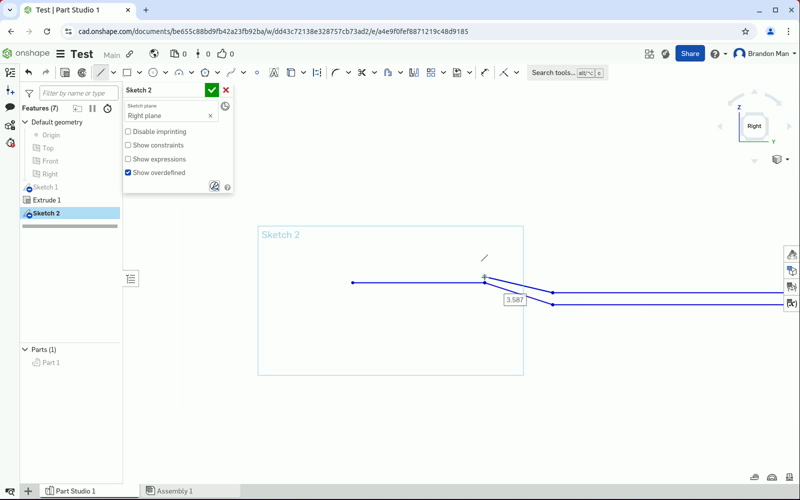
scroll(-6)
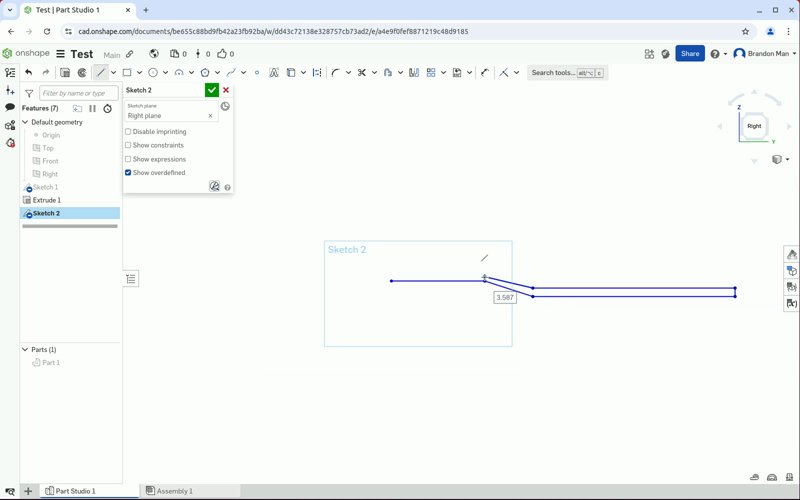
scroll(-6)
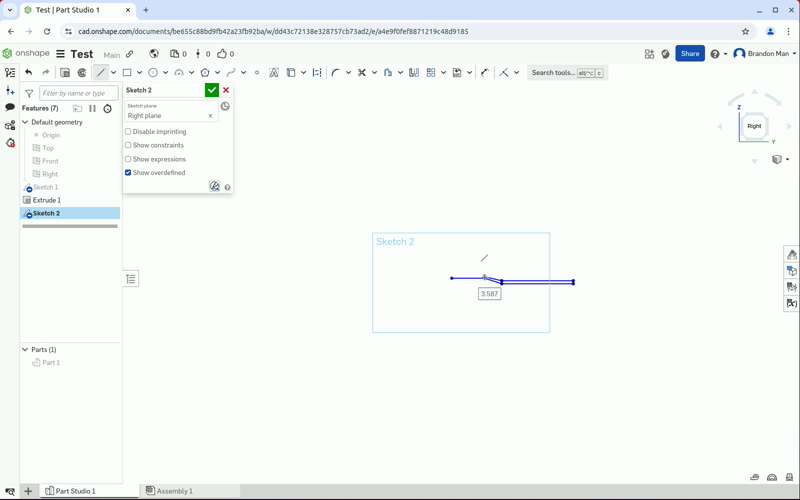
key_up(shift)
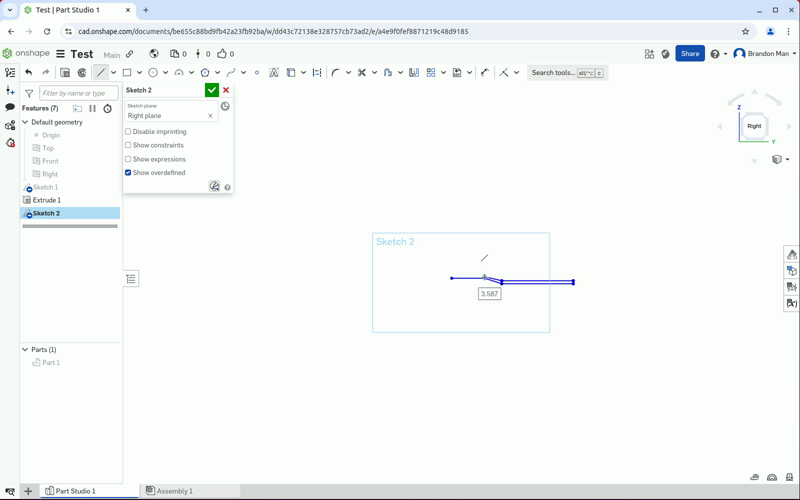
key_down(shift)
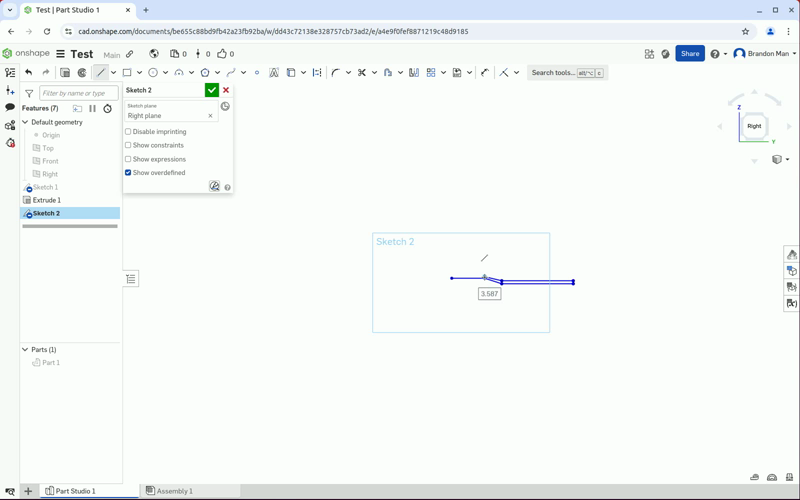
mouse_move(514, 276)
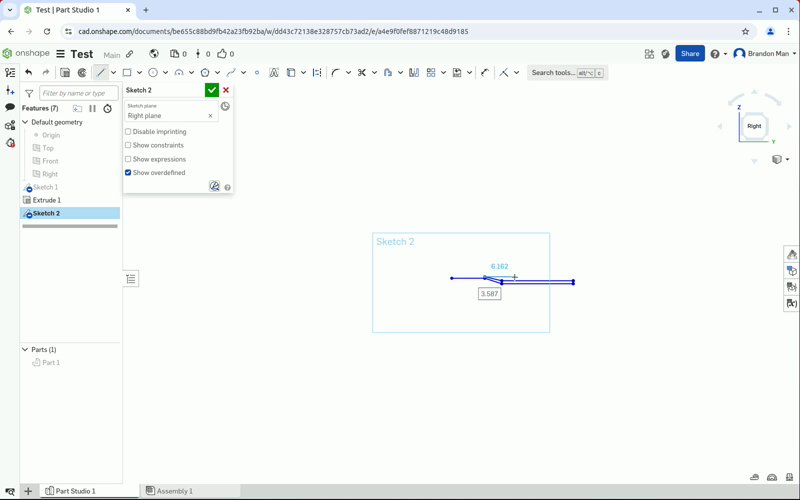
mouse_move(451, 276)
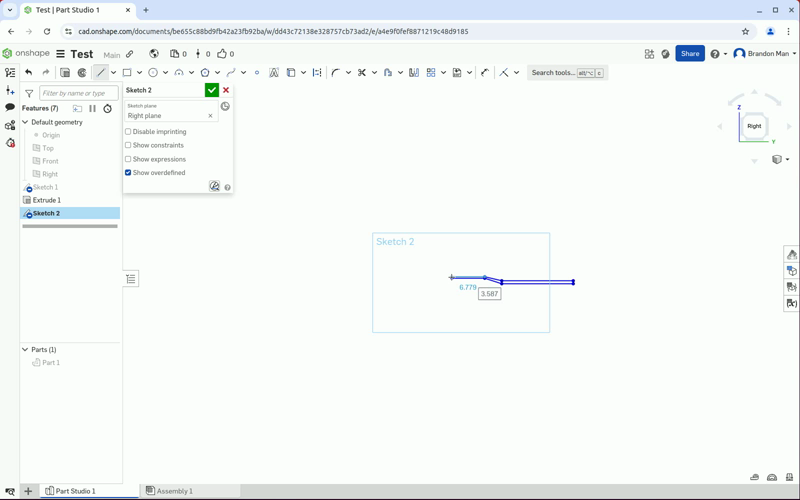
scroll(6)
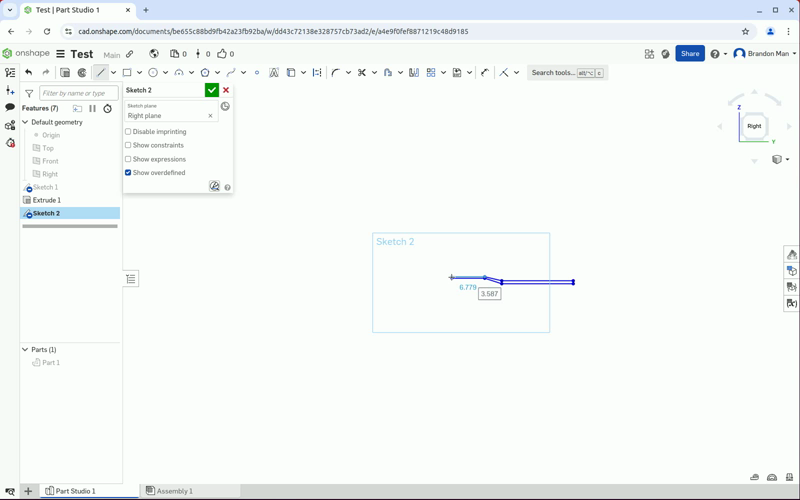
scroll(6)
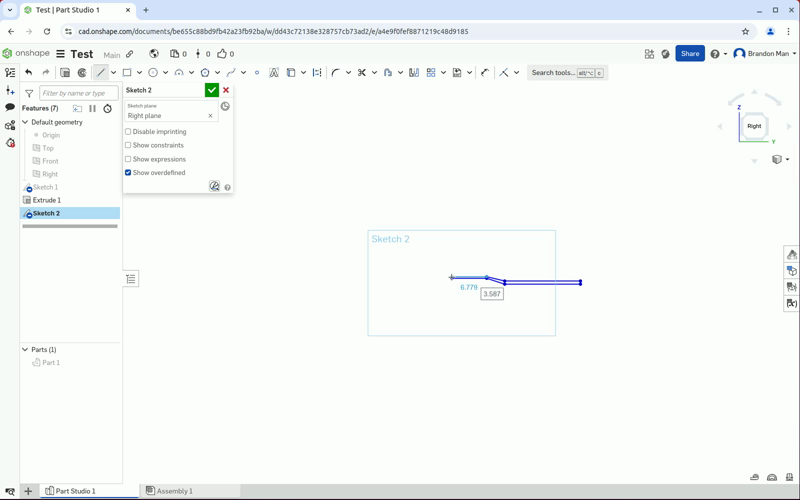
scroll(6)
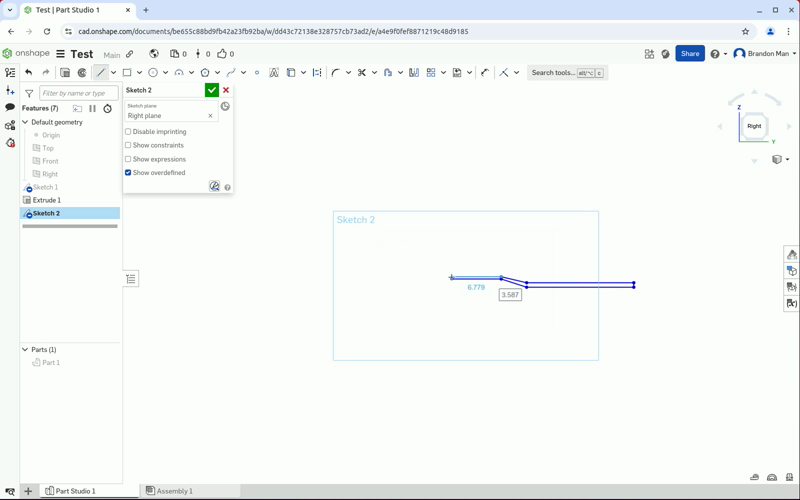
scroll(6)
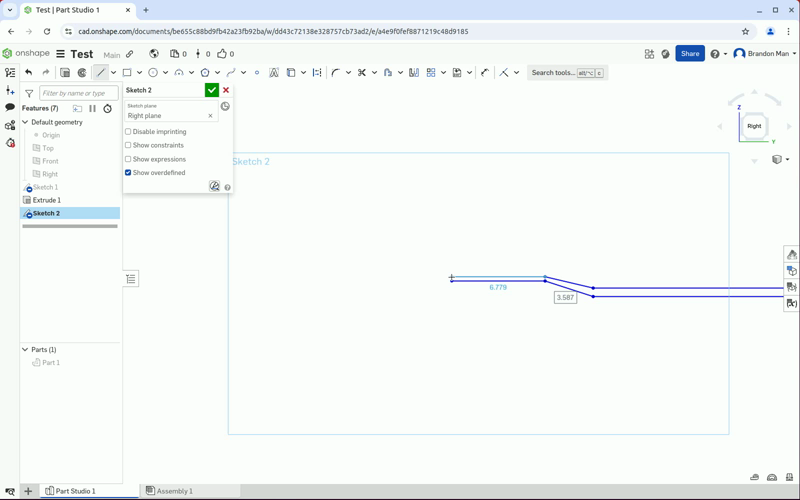
scroll(6)
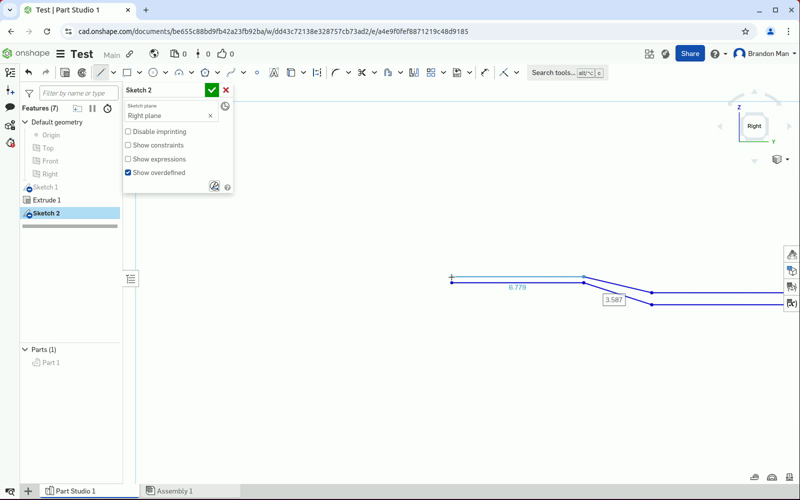
scroll(6)
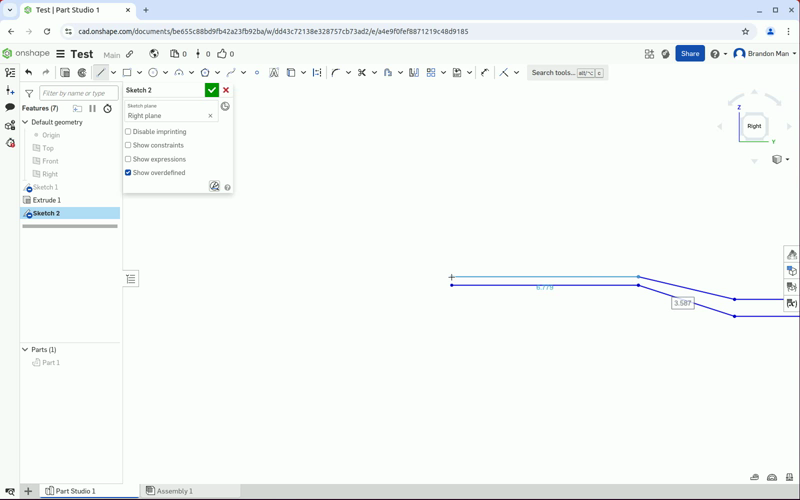
scroll(6)
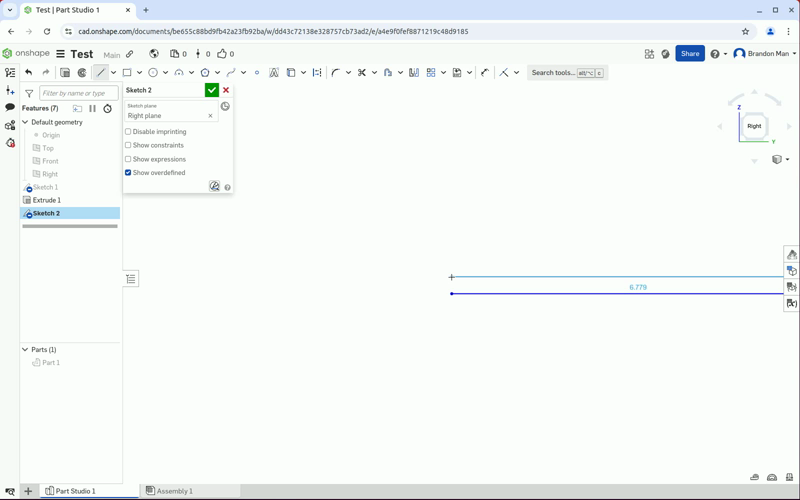
click(451, 276)
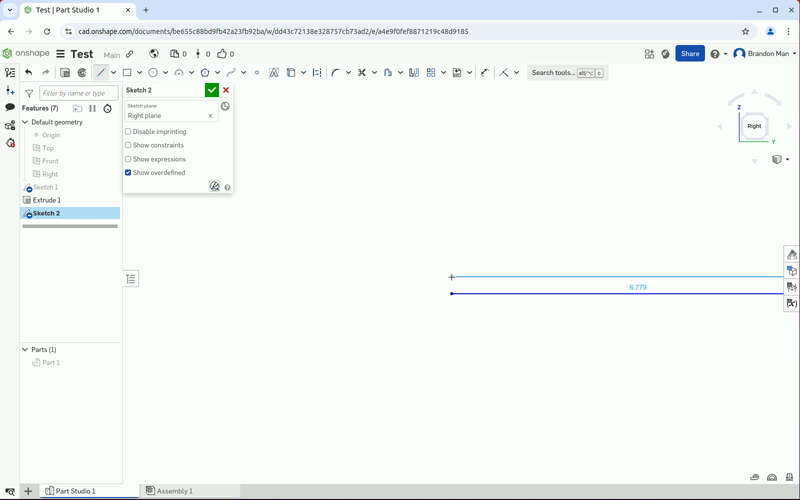
scroll(-6)
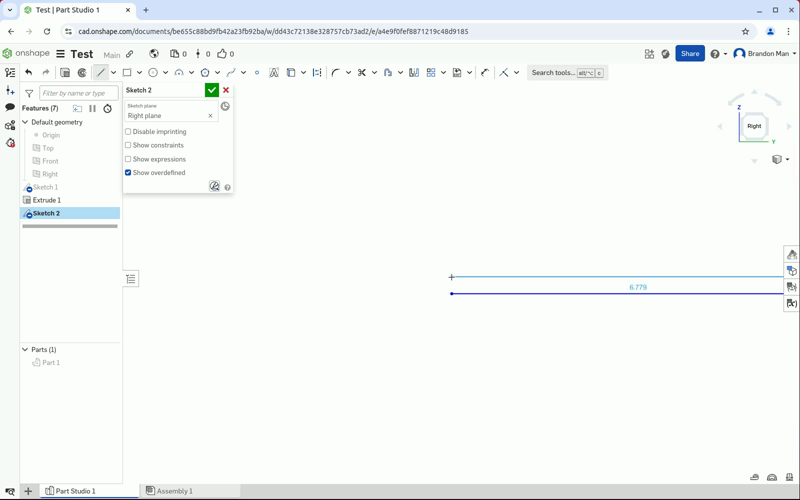
scroll(-6)
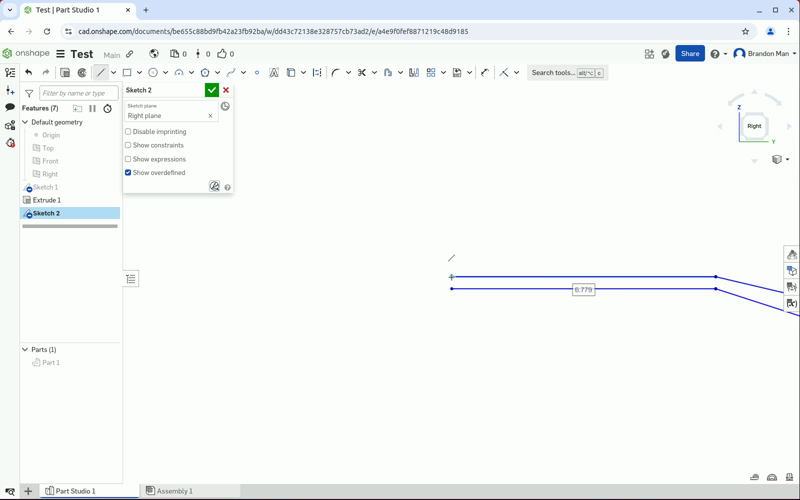
scroll(-6)
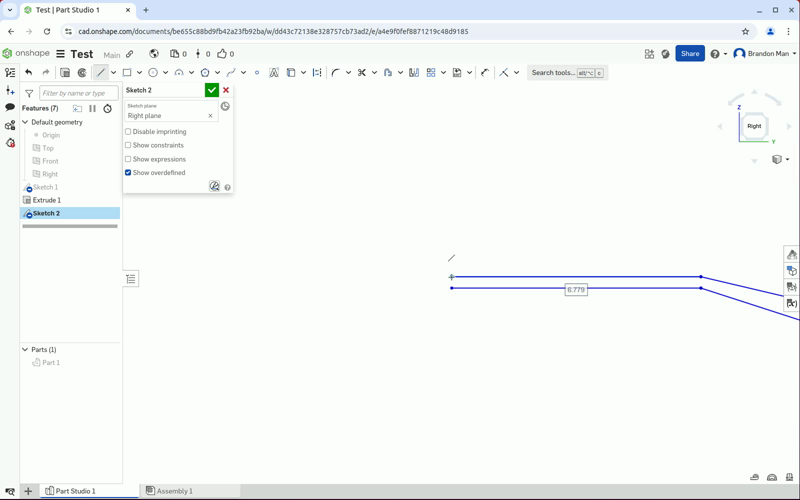
scroll(-6)
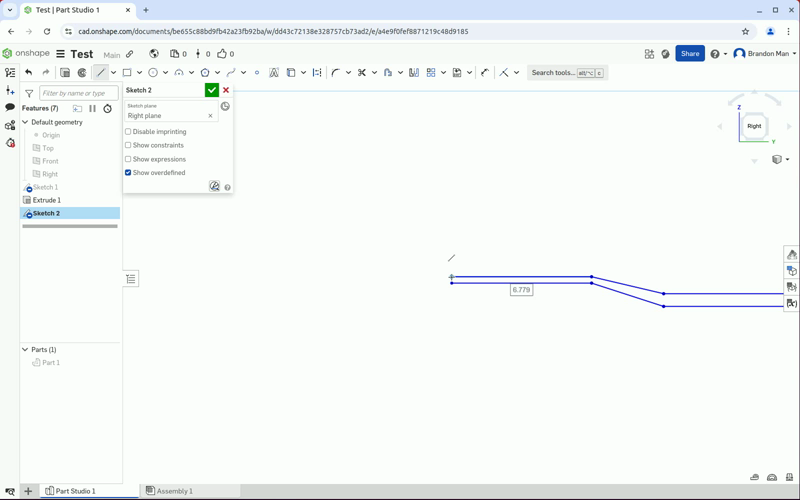
scroll(-6)
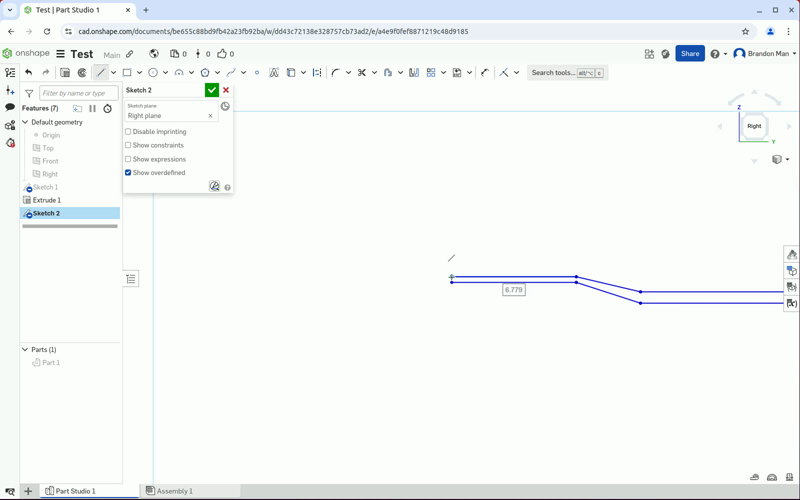
scroll(-6)
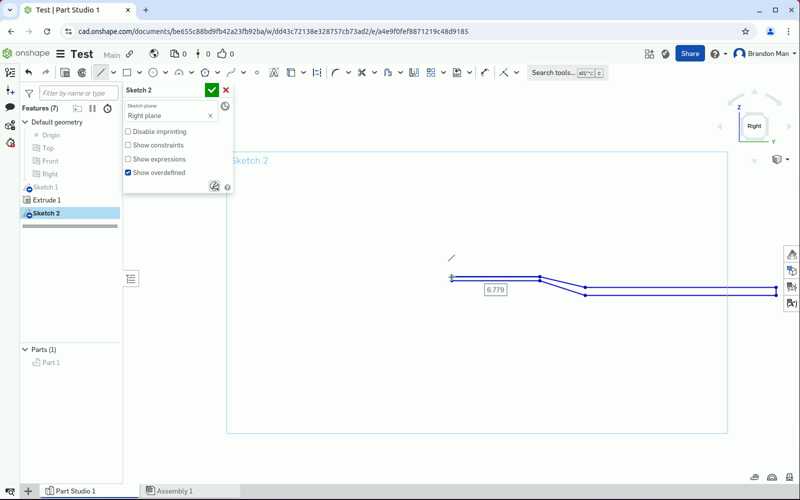
scroll(-6)
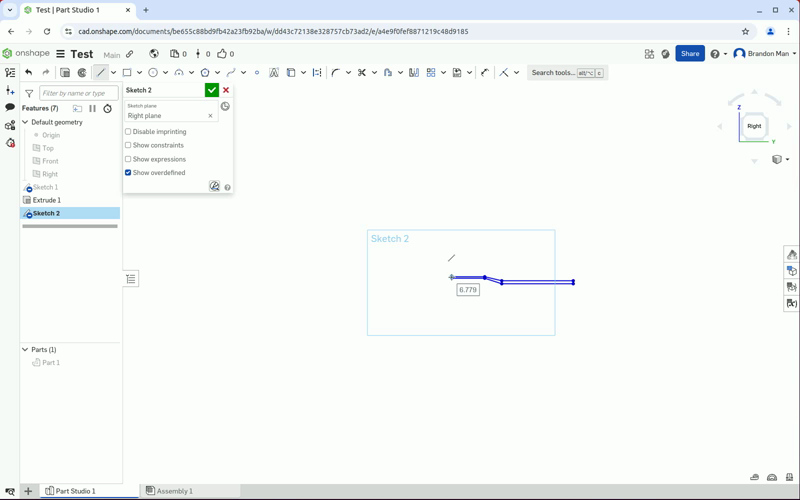
key_up(shift)
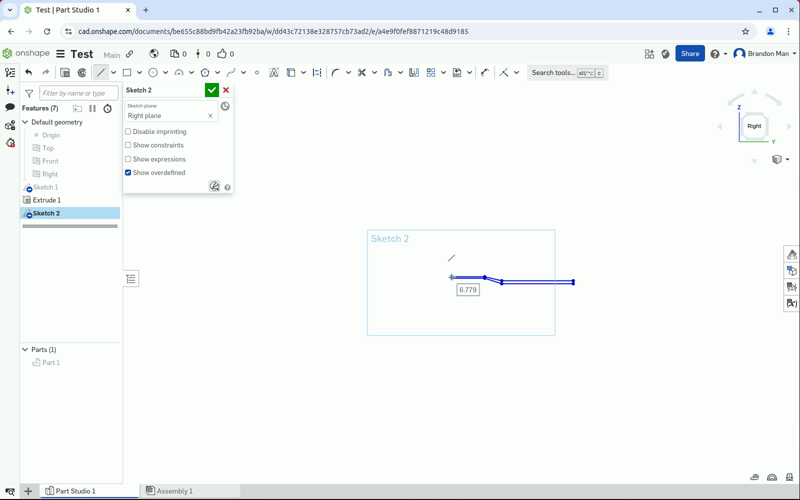
mouse_move(481, 276)
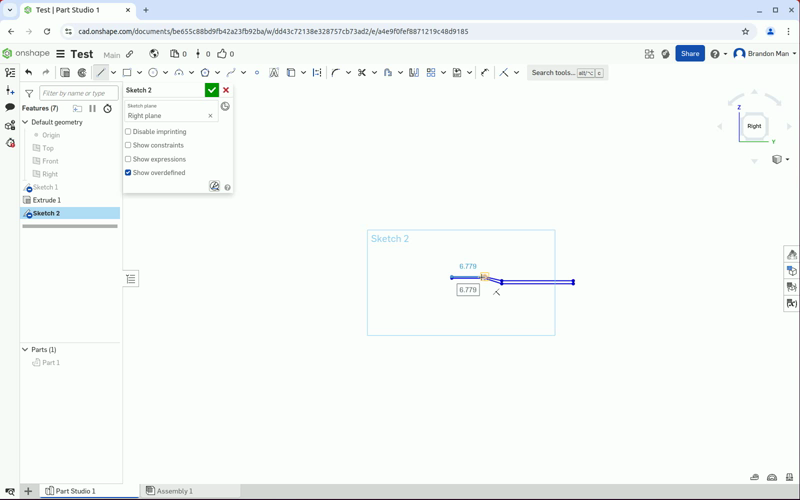
key_down(shift)
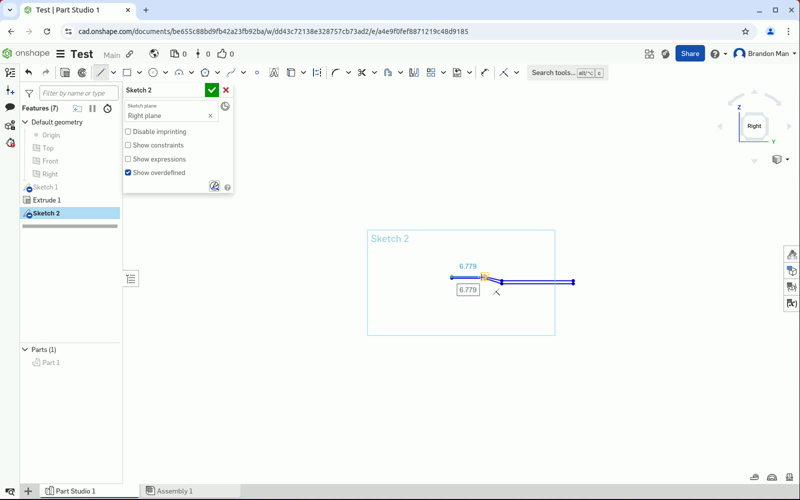
mouse_move(451, 278)
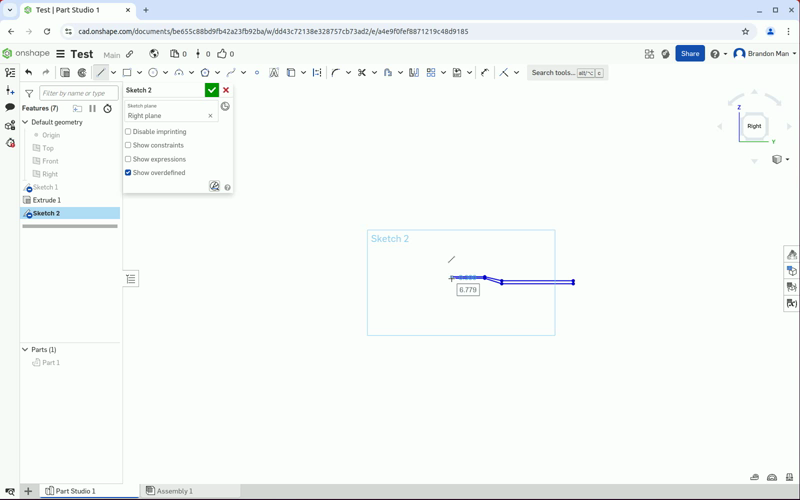
scroll(6)
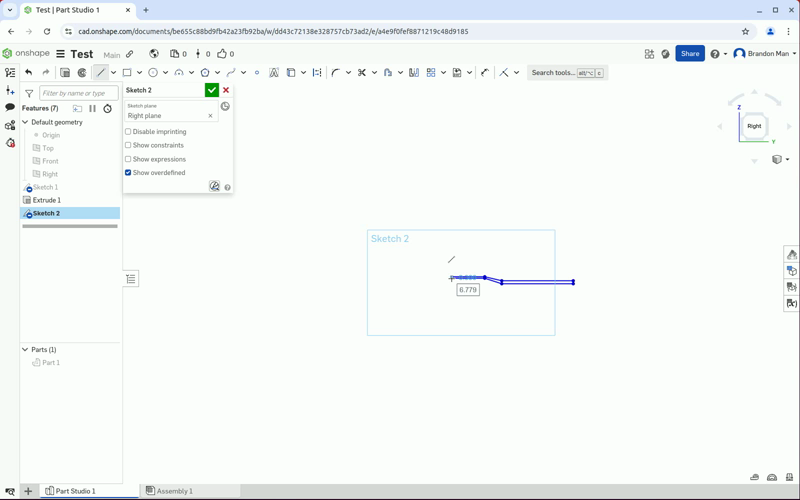
scroll(6)
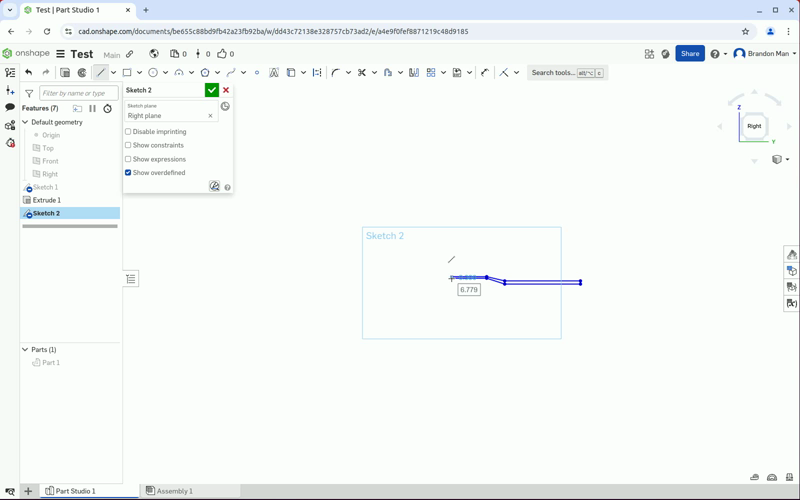
scroll(6)
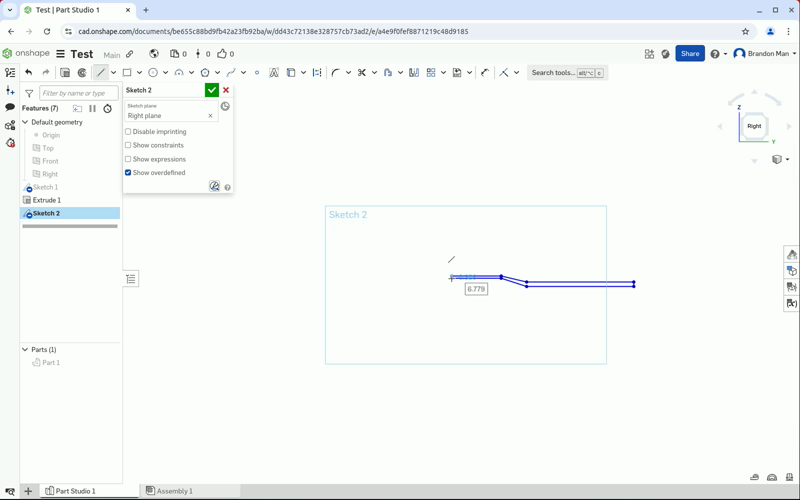
scroll(6)
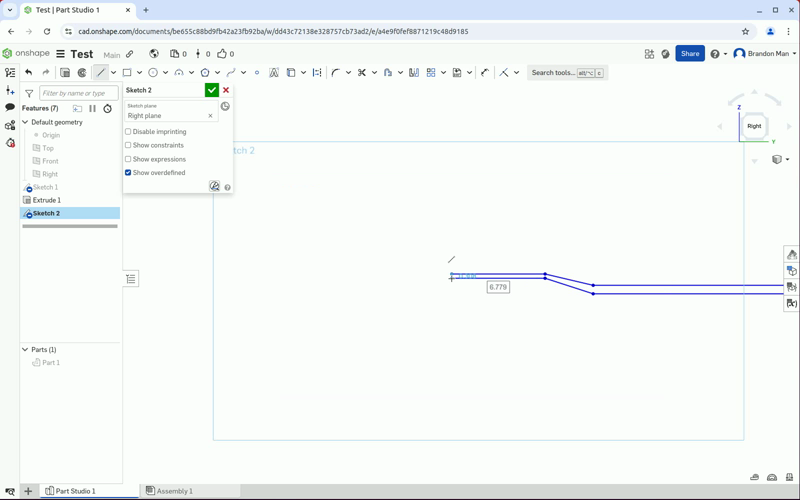
scroll(6)
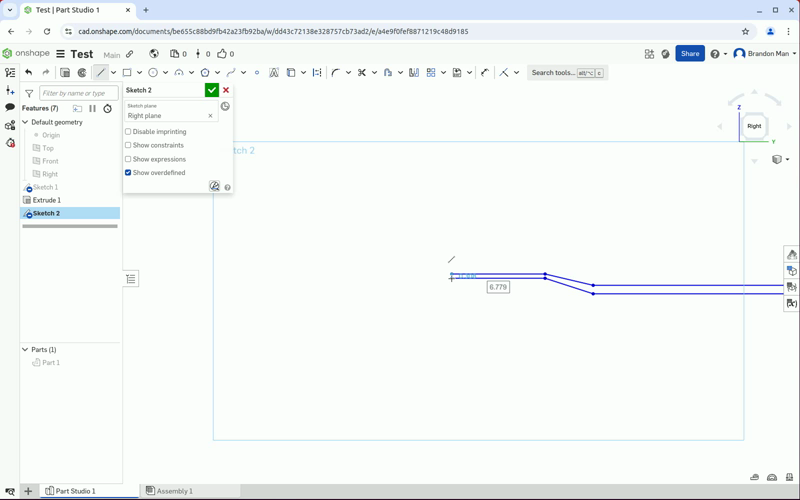
scroll(6)
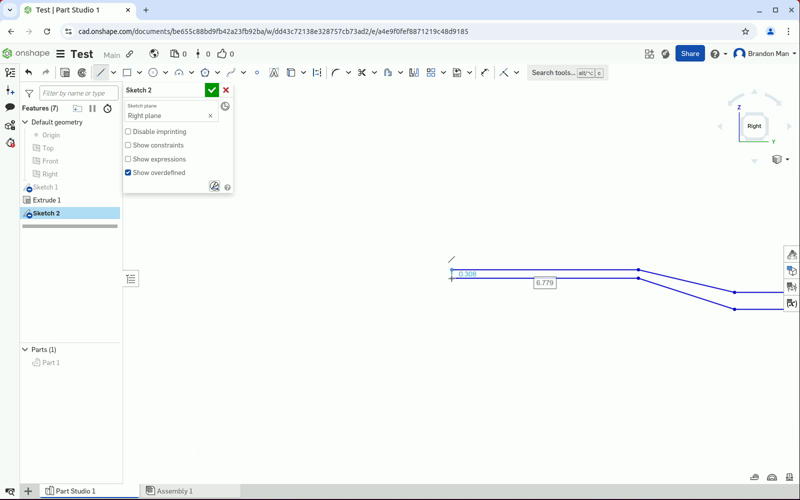
scroll(6)
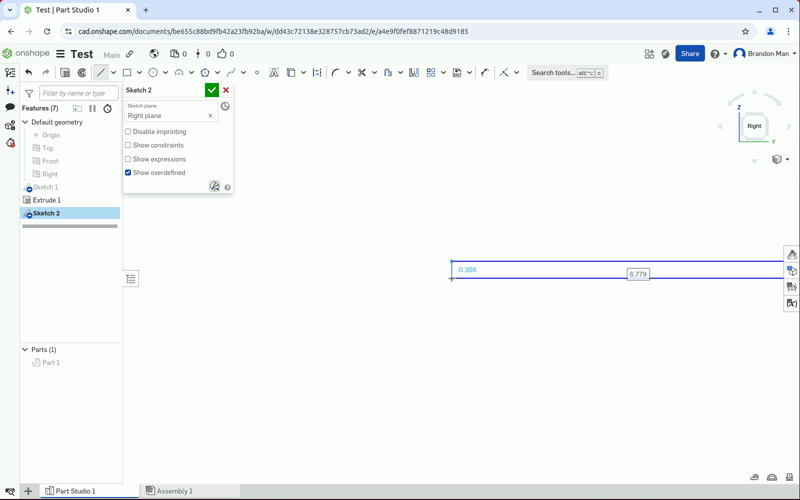
key_up(shift)
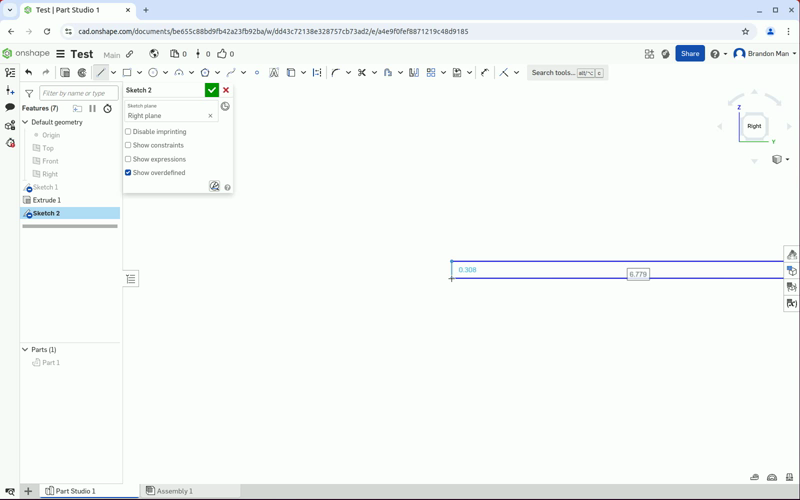
click(451, 278)
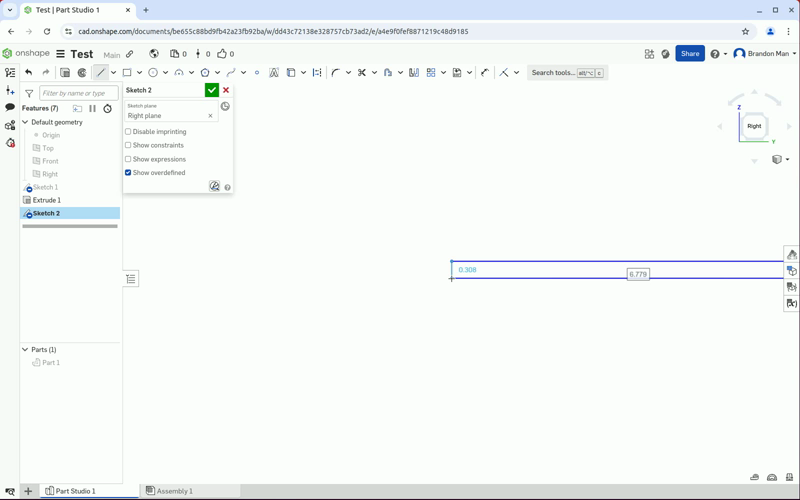
scroll(-6)
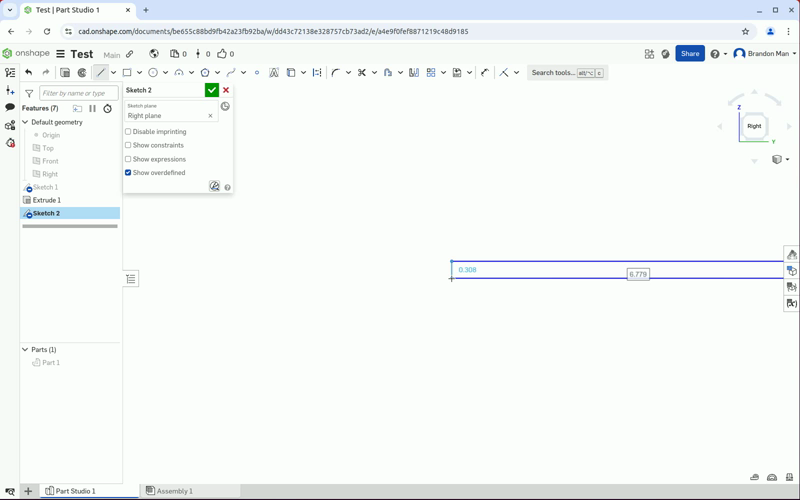
scroll(-6)
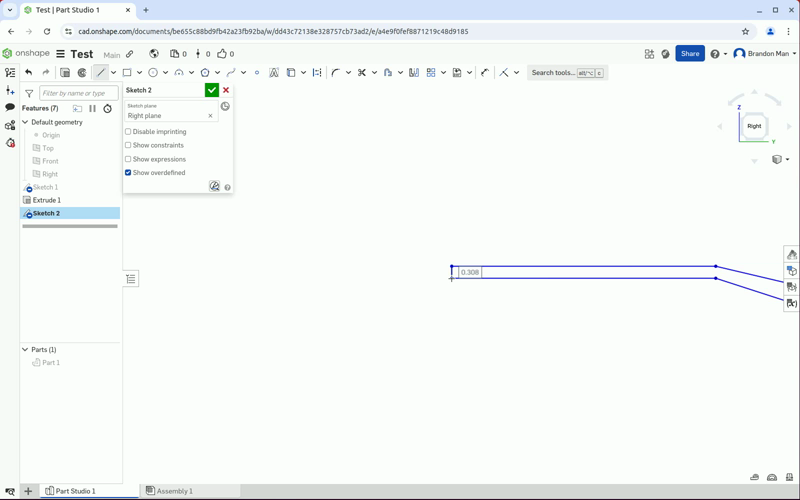
scroll(-6)
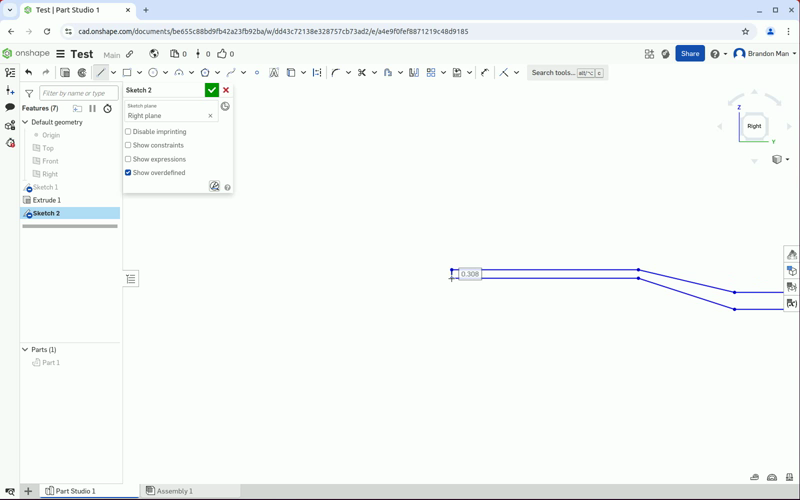
scroll(-6)
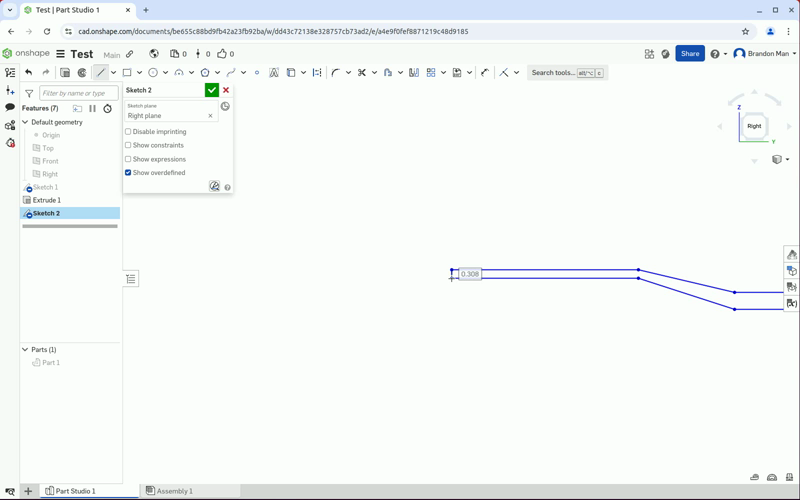
scroll(-6)
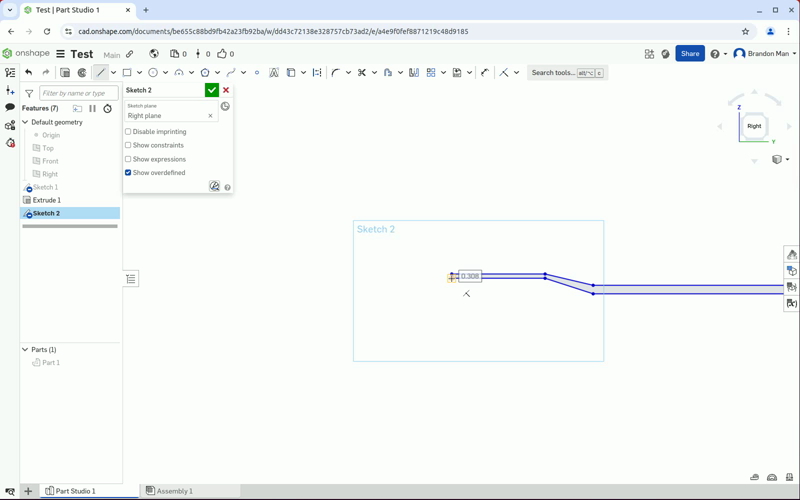
scroll(-6)
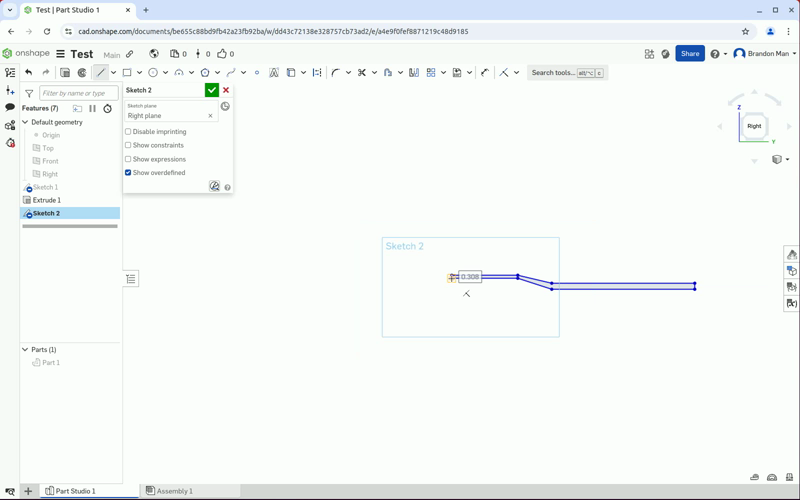
scroll(-6)
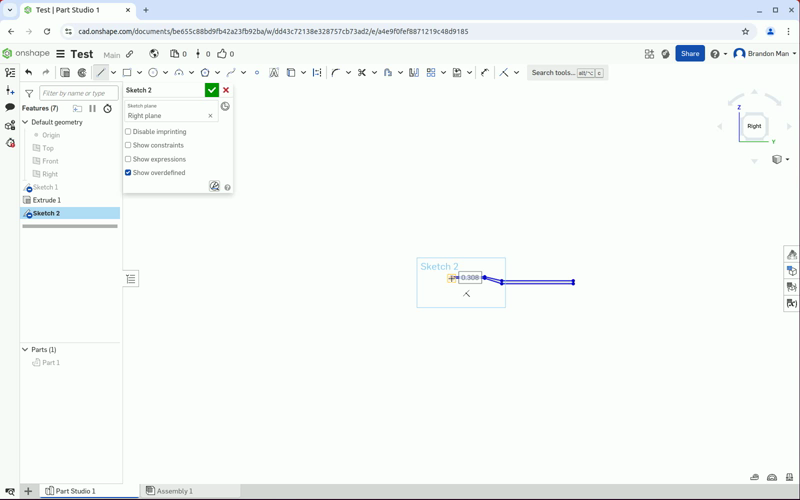
key(esc)
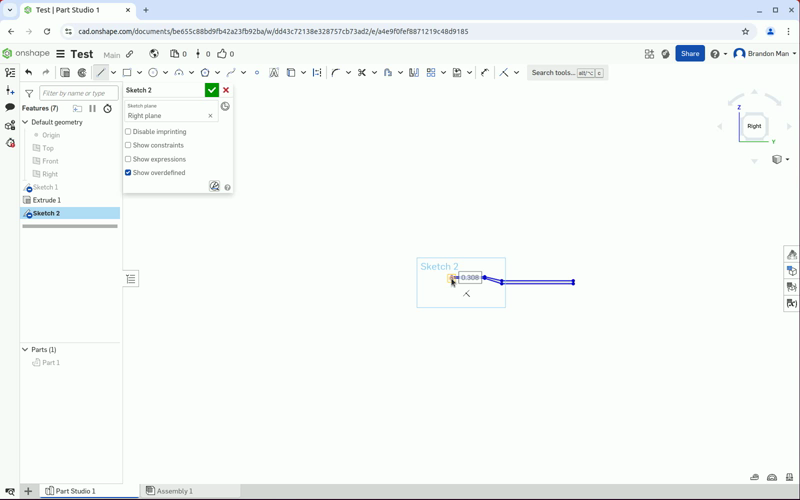
mouse_move(540, 281)
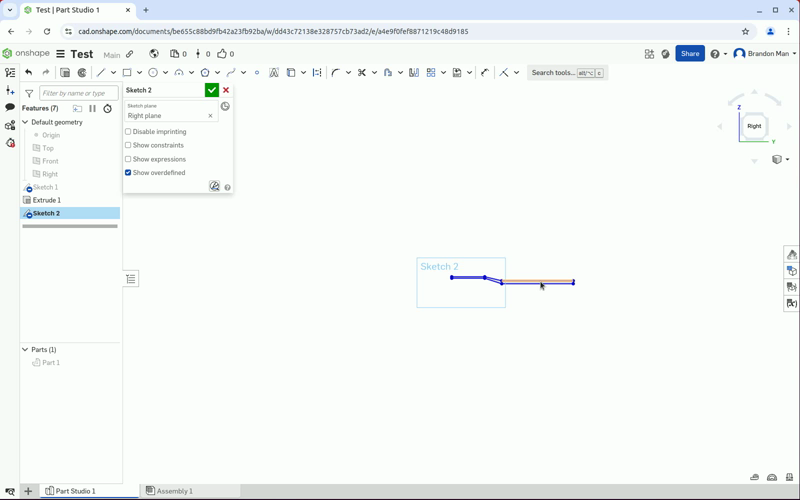
scroll(6)
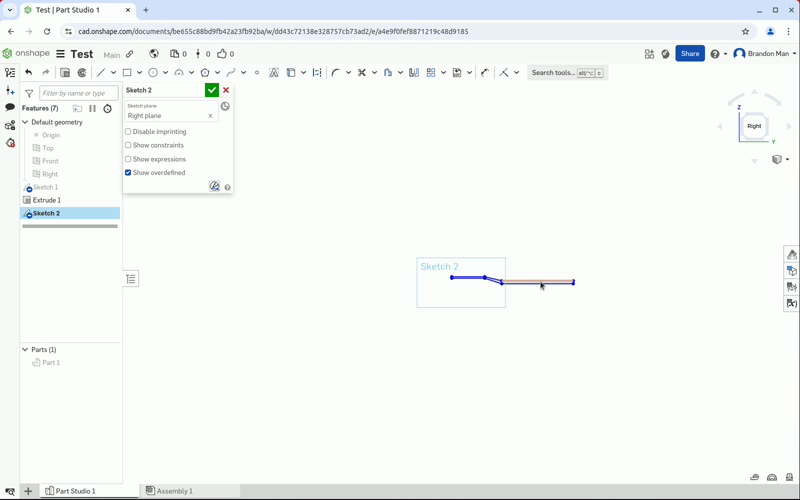
scroll(6)
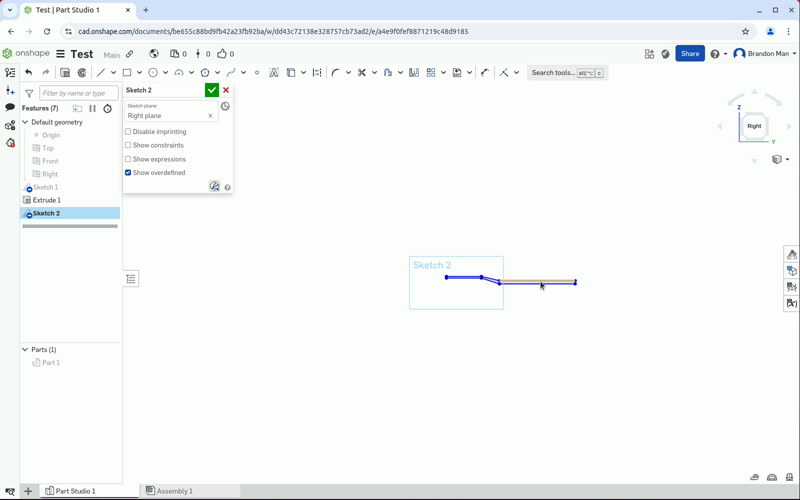
scroll(6)
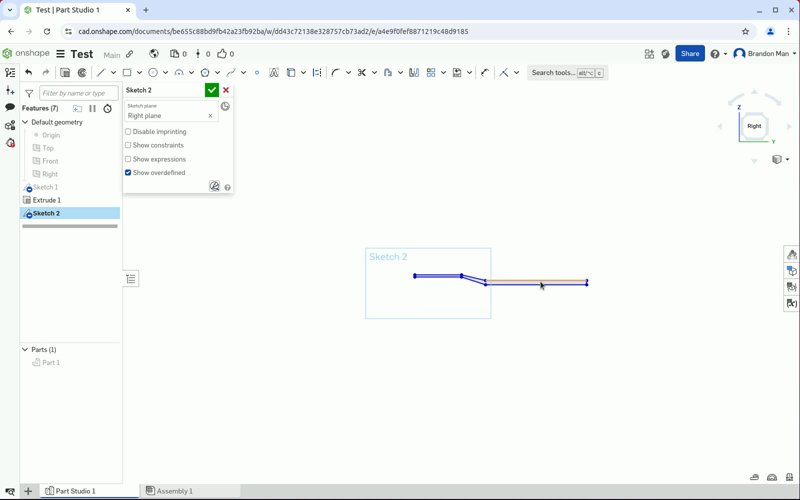
scroll(6)
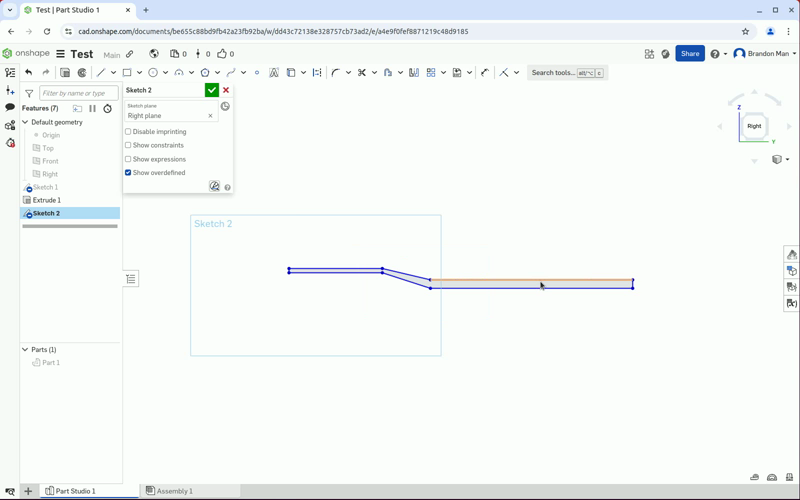
scroll(6)
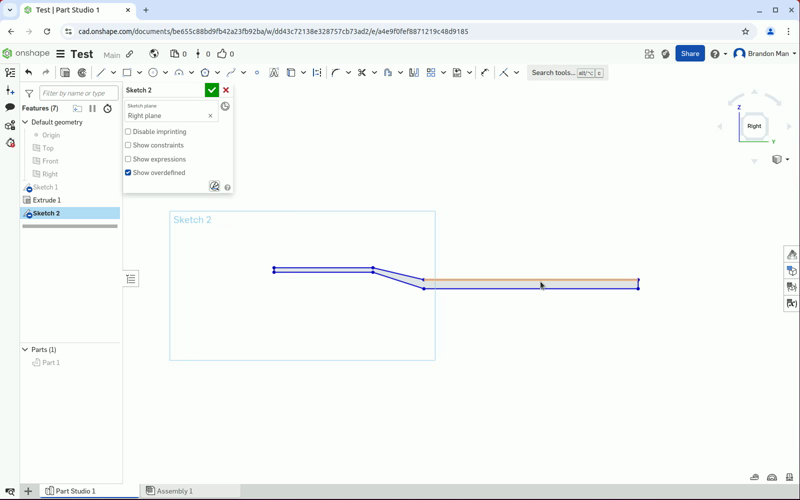
scroll(6)
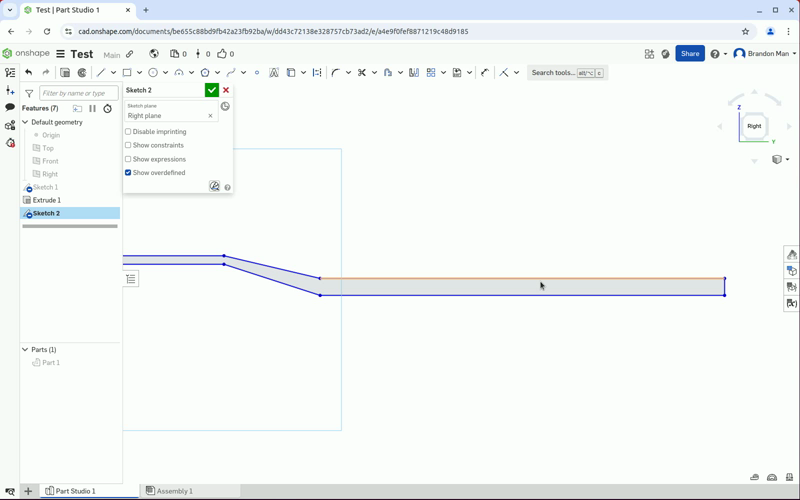
scroll(6)
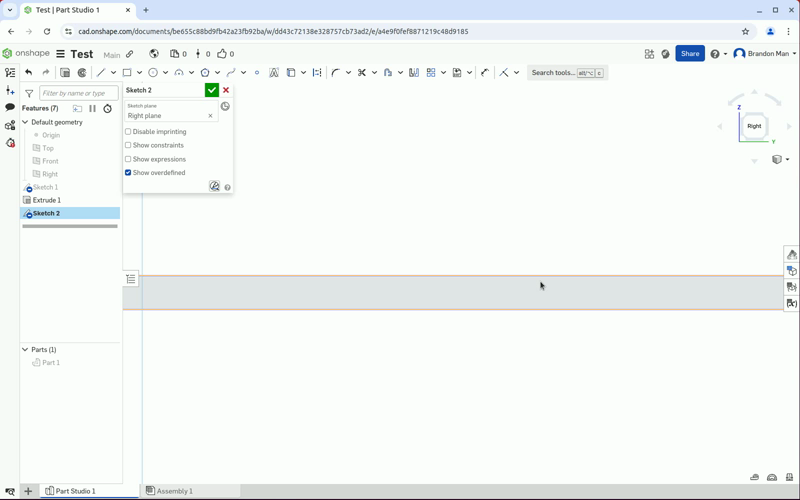
click(540, 281)
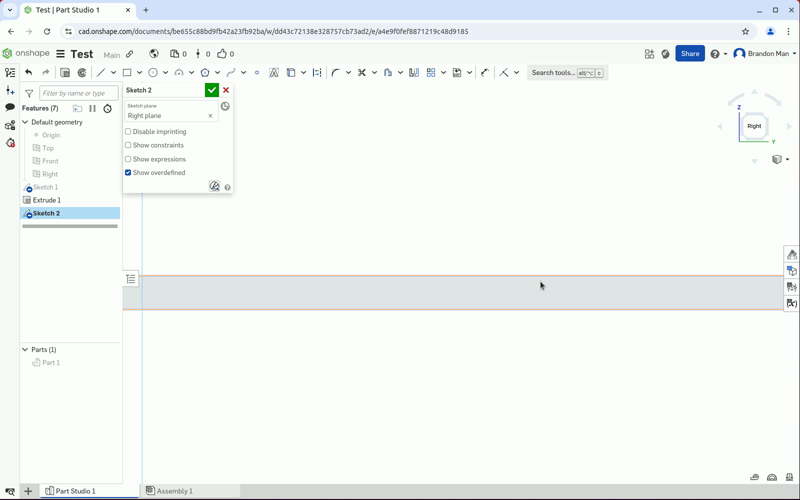
scroll(-6)
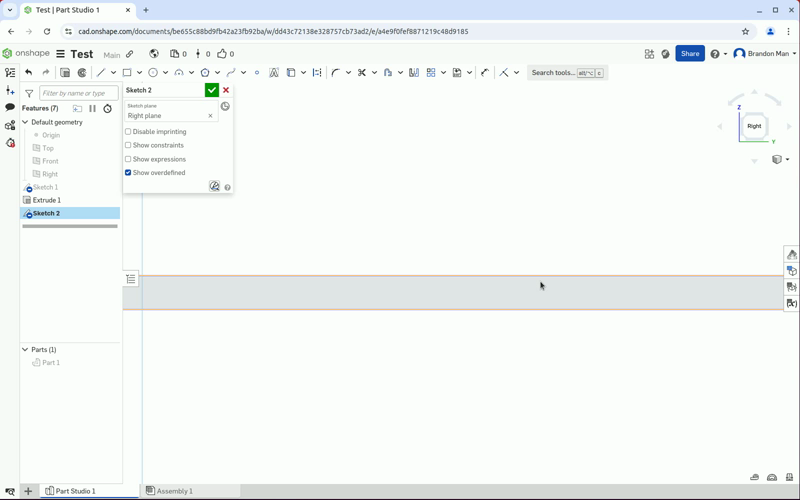
scroll(-6)
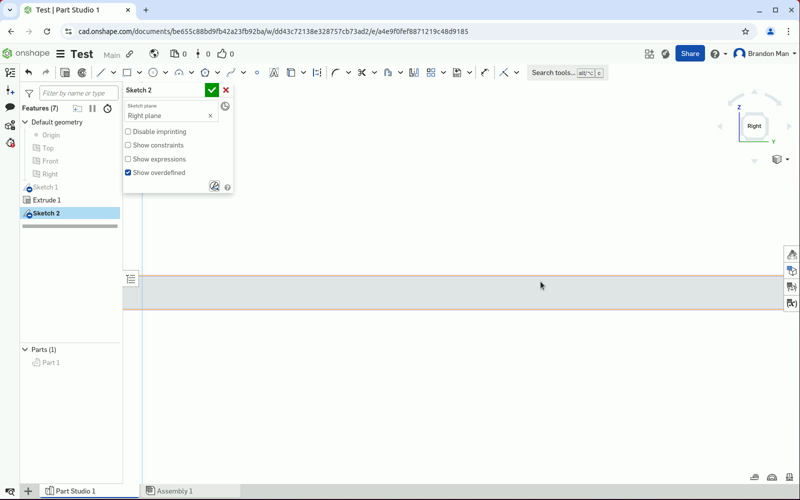
scroll(-6)
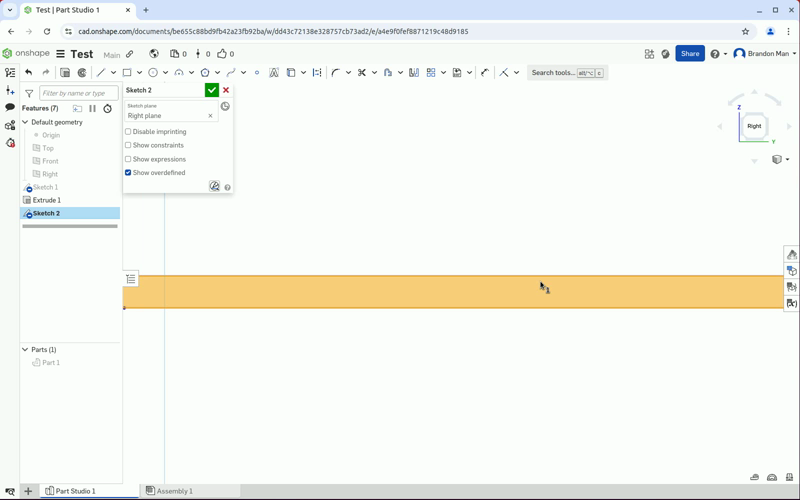
scroll(-6)
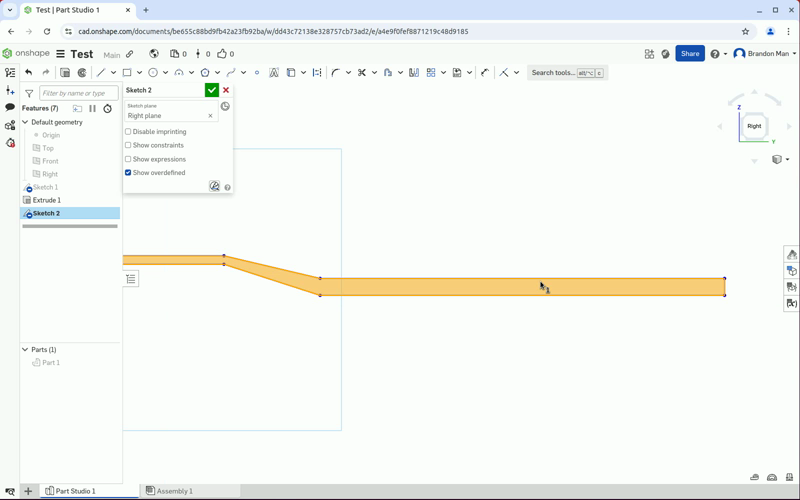
scroll(-6)
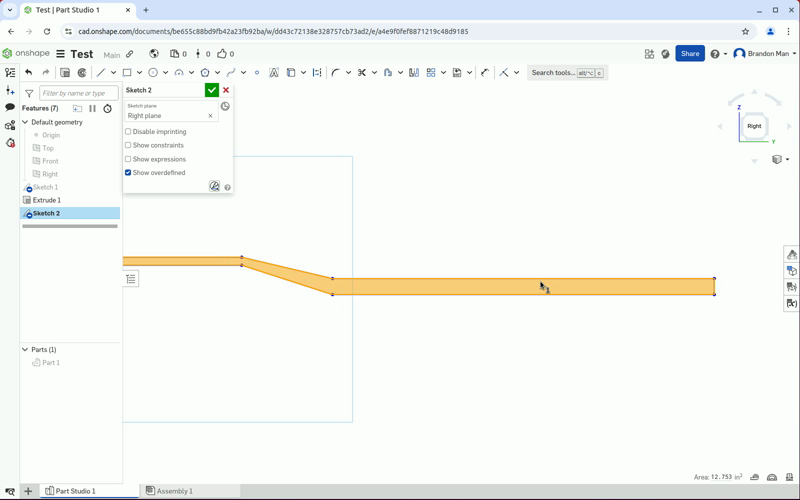
scroll(-6)
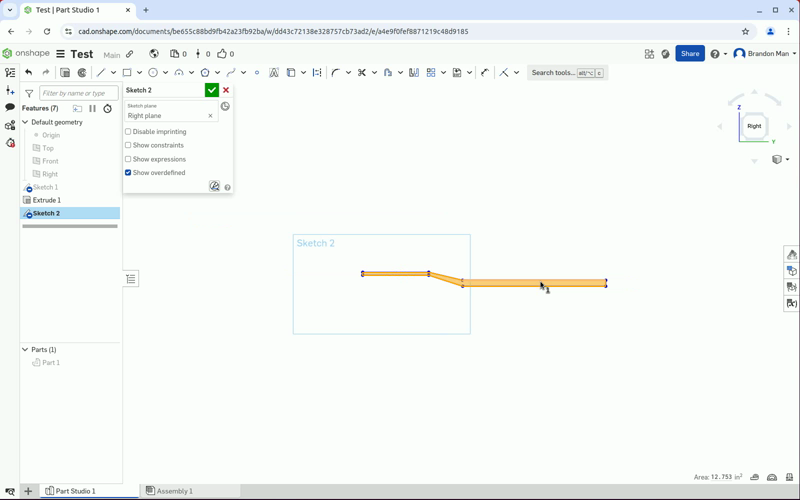
scroll(-6)
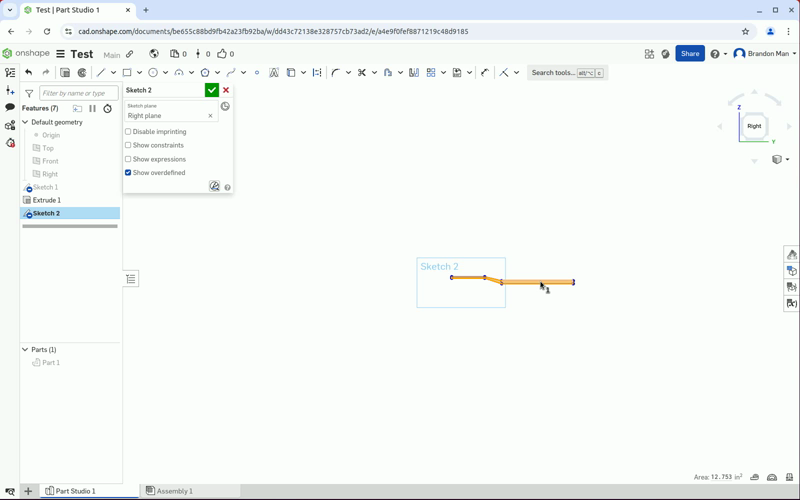
mouse_move(73, 352)
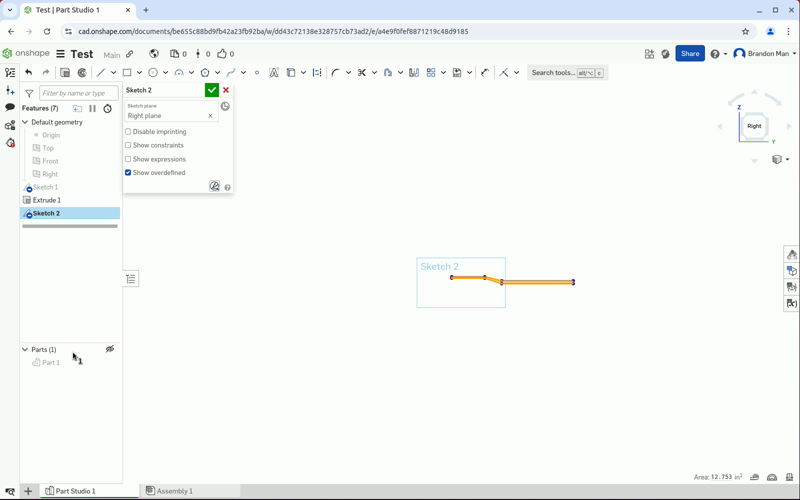
key(shift+y)
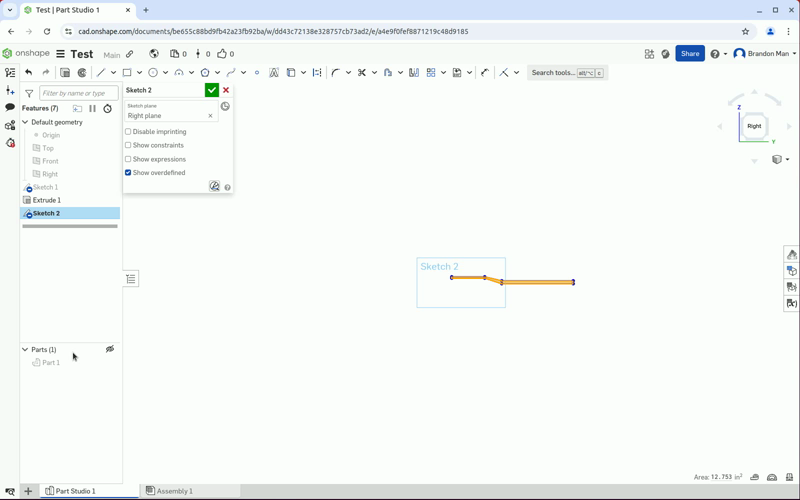
key(shift+e)
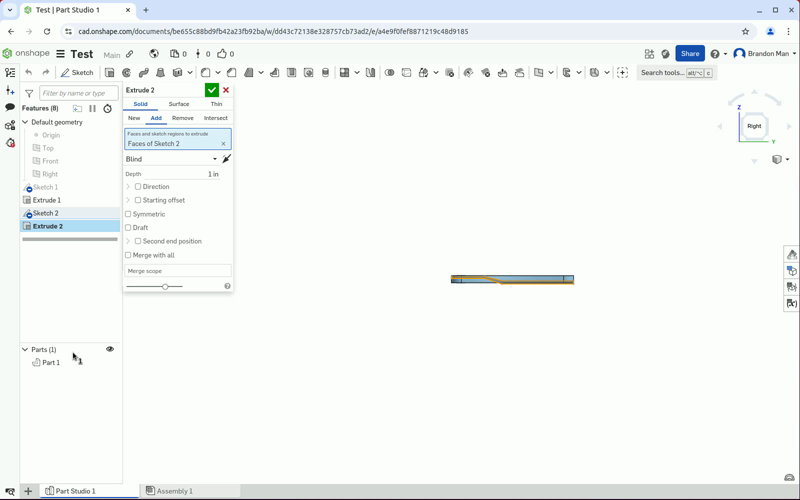
mouse_move(143, 106)
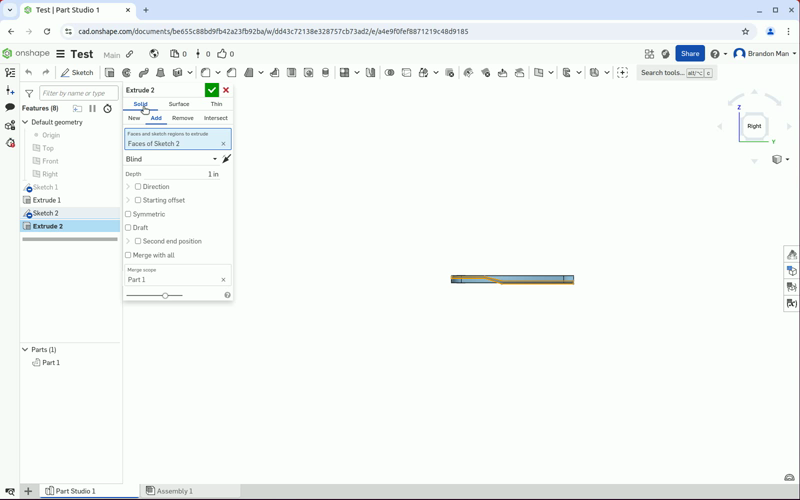
click(143, 106)
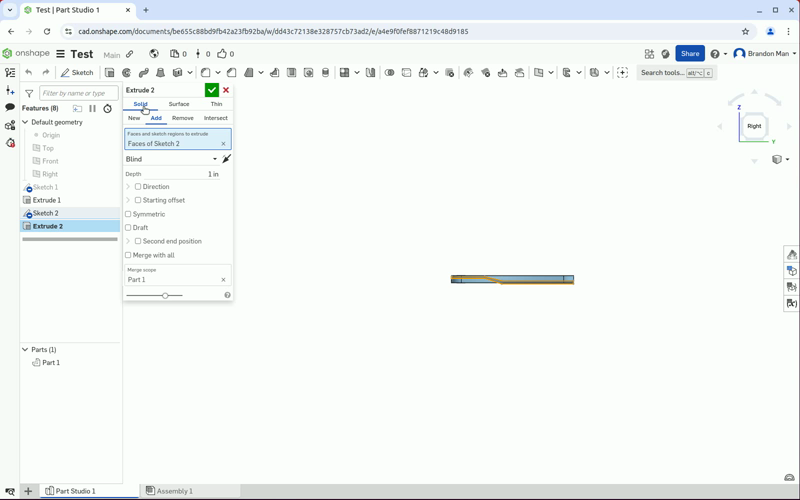
mouse_move(219, 120)
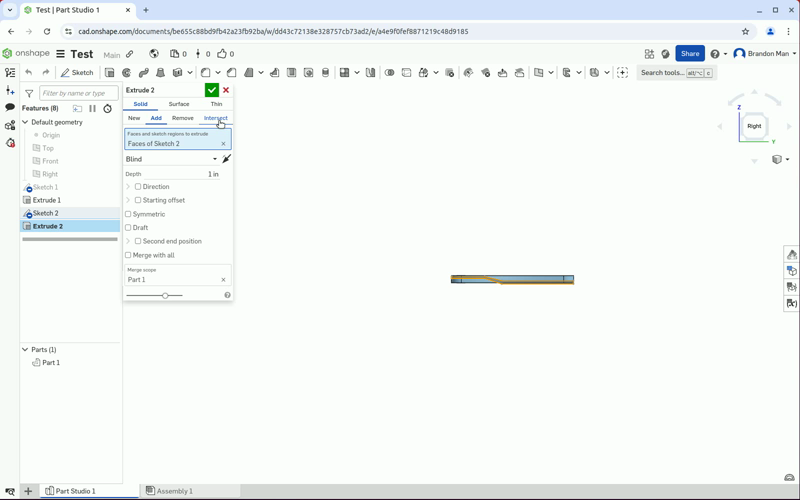
click(219, 120)
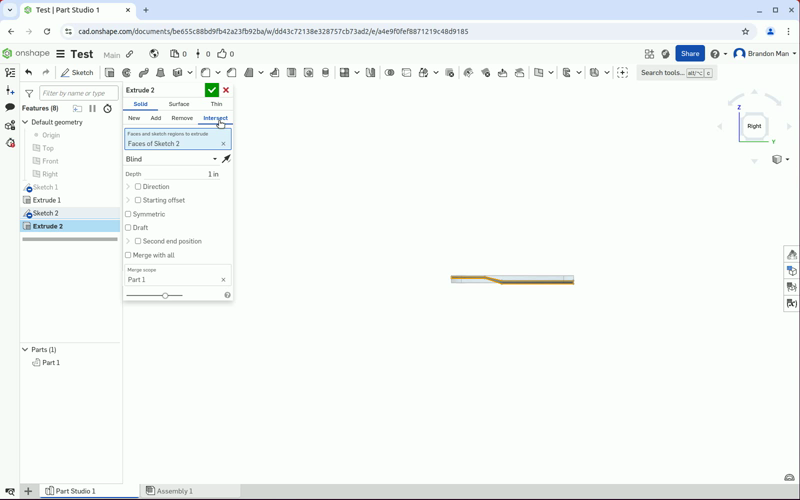
key(tab, 4)
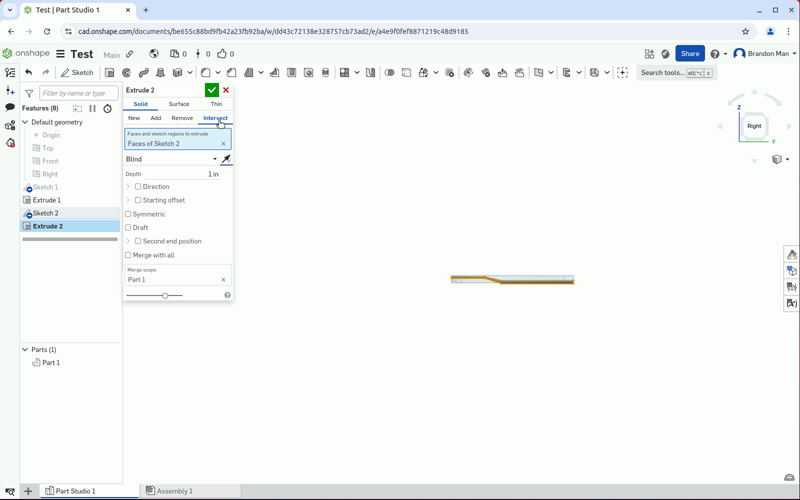
text(-3.852)
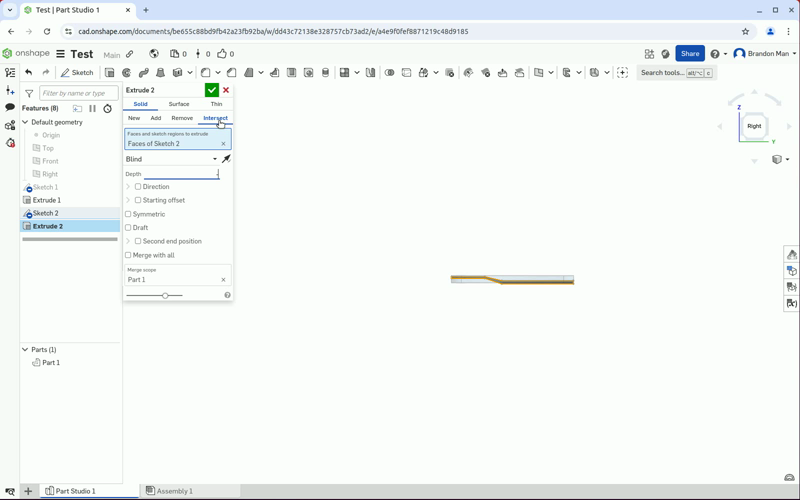
key(tab, 3)
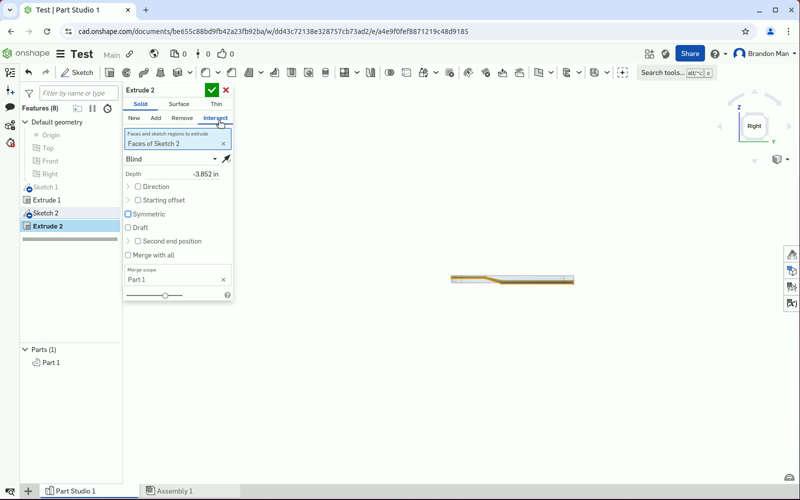
key(space)
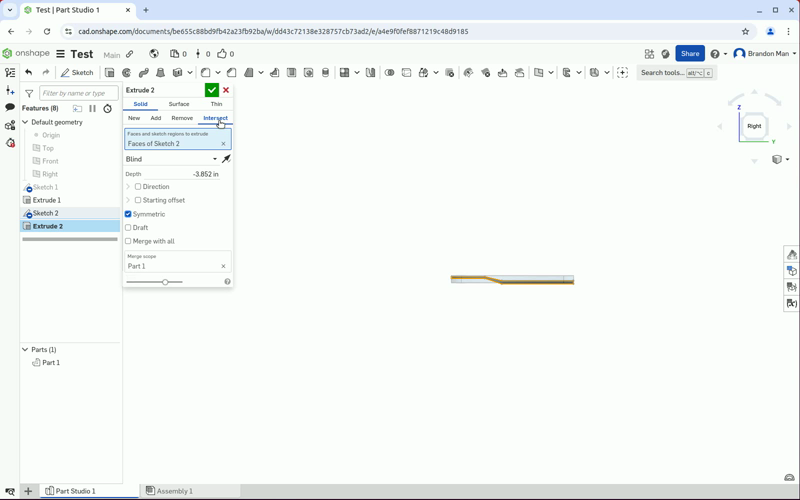
key(enter)
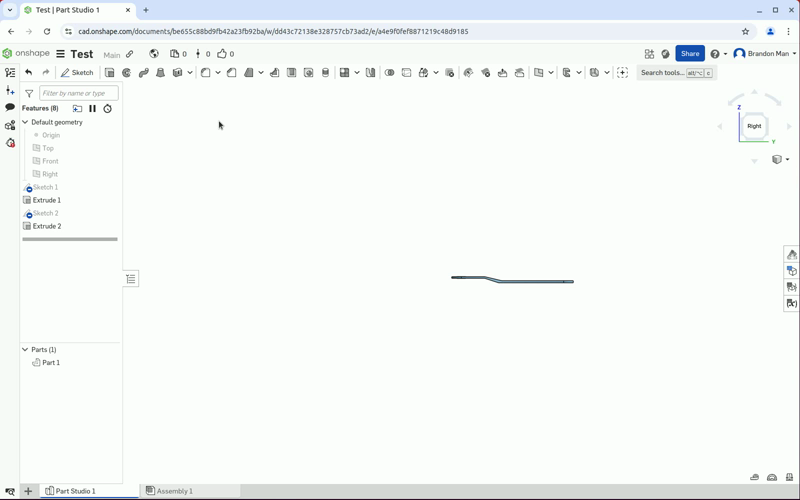
key(shift+h)
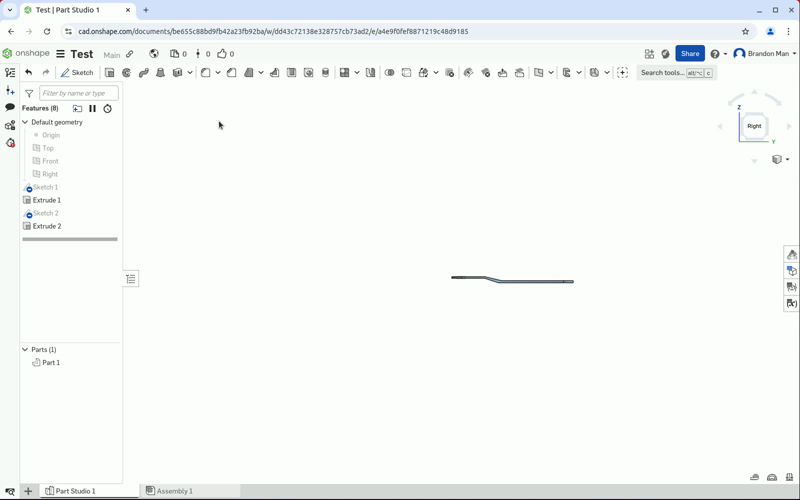
key(shift+h)
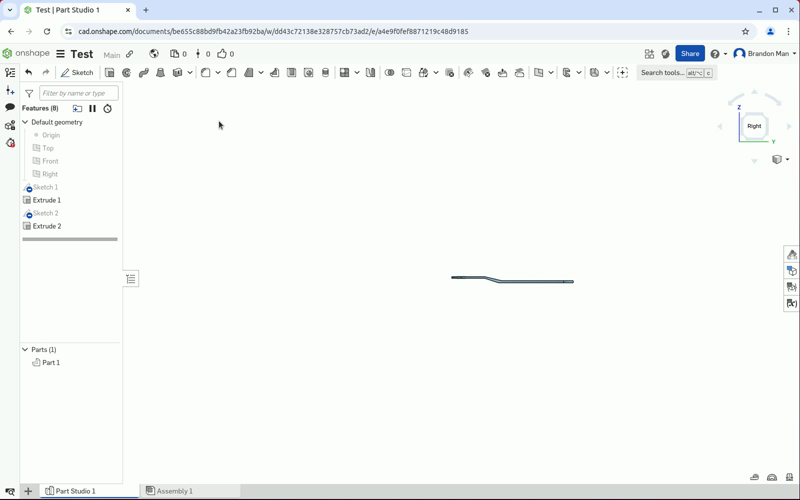
key(shift+7)
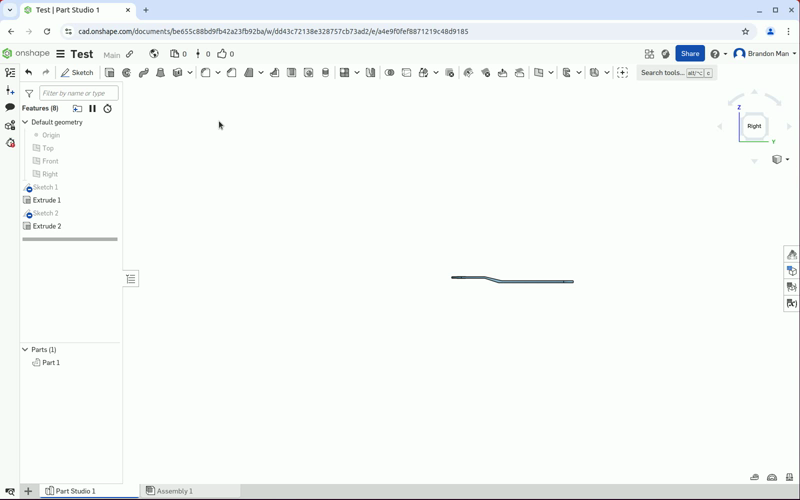
key(right, 2)
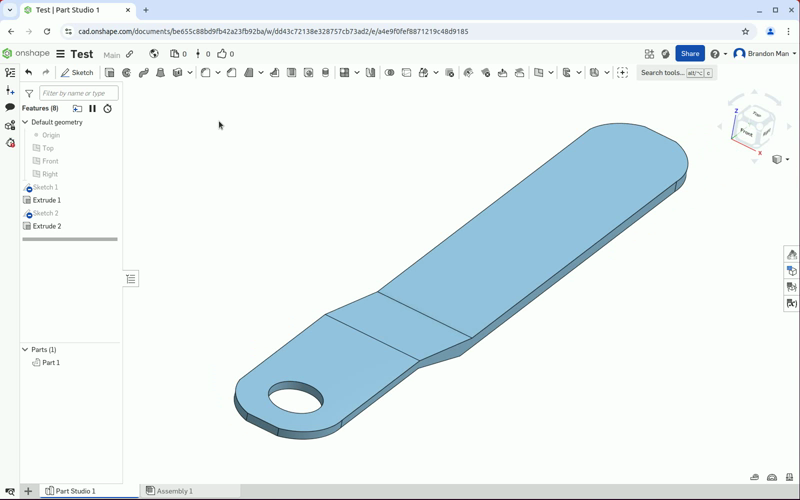
key(down, 2)
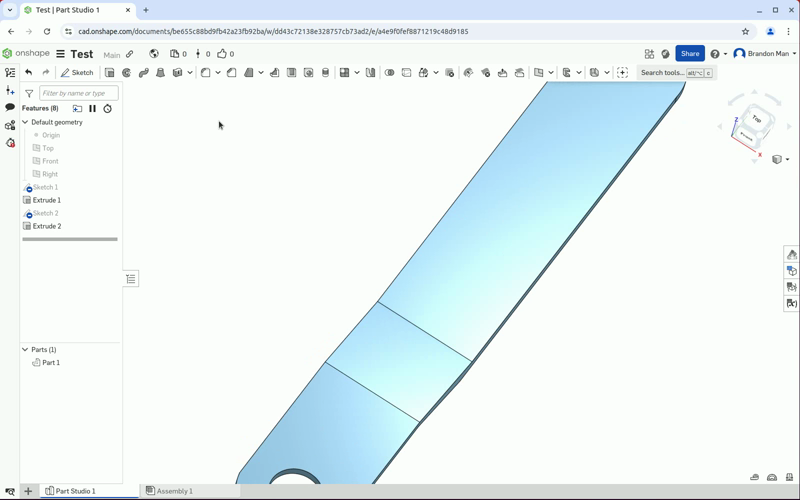
key(up, 2)
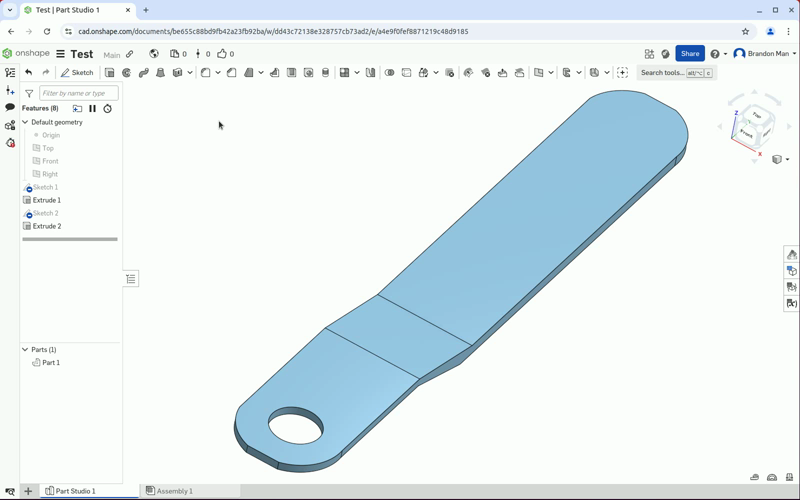
key(left, 2)
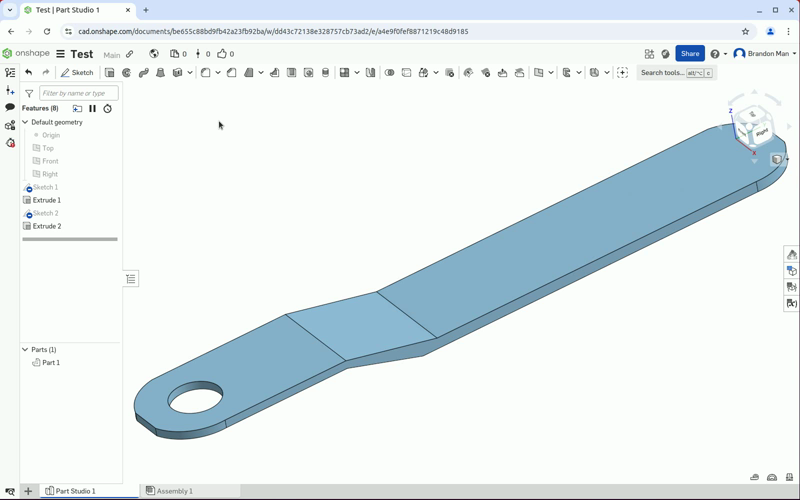
mouse_move(73, 189)
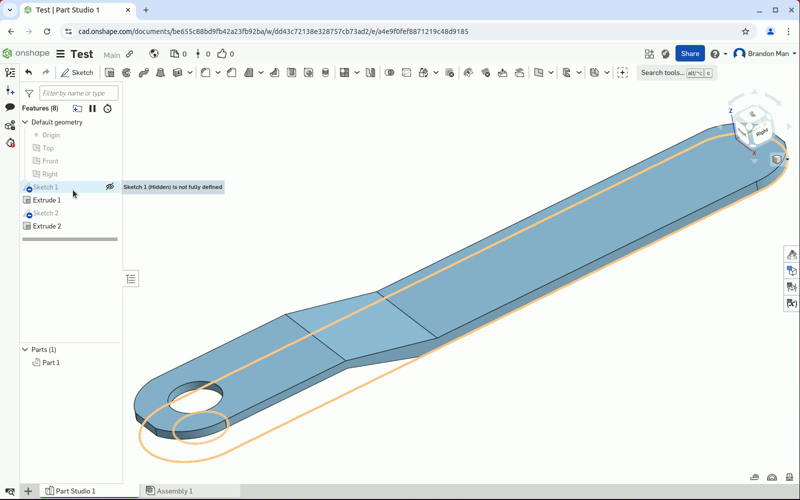
click(73, 189)